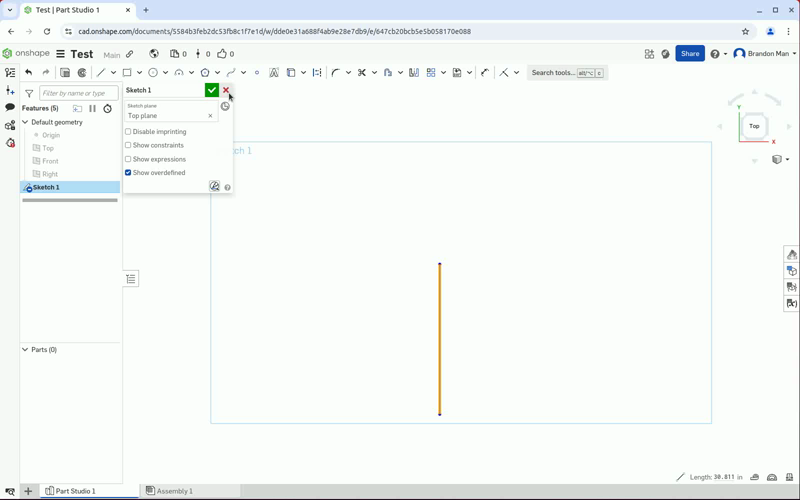
key(shift+h)
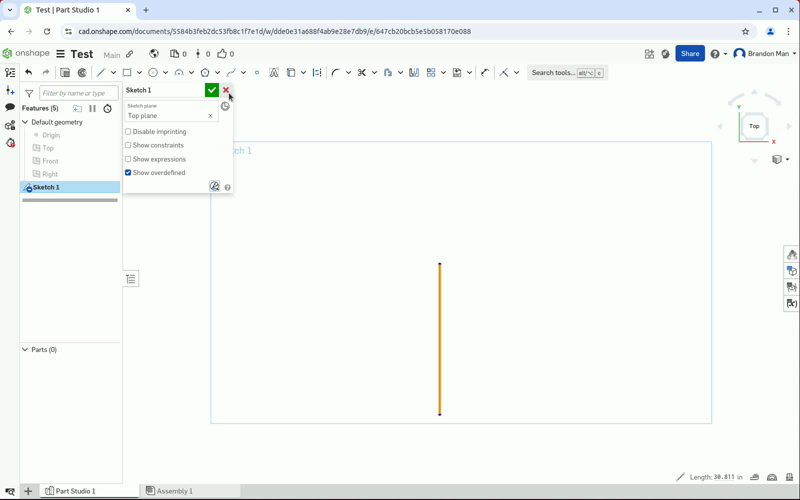
key(shift+s)
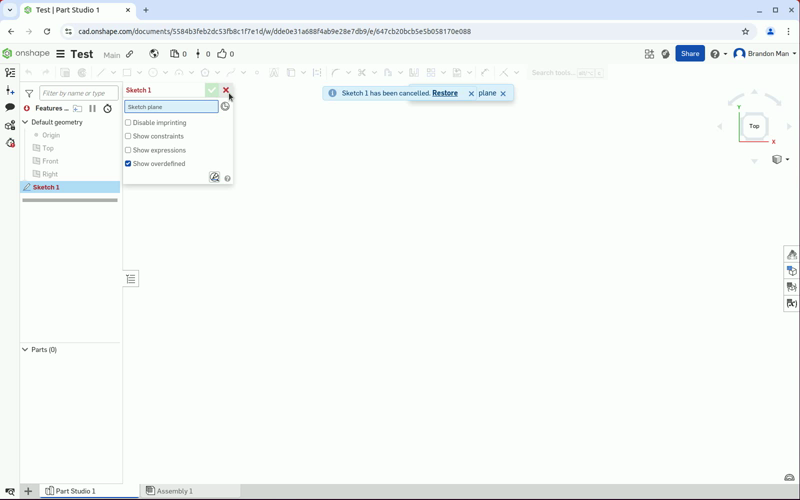
mouse_move(73, 150)
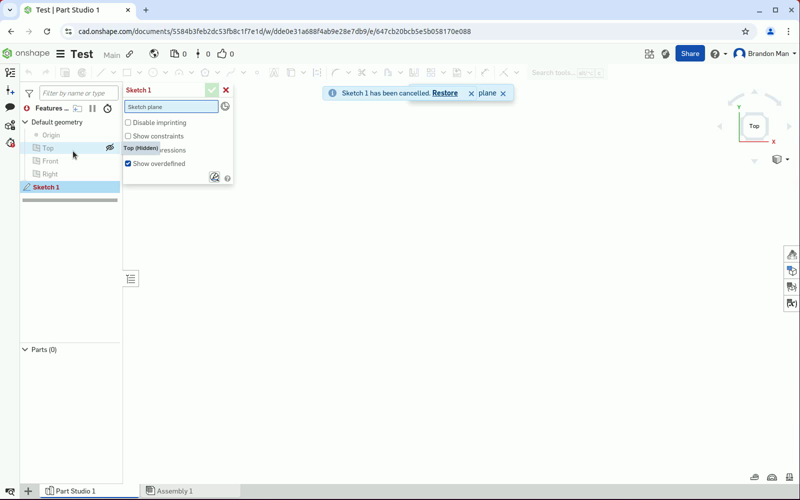
click(73, 150)
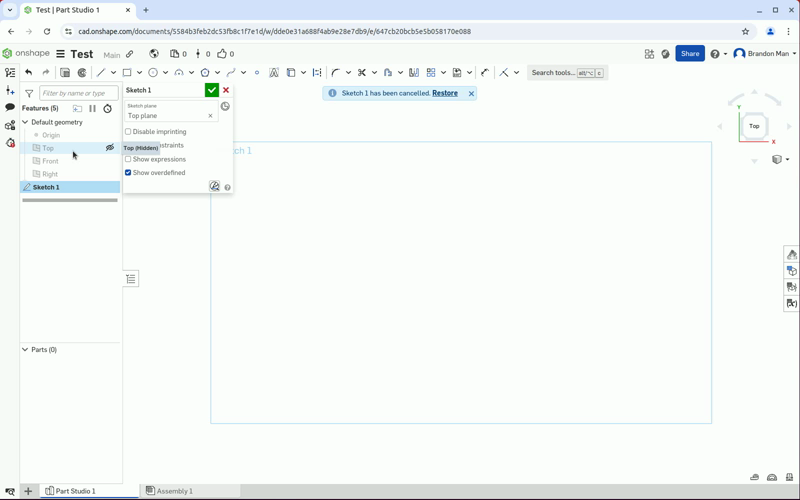
mouse_move(73, 352)
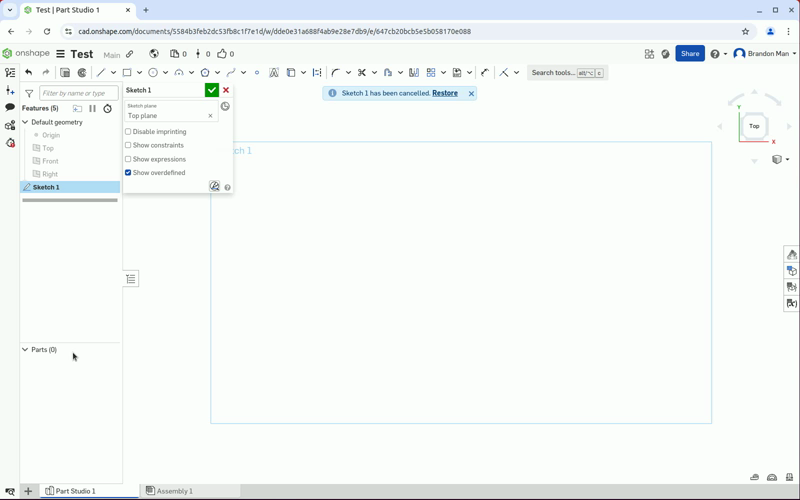
key(y)
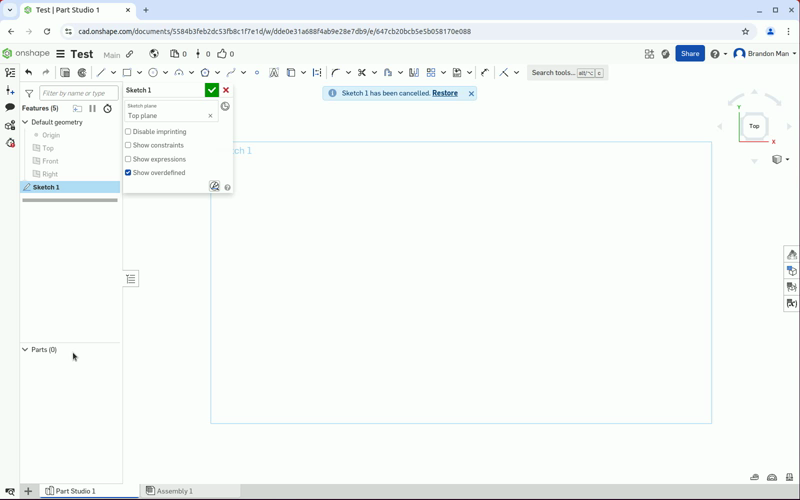
key(l)
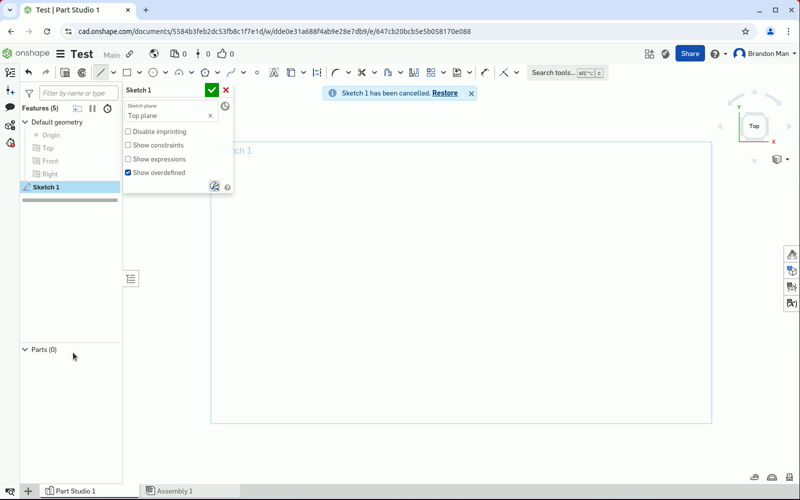
key_down(shift)
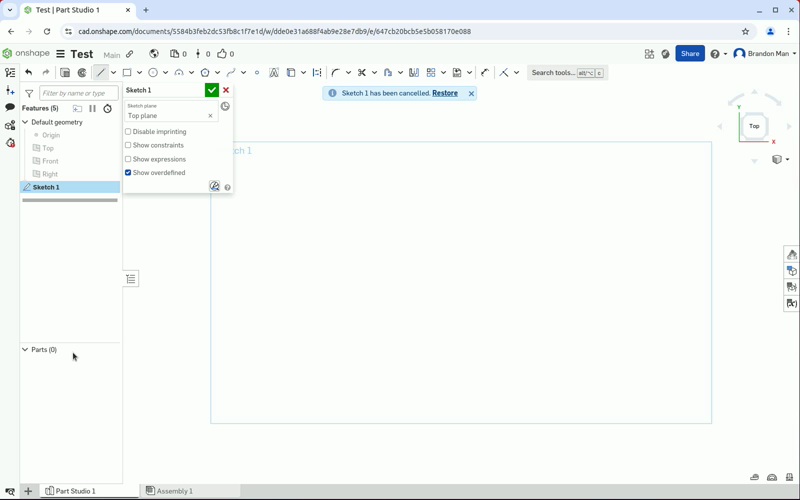
mouse_move(348, 282)
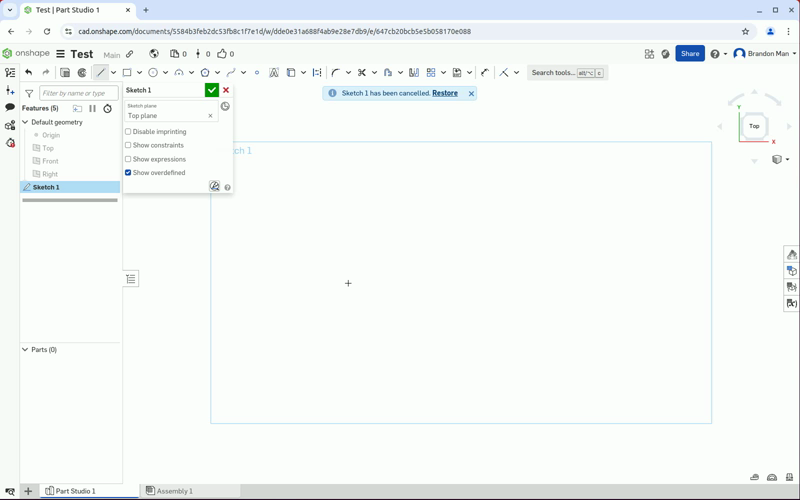
click(348, 282)
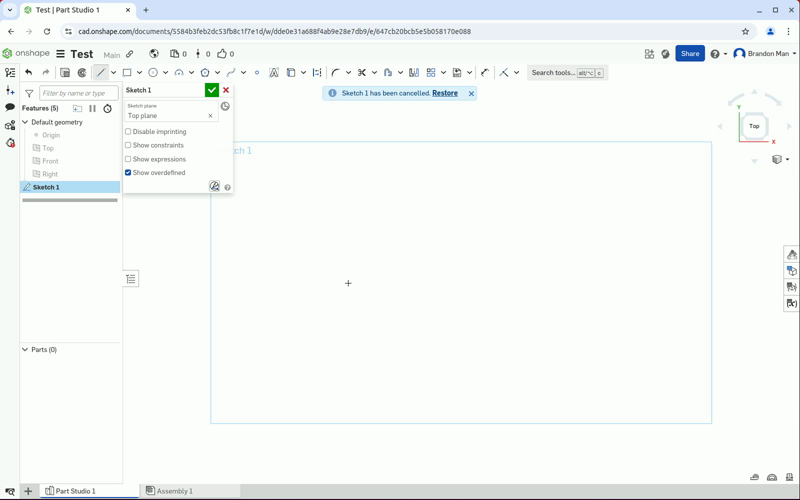
key_up(shift)
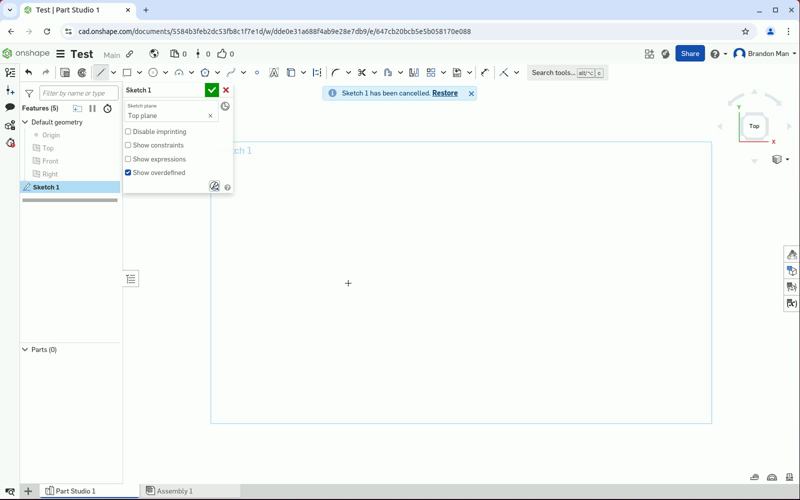
key_down(shift)
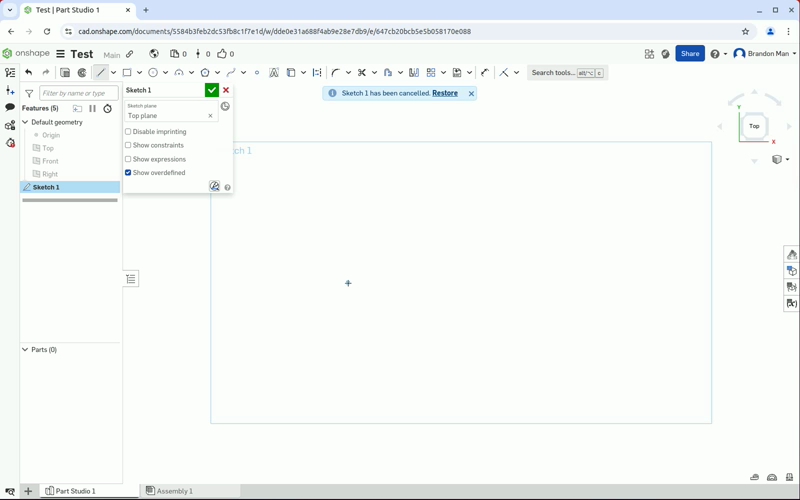
mouse_move(460, 282)
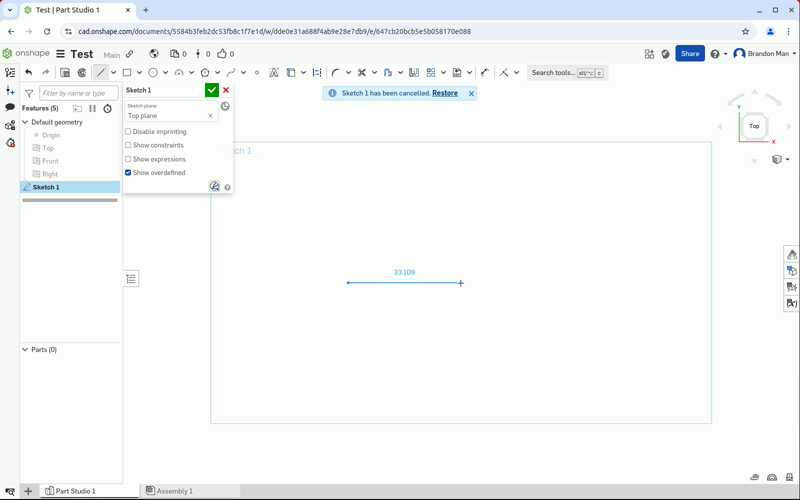
click(460, 282)
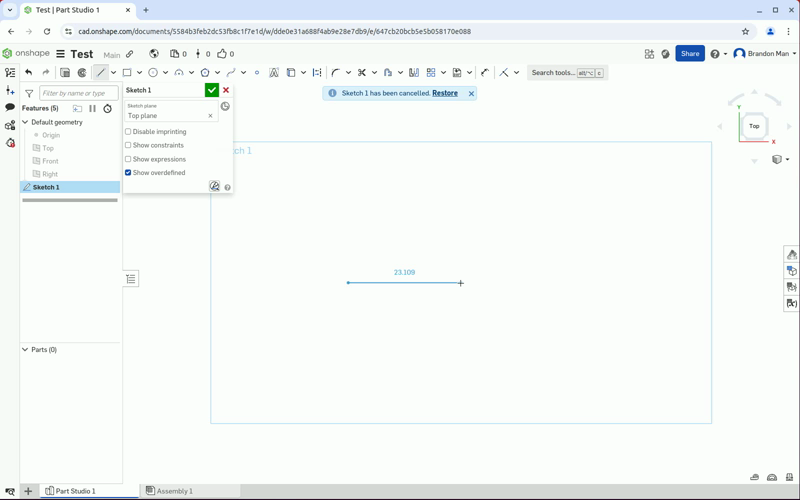
key_up(shift)
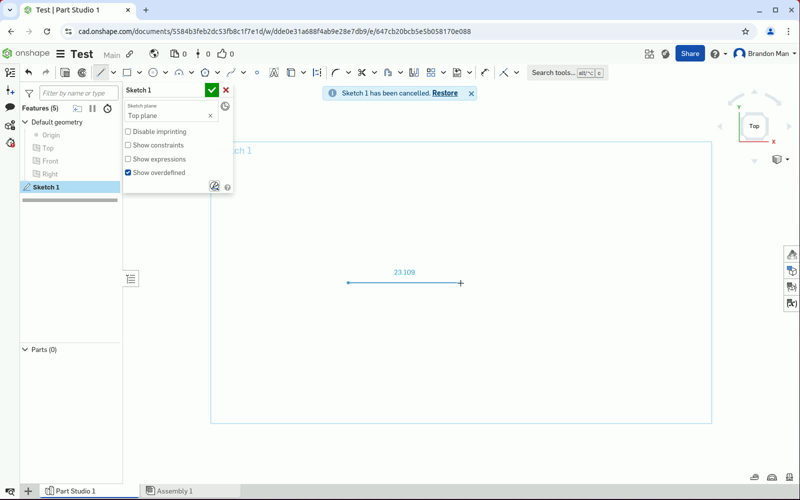
key_down(shift)
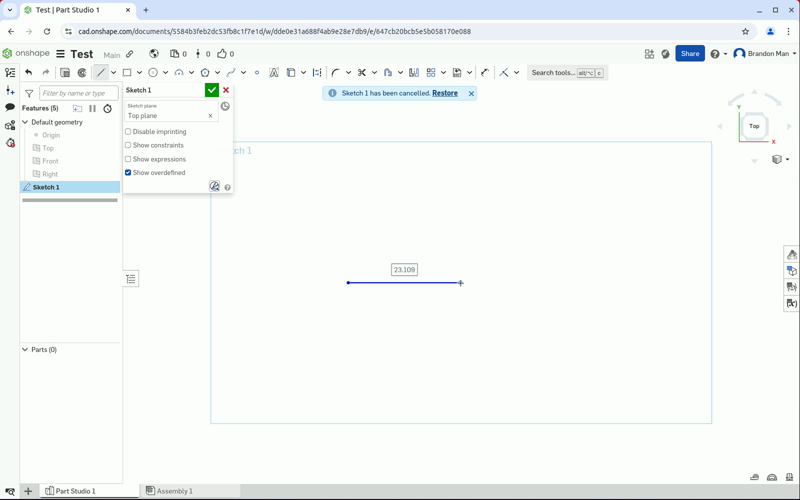
mouse_move(460, 170)
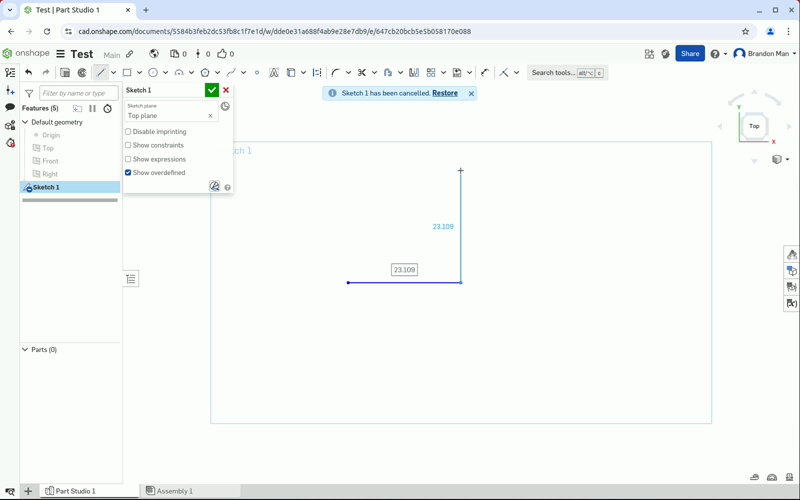
click(460, 170)
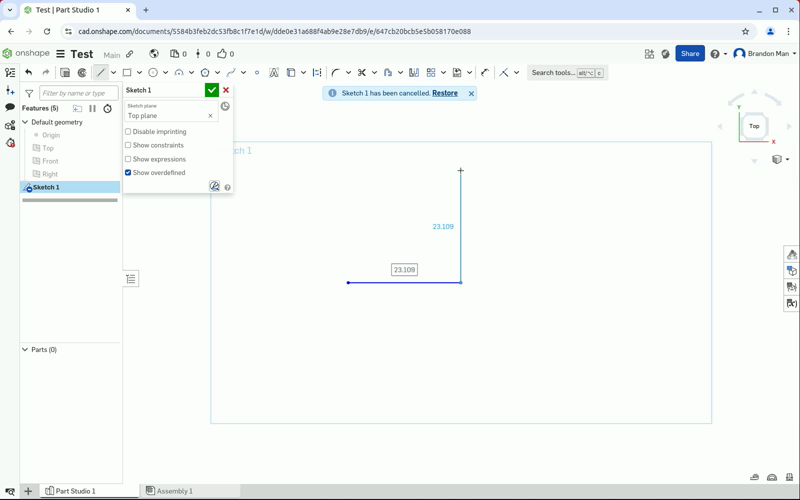
key_up(shift)
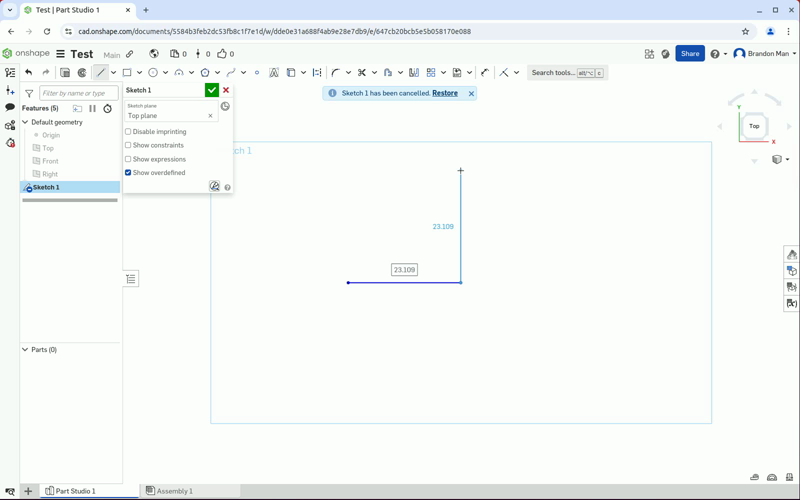
key_down(shift)
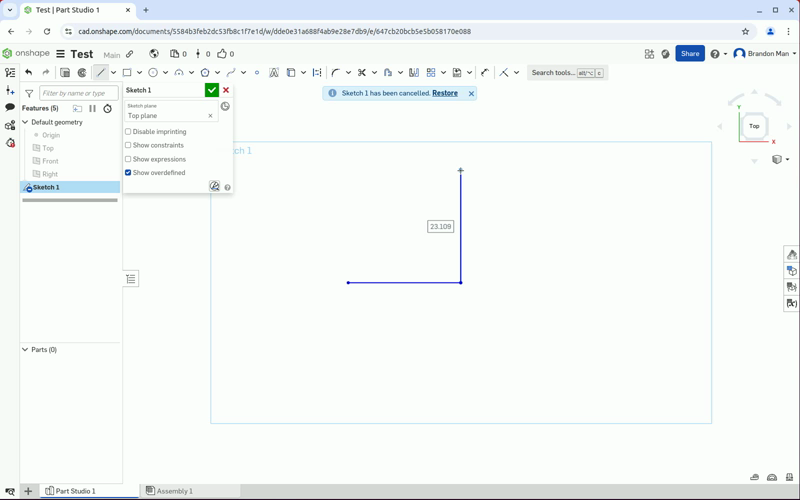
mouse_move(348, 170)
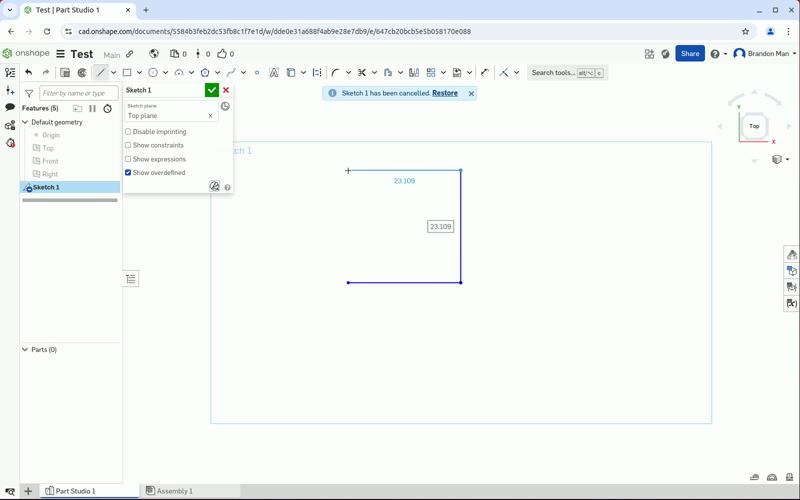
click(348, 170)
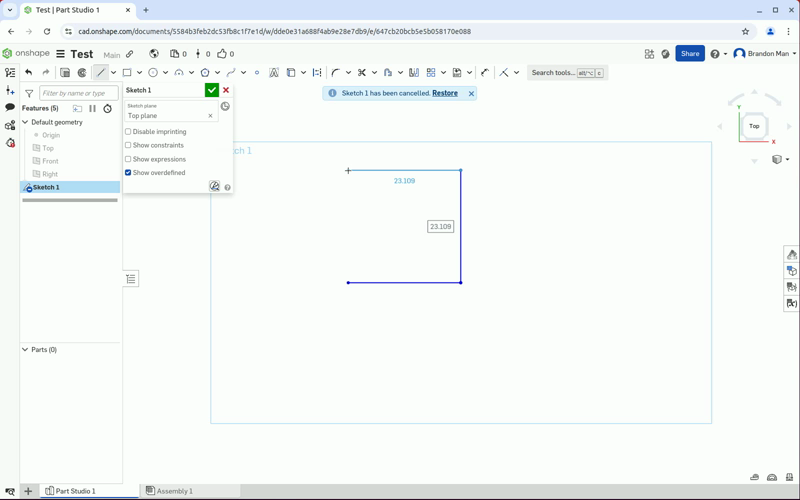
key_up(shift)
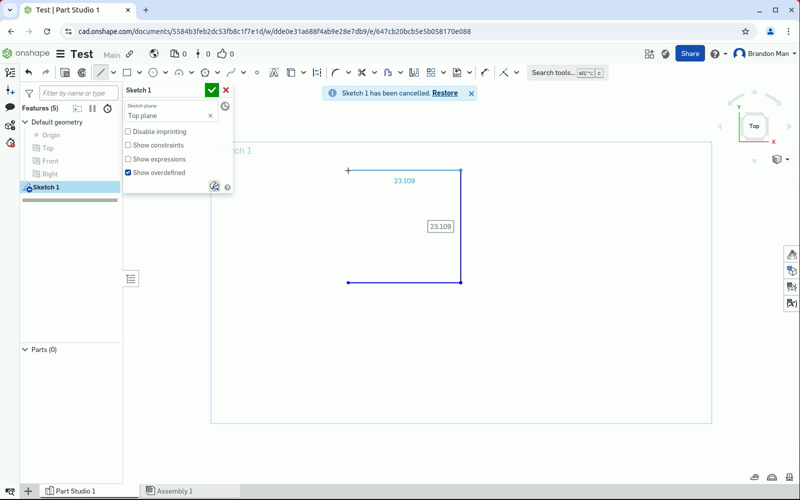
key_down(shift)
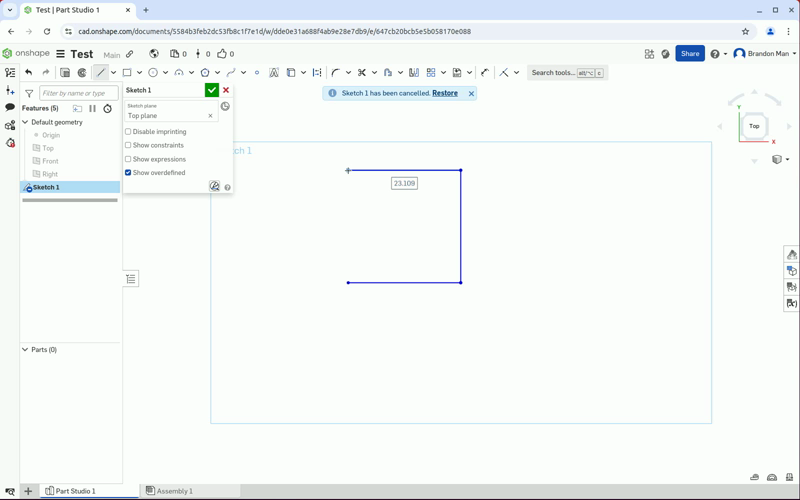
mouse_move(348, 282)
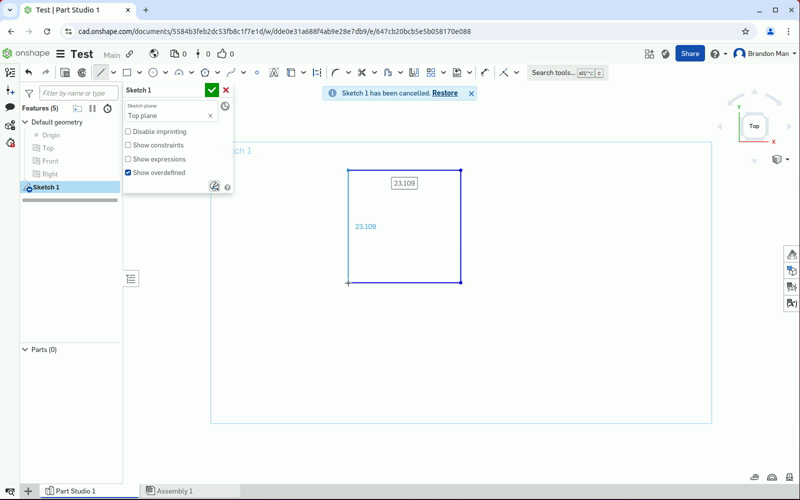
key_up(shift)
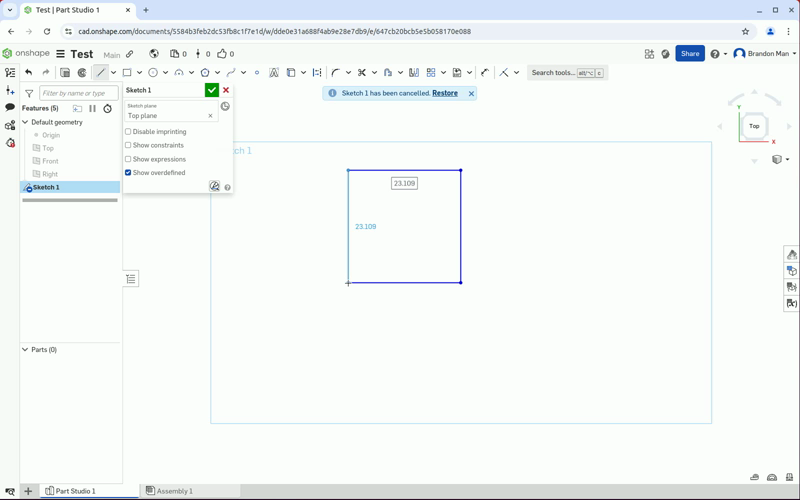
click(348, 282)
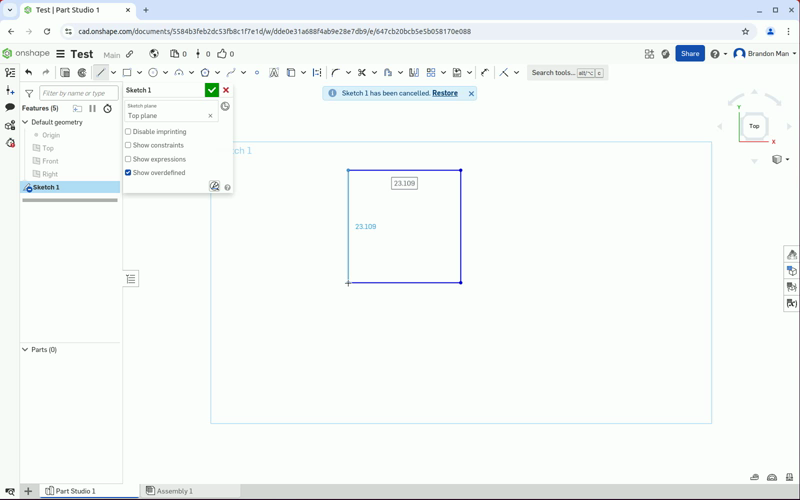
key(esc)
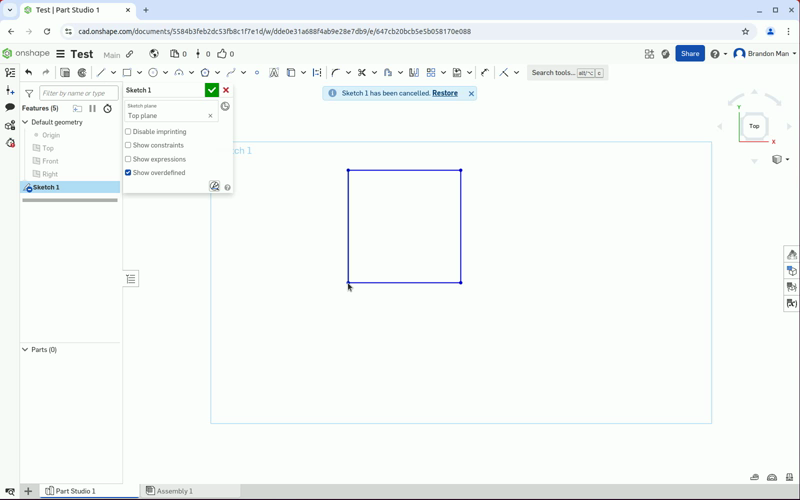
mouse_move(410, 259)
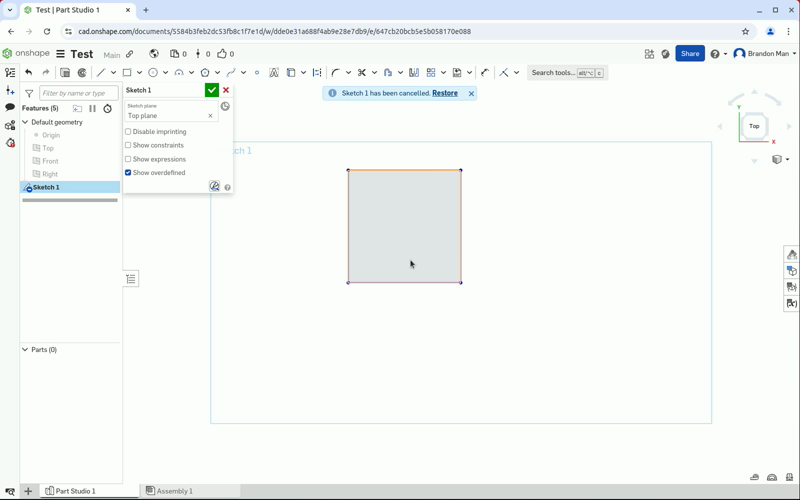
click(410, 259)
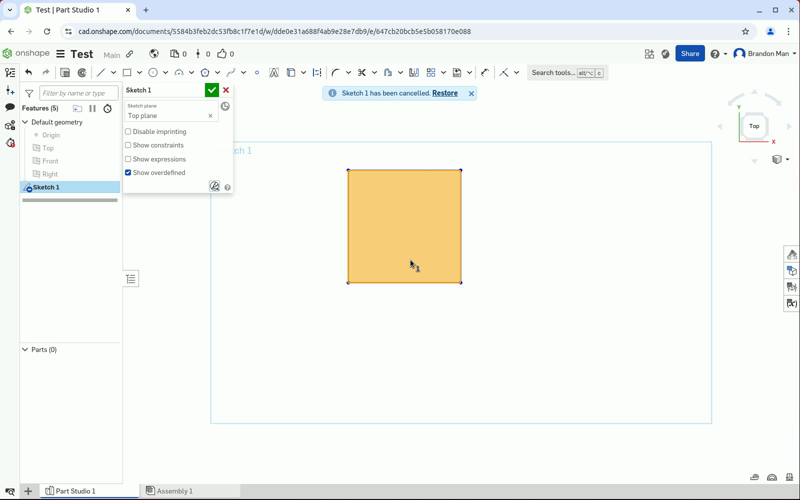
mouse_move(73, 352)
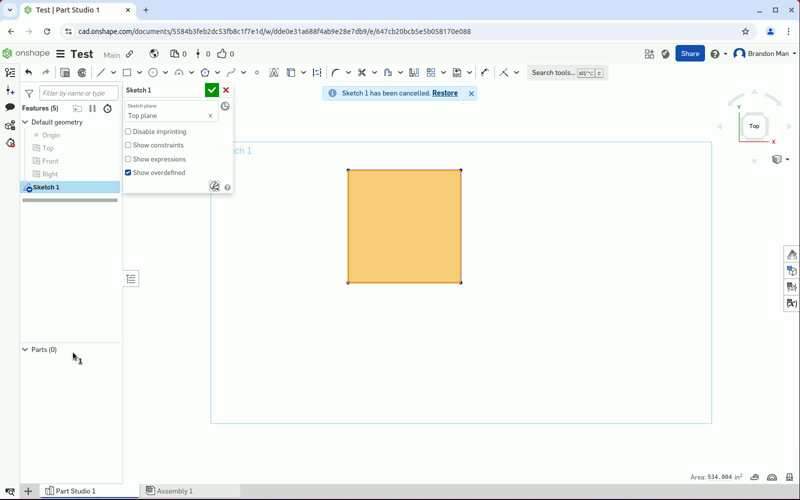
key(shift+y)
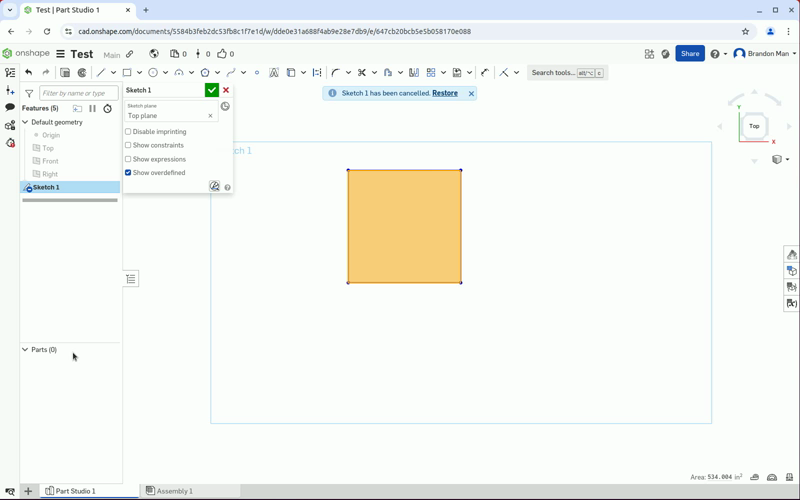
key(shift+e)
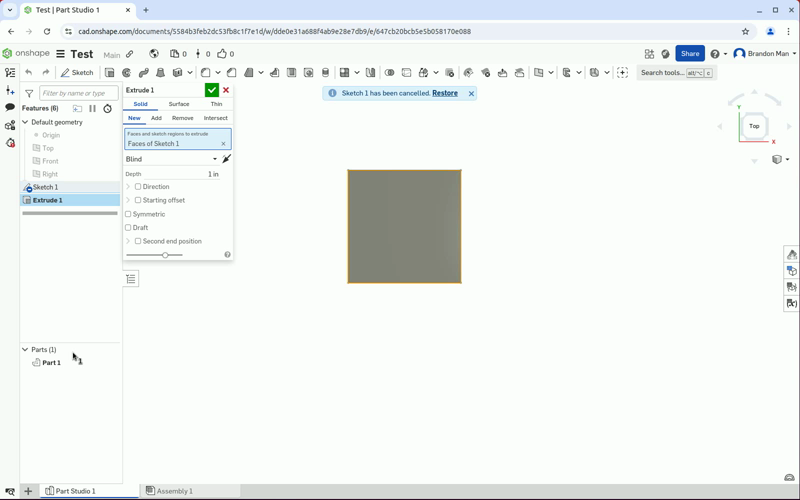
mouse_move(143, 106)
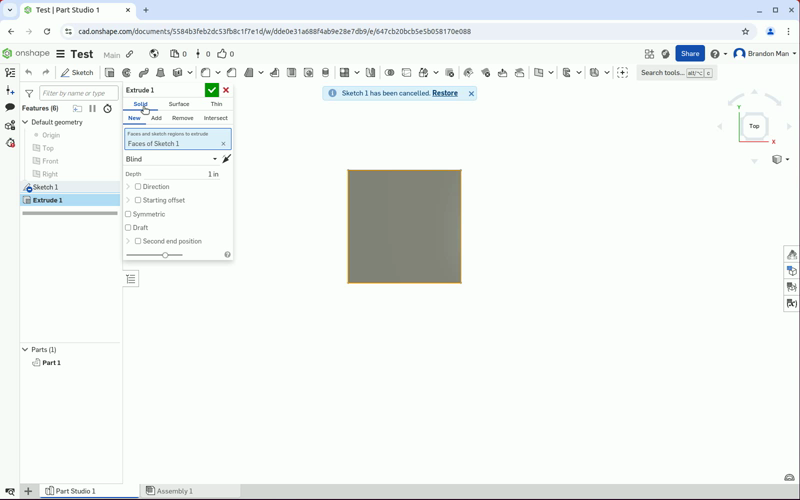
click(143, 106)
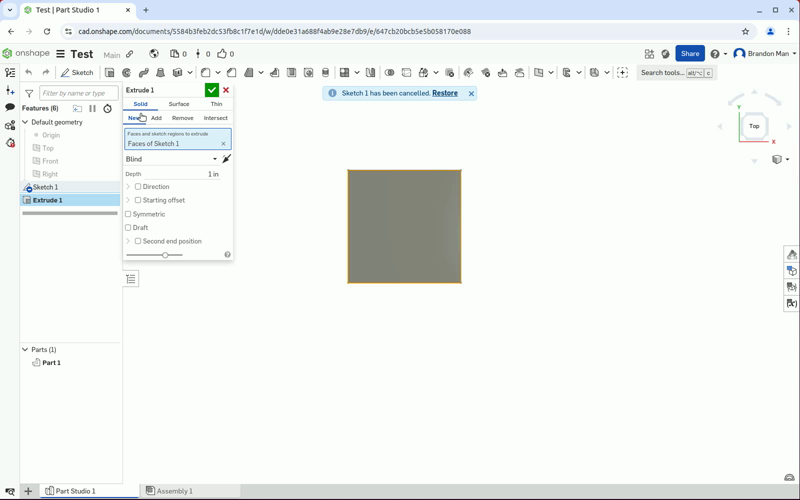
mouse_move(137, 120)
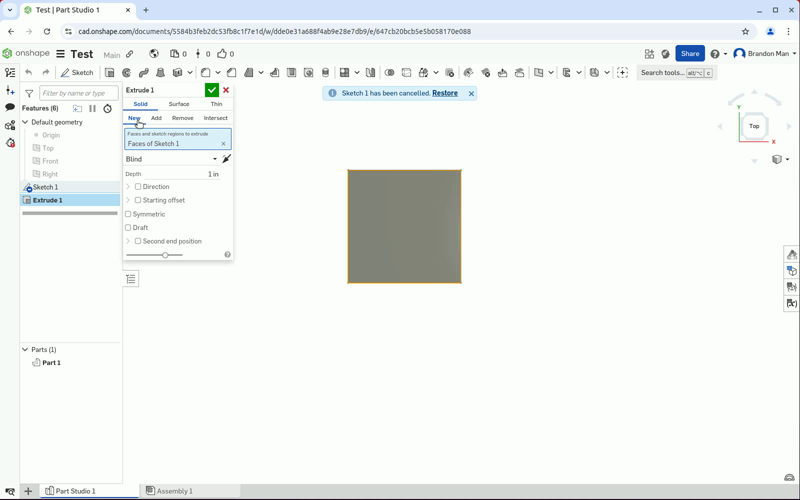
click(137, 120)
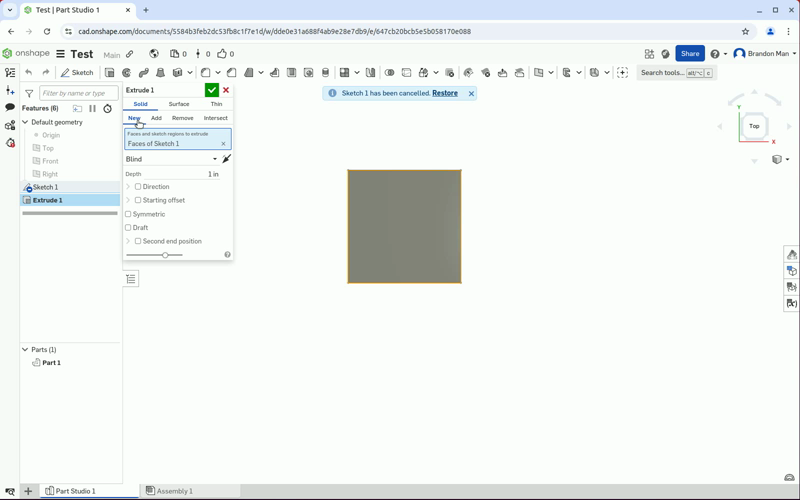
key(tab, 4)
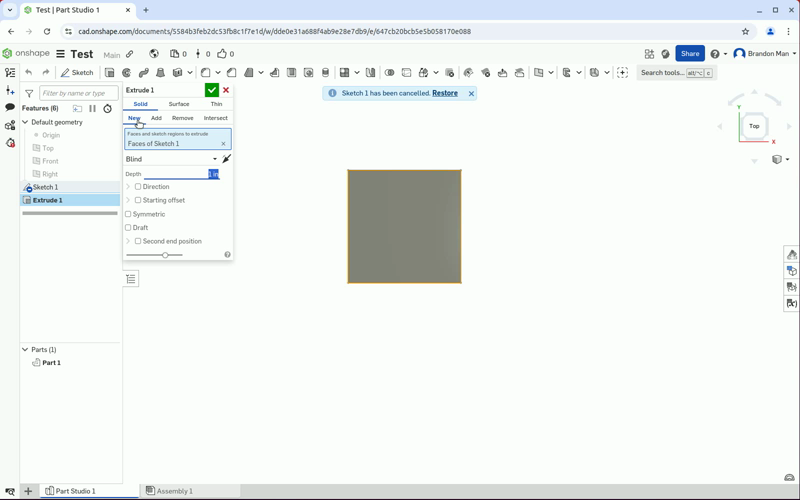
text(0.963)
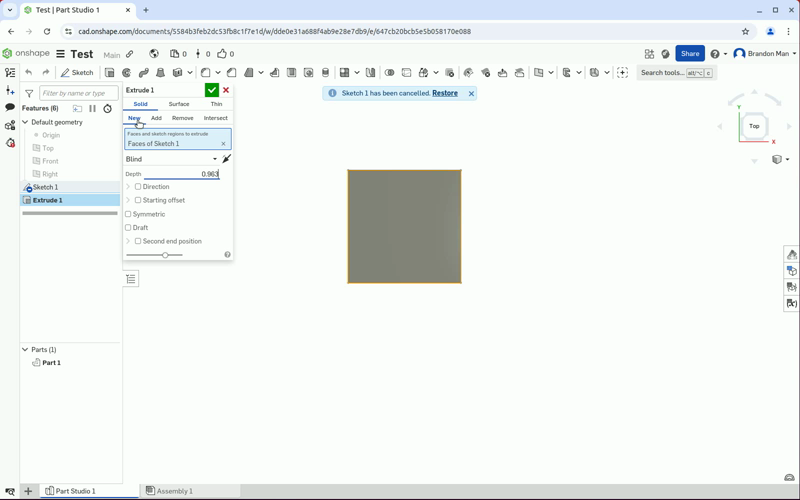
key(enter)
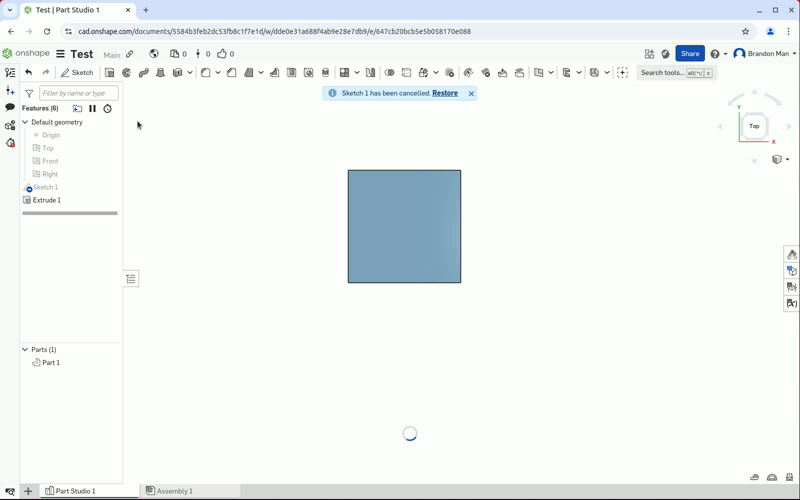
key(shift+h)
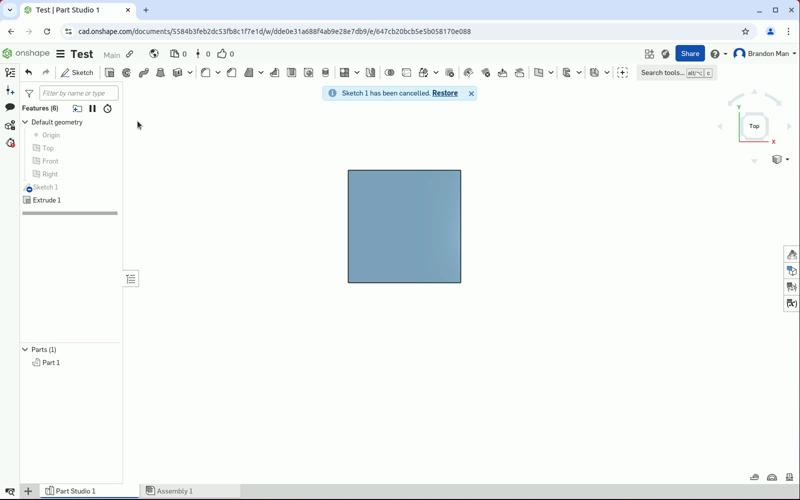
key(shift+h)
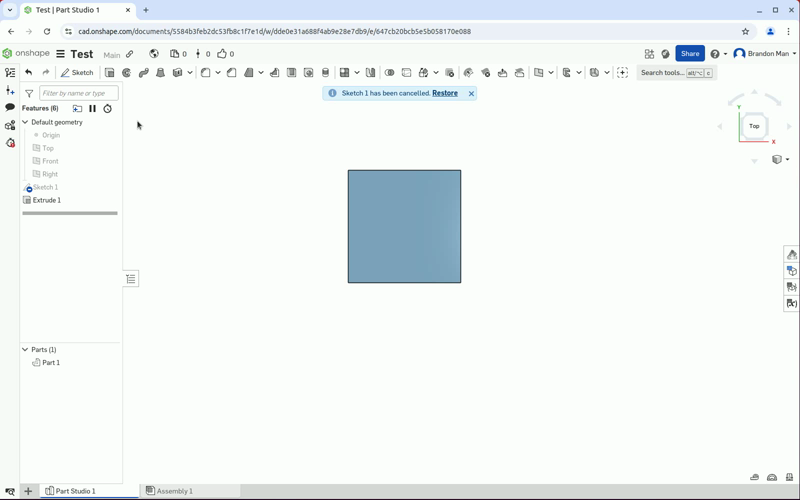
mouse_move(73, 189)
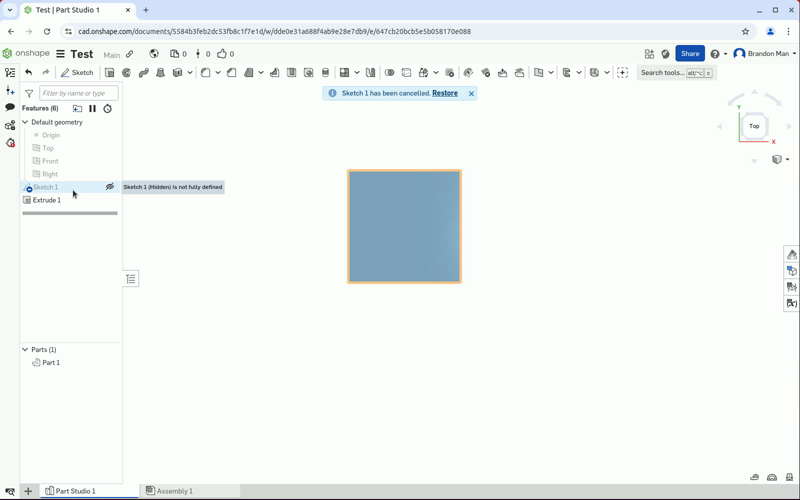
click(73, 189)
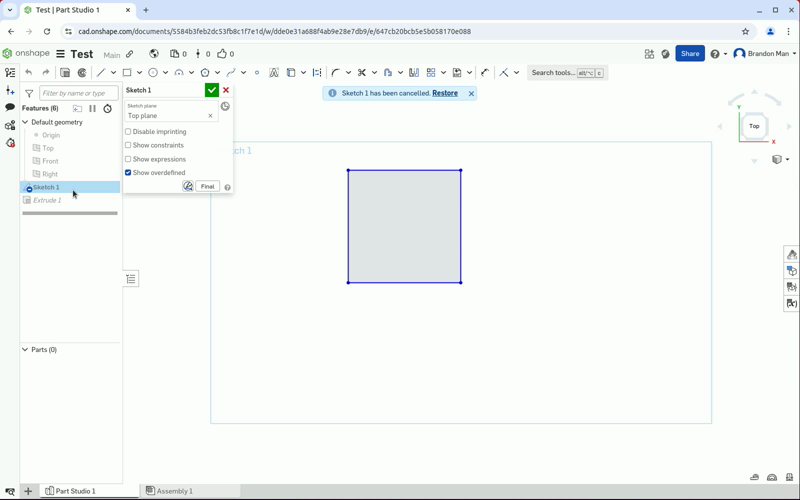
mouse_move(229, 92)
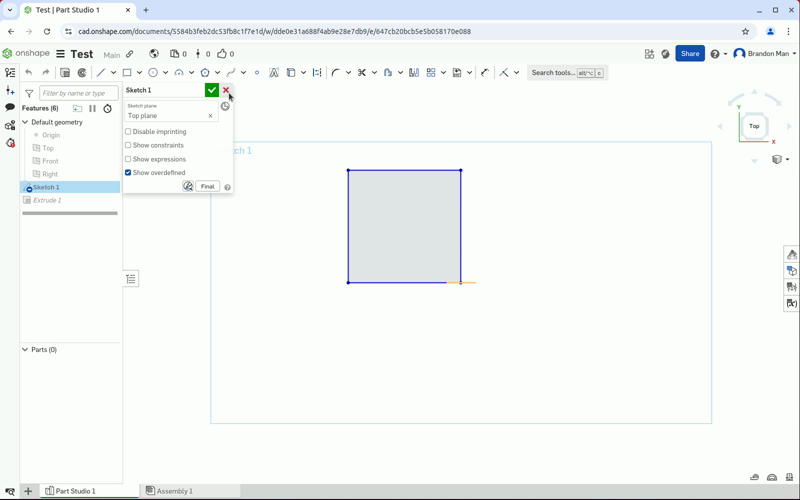
click(229, 92)
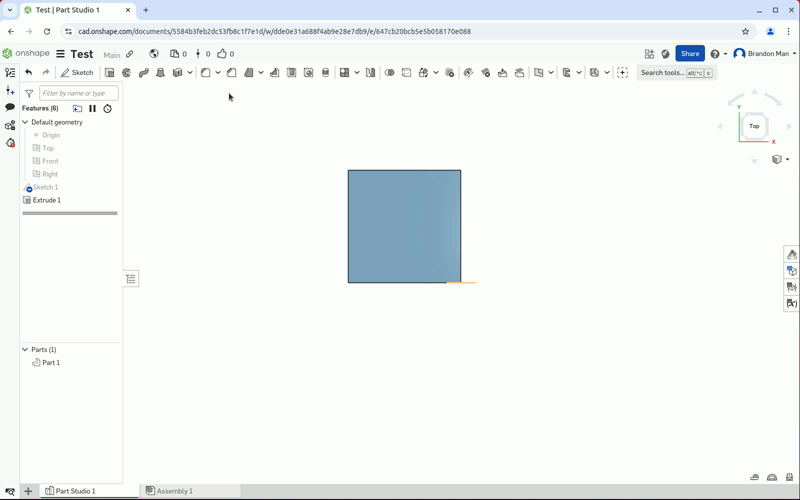
mouse_move(541, 75)
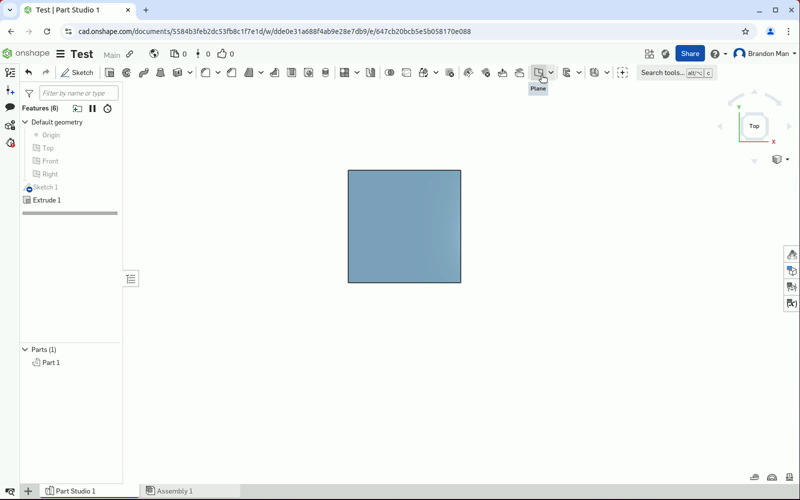
click(541, 75)
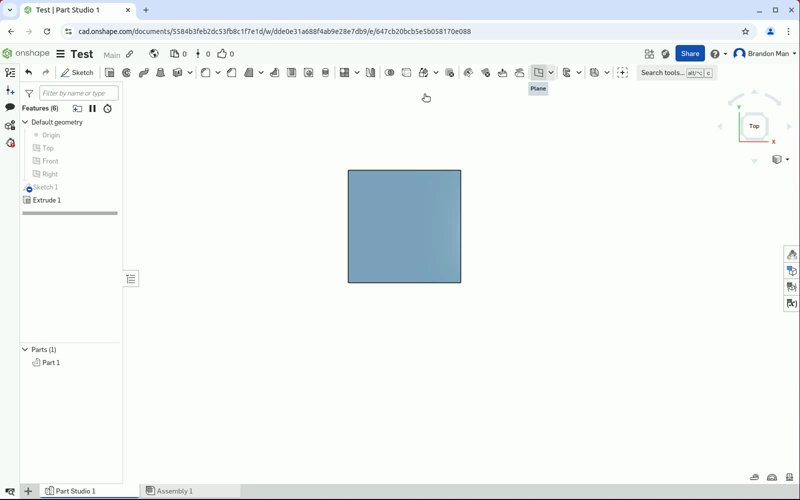
mouse_move(73, 150)
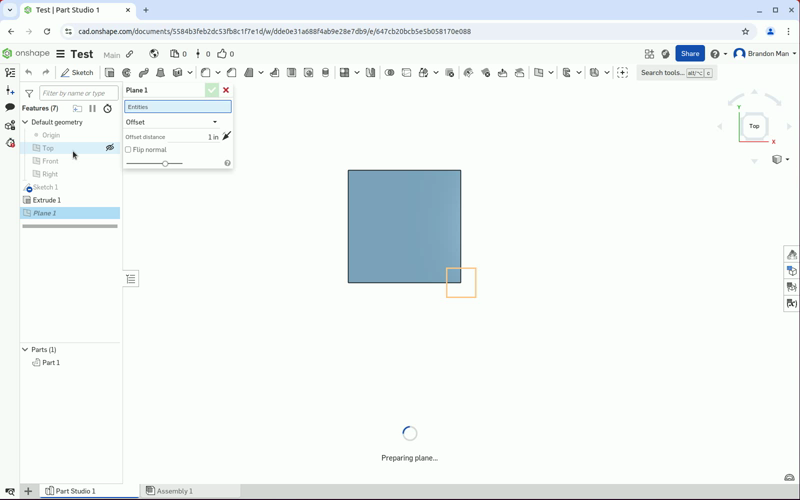
click(73, 150)
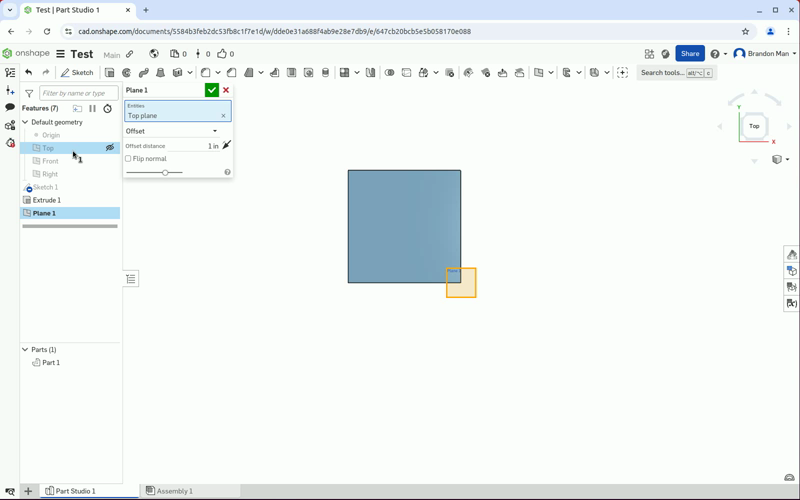
key(tab, 2)
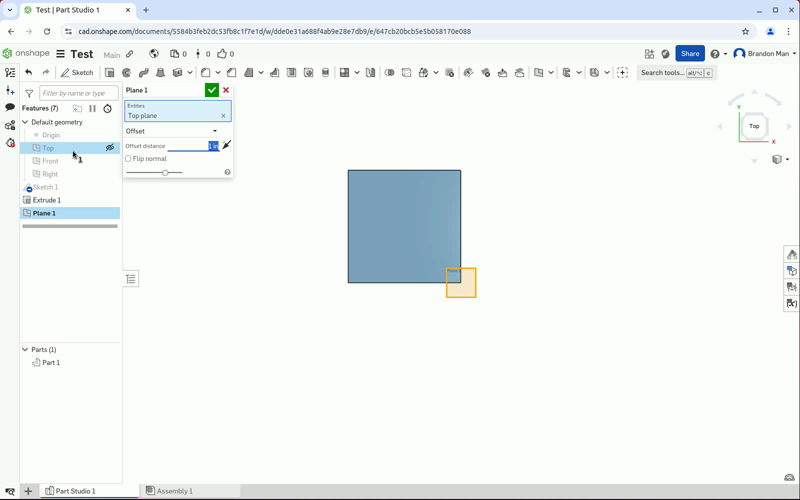
text(0.955)
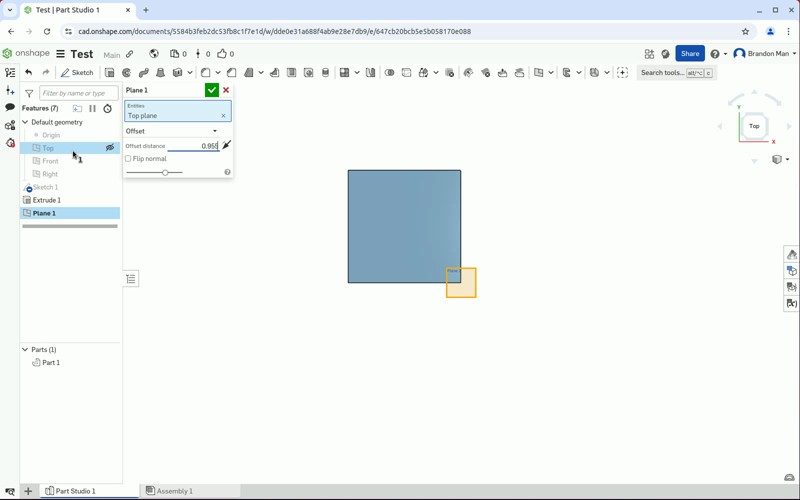
key(enter, 2)
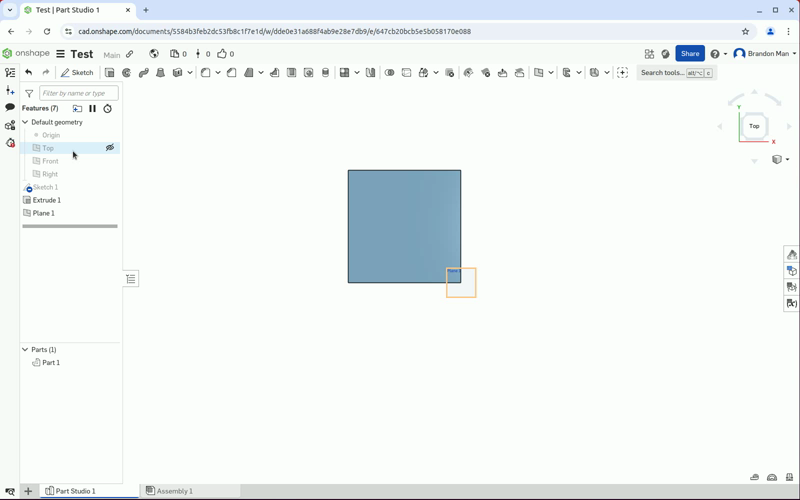
key(shift+s)
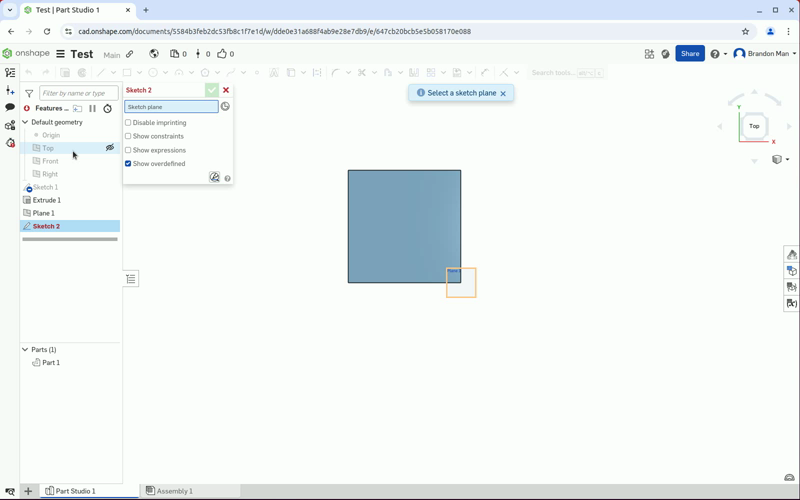
mouse_move(73, 215)
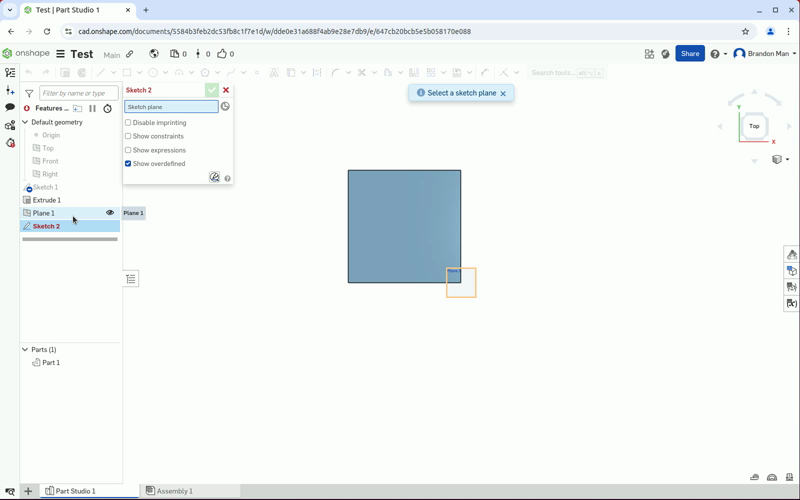
click(73, 215)
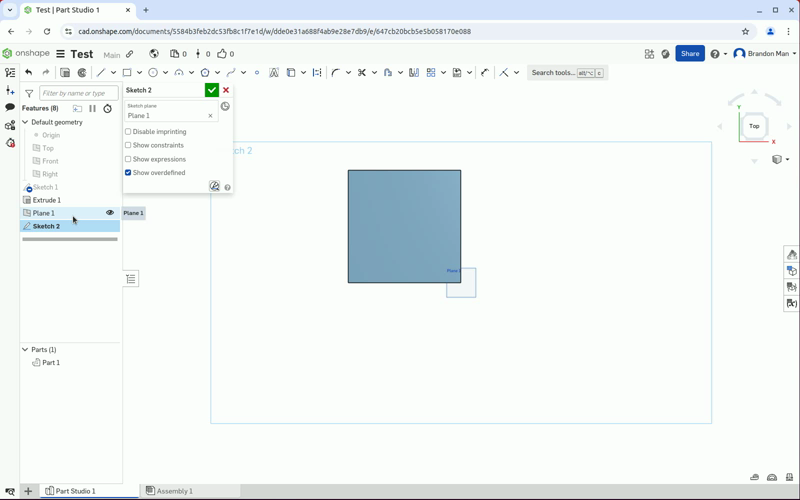
mouse_move(73, 352)
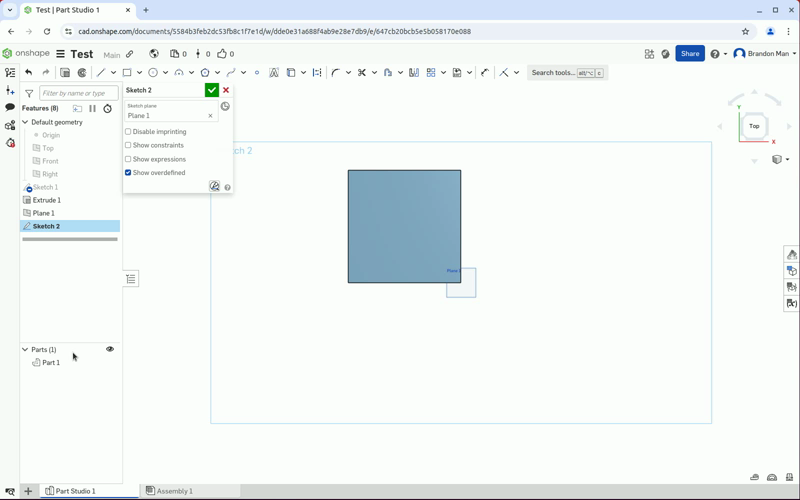
key(y)
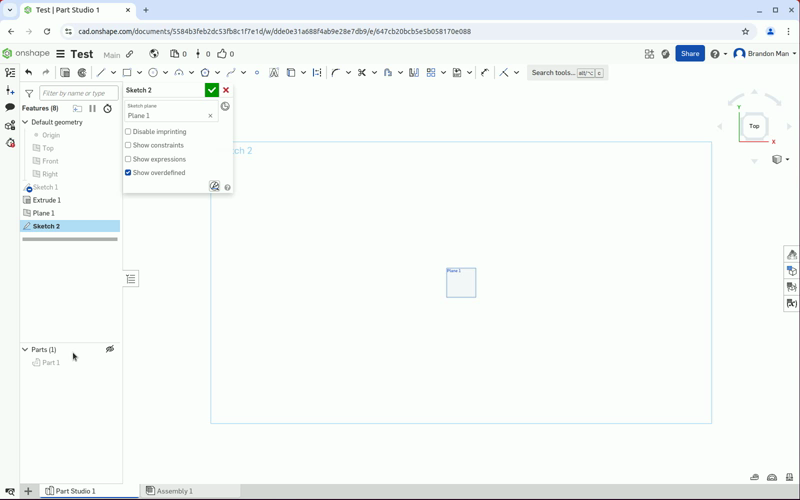
key(l)
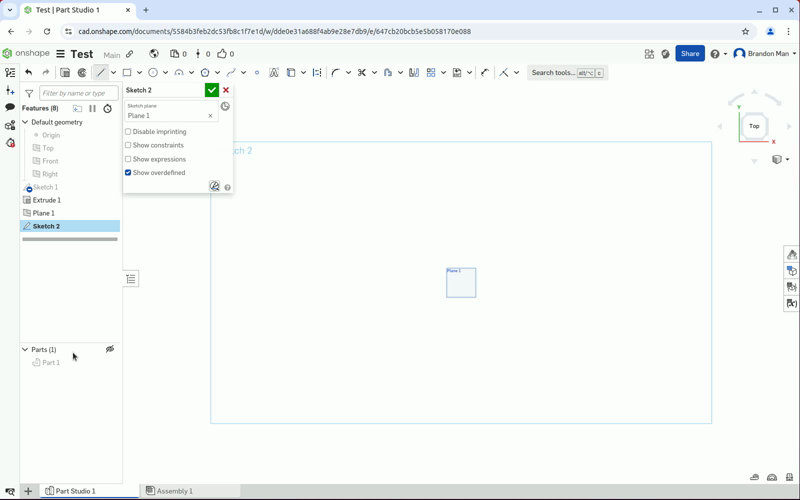
key_down(shift)
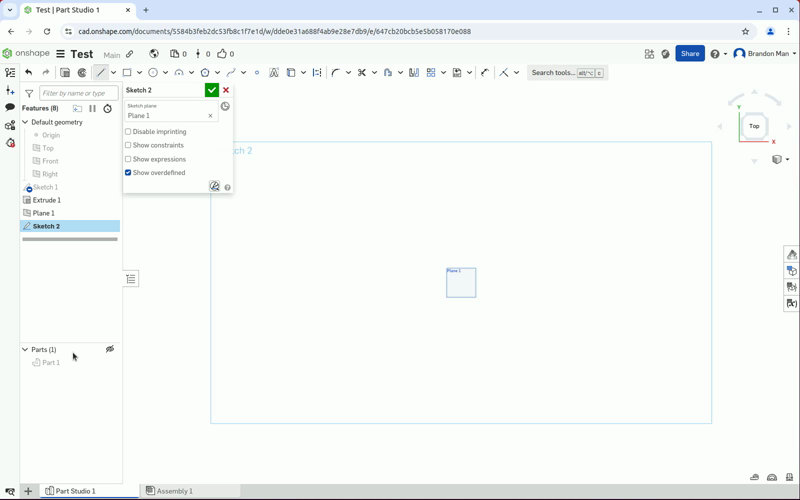
mouse_move(348, 282)
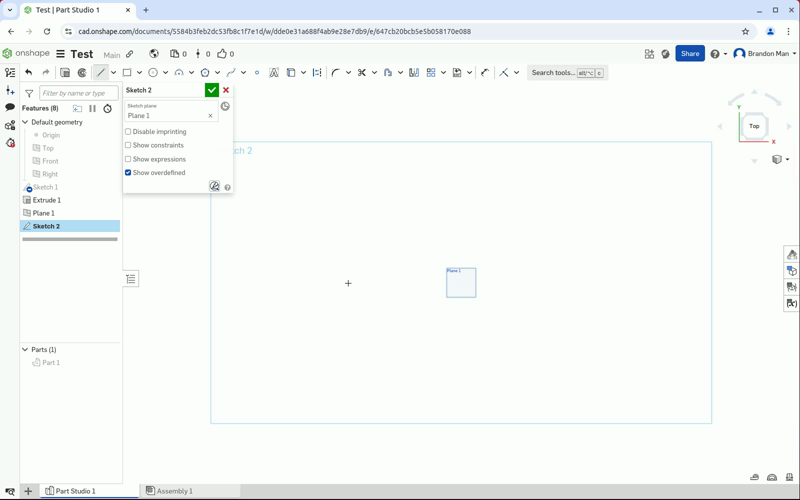
click(348, 282)
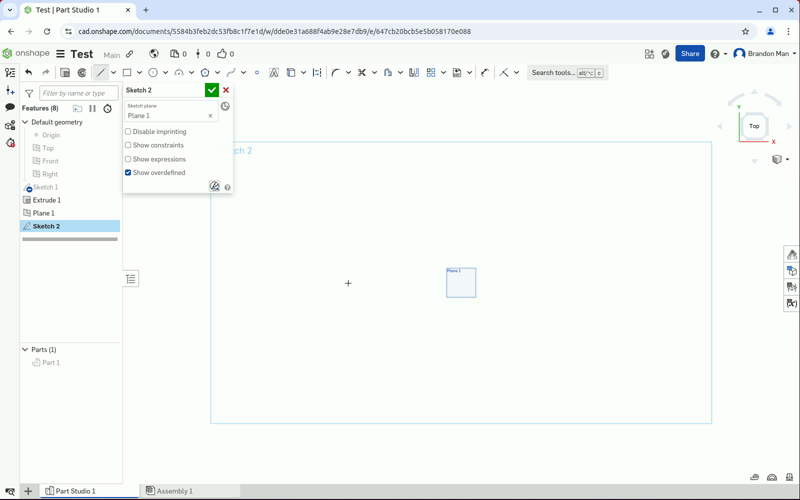
key_up(shift)
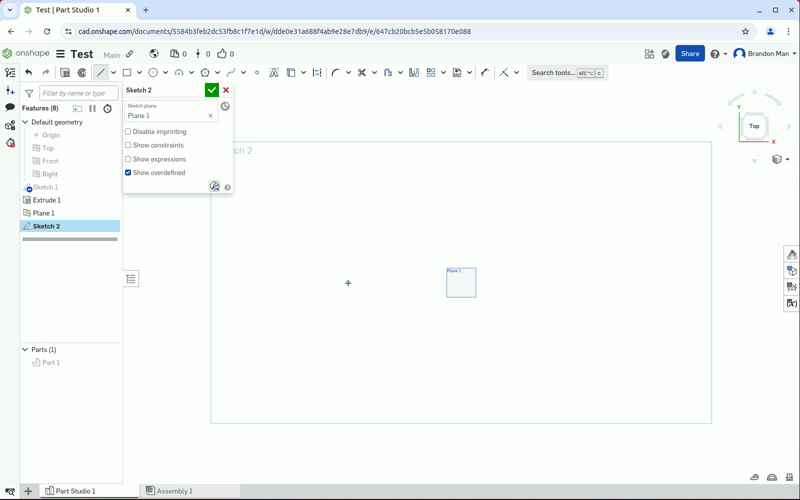
key_down(shift)
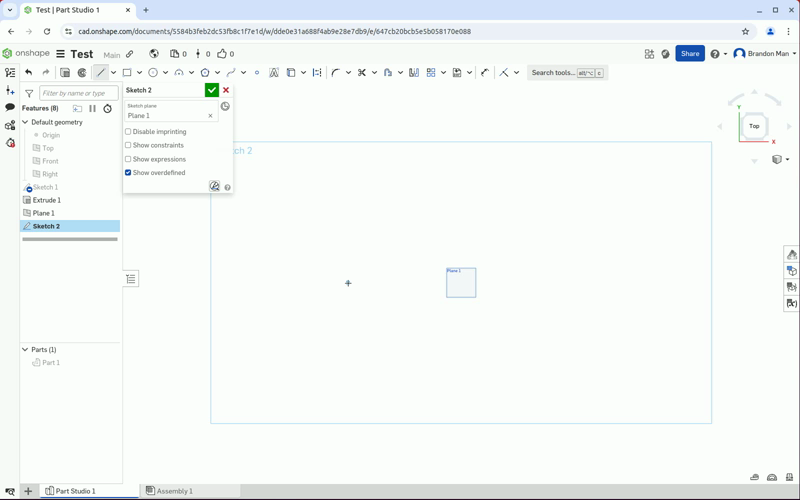
mouse_move(460, 282)
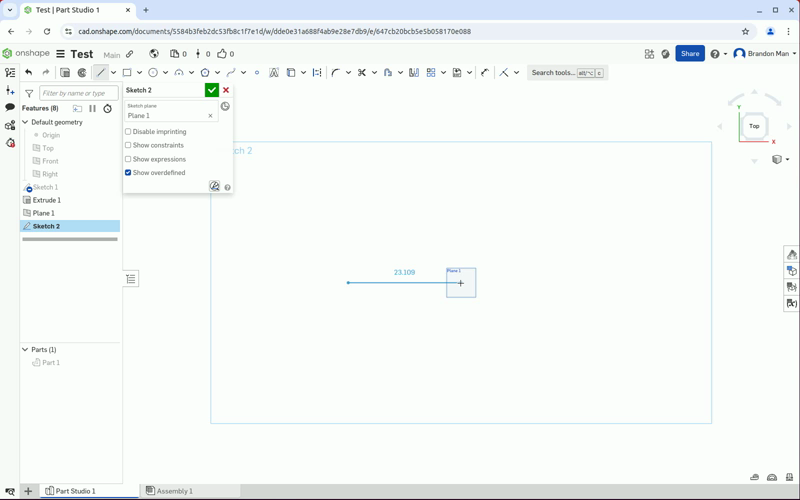
click(460, 282)
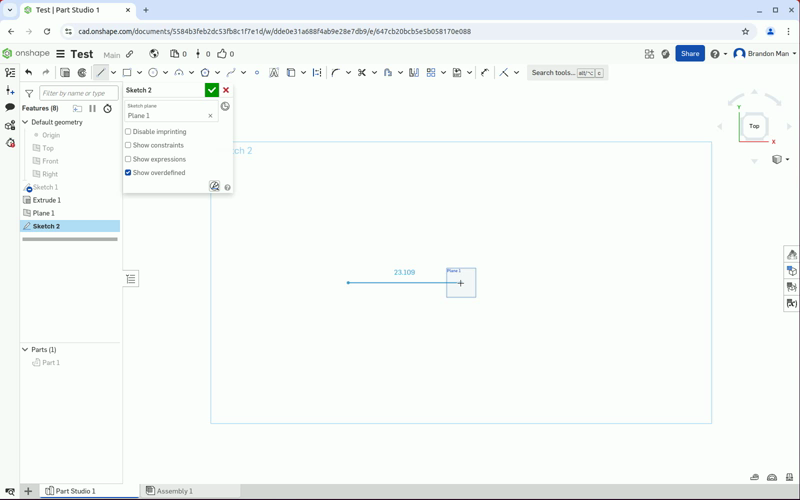
key_up(shift)
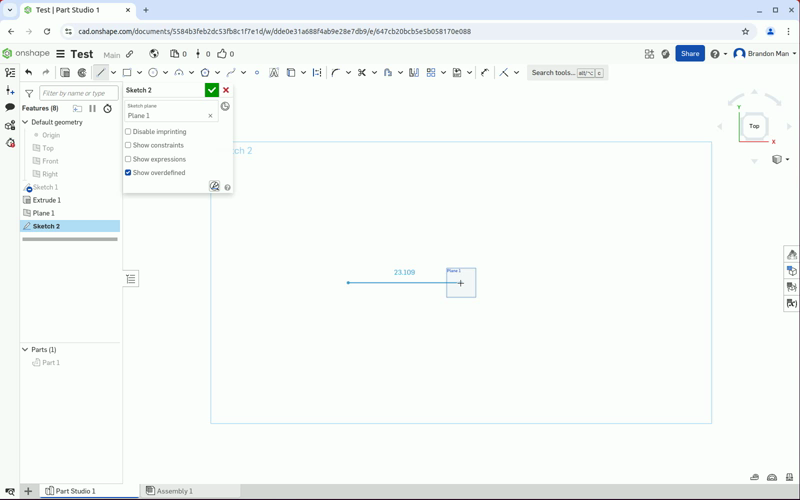
key_down(shift)
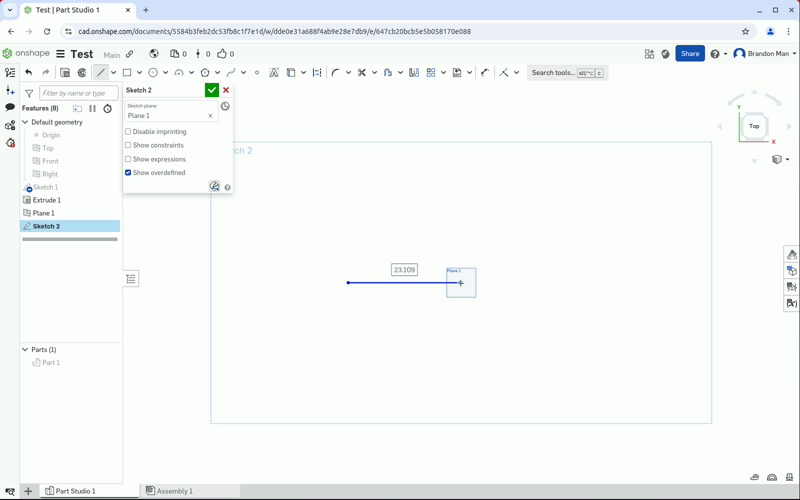
mouse_move(460, 170)
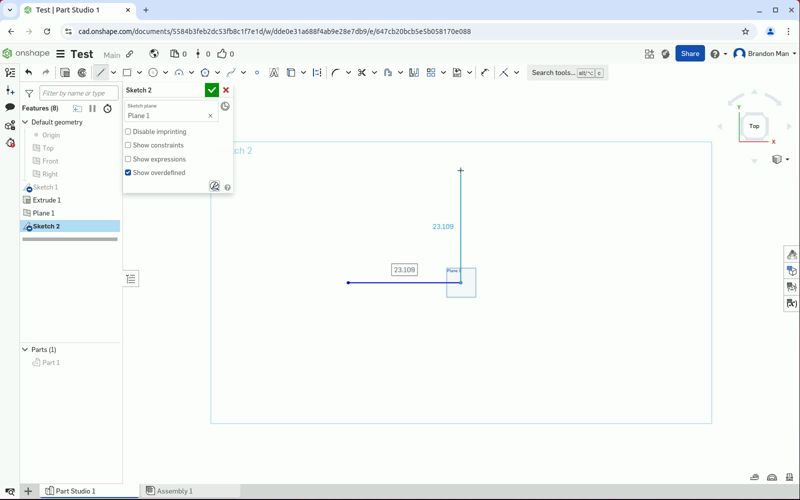
click(460, 170)
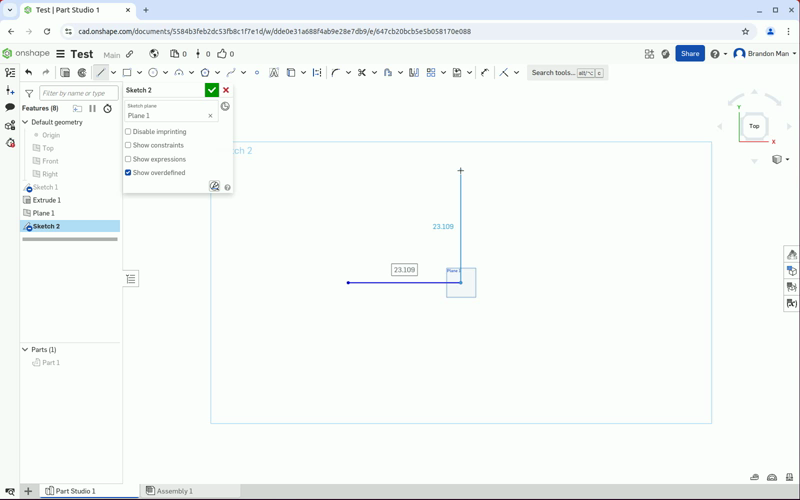
key_up(shift)
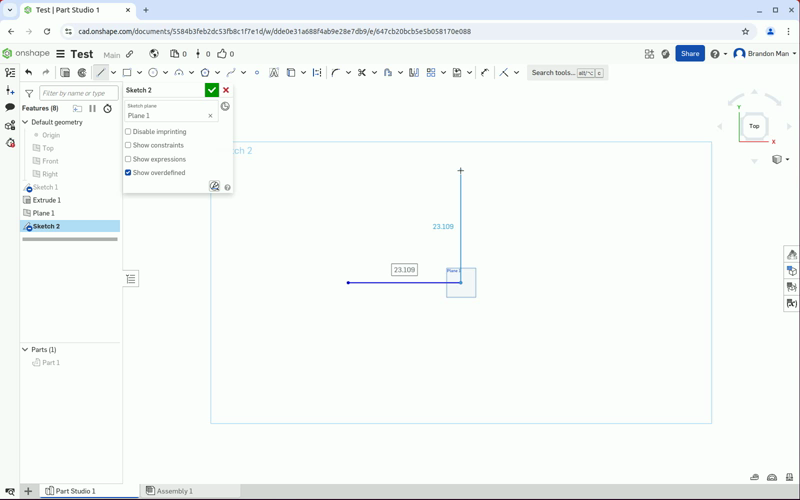
key_down(shift)
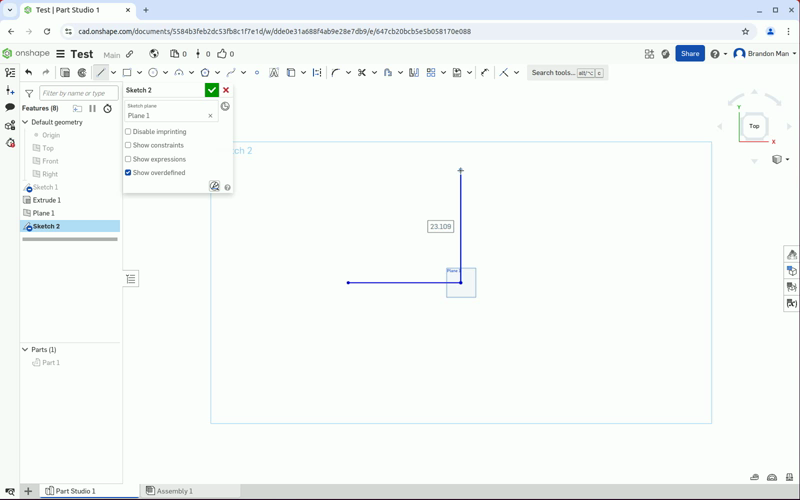
mouse_move(348, 170)
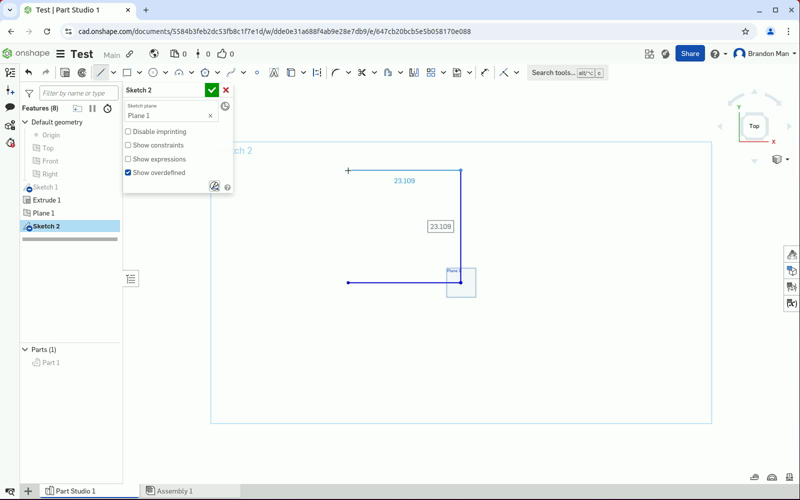
click(348, 170)
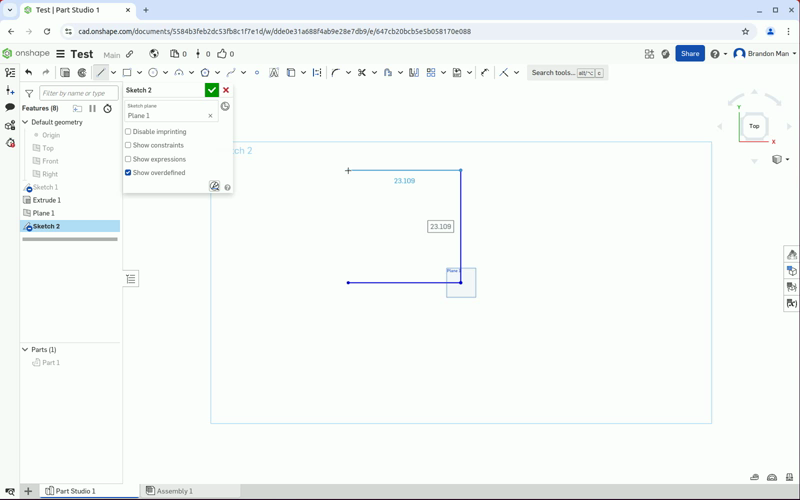
key_up(shift)
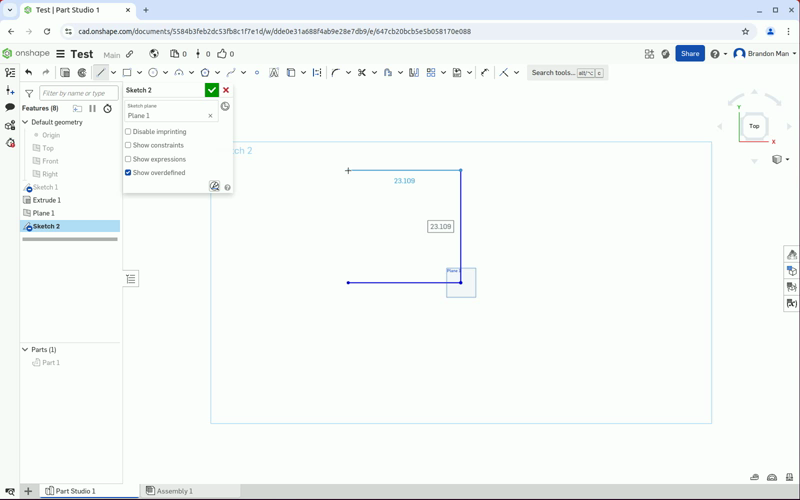
key_down(shift)
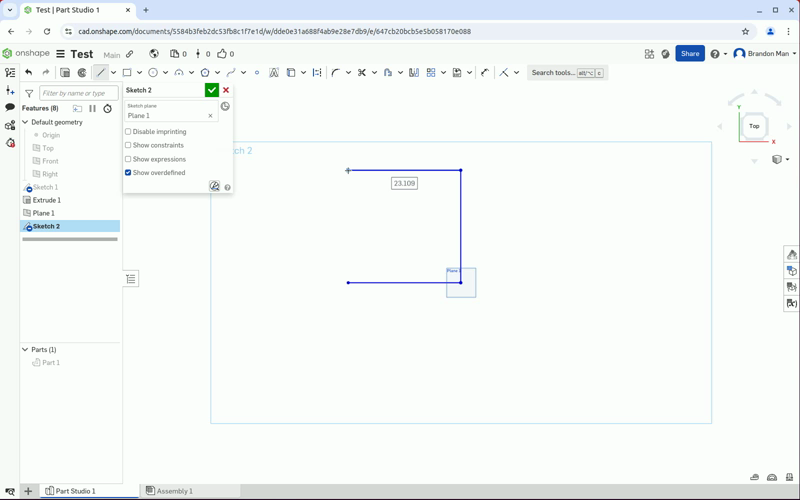
mouse_move(348, 282)
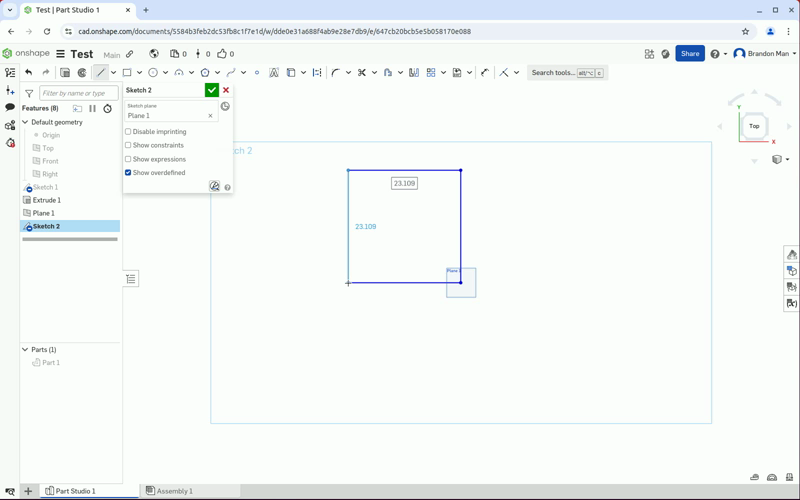
key_up(shift)
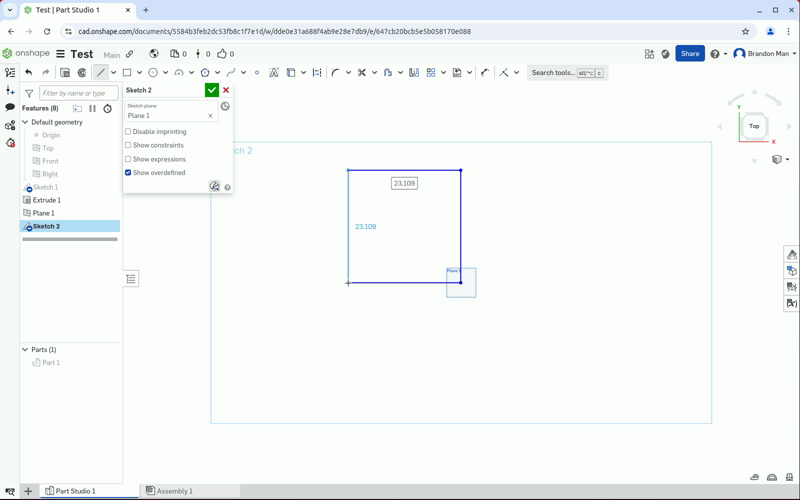
click(348, 282)
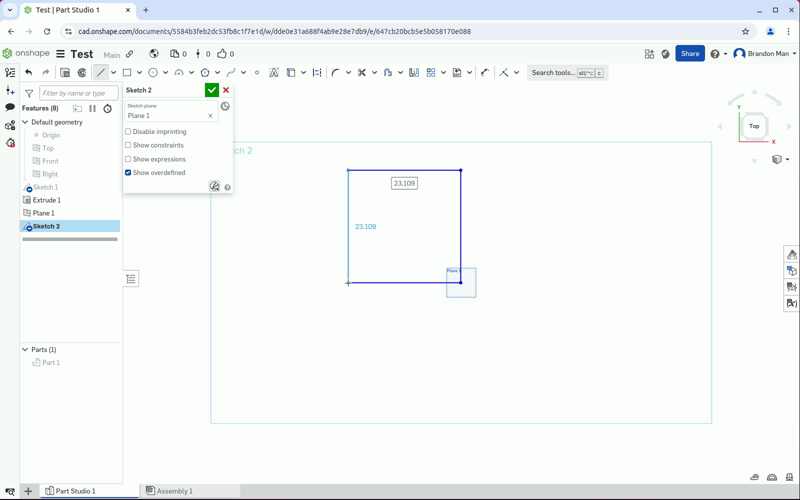
key(esc)
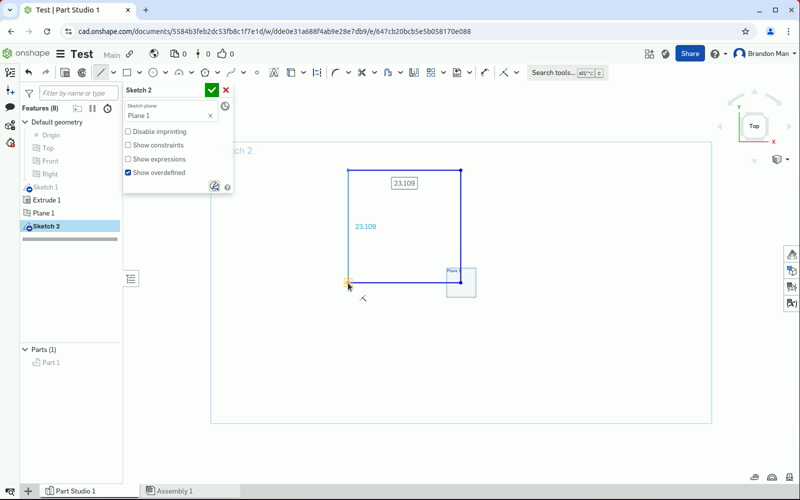
key(l)
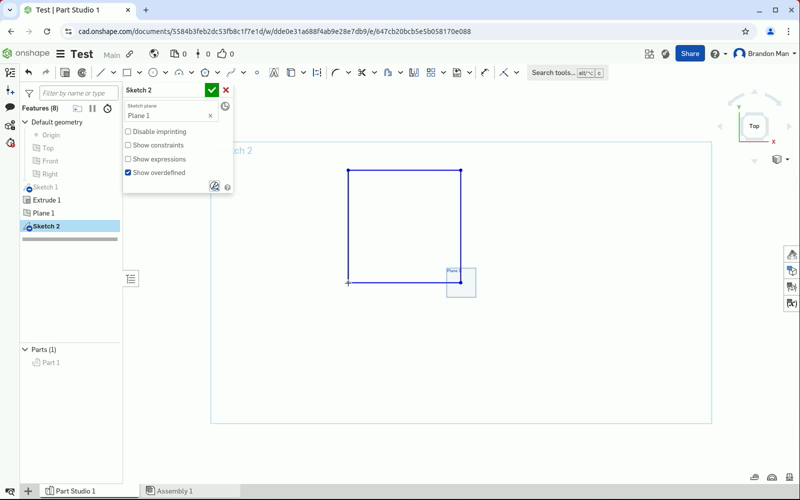
key_down(shift)
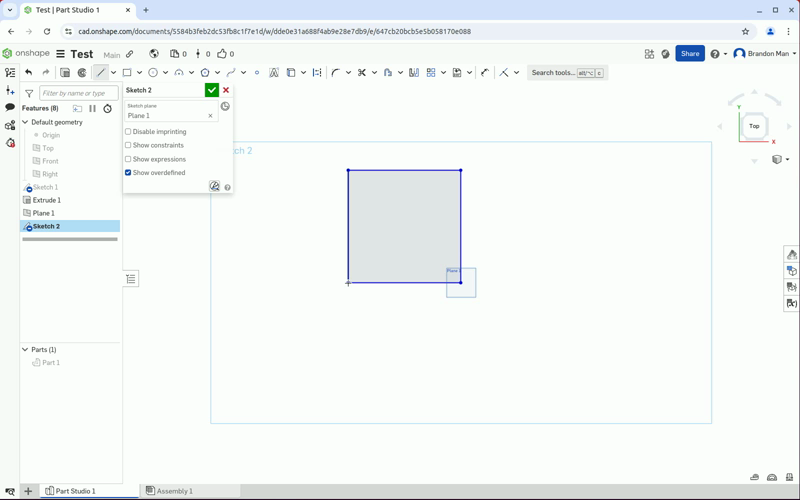
mouse_move(353, 278)
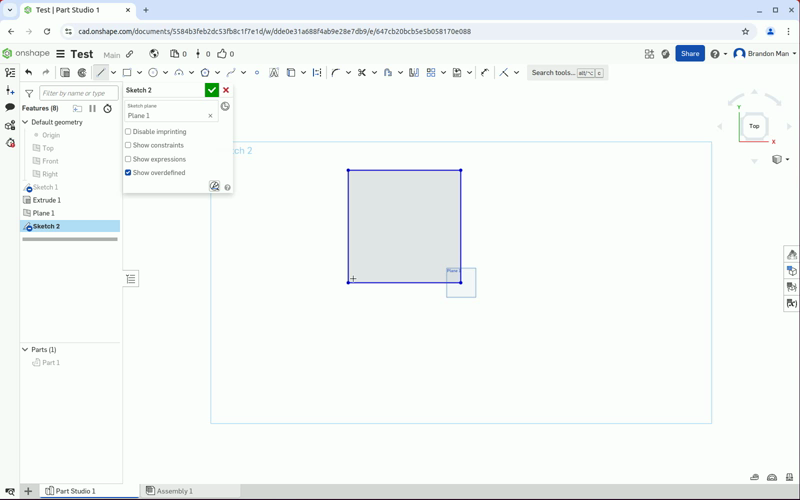
click(353, 278)
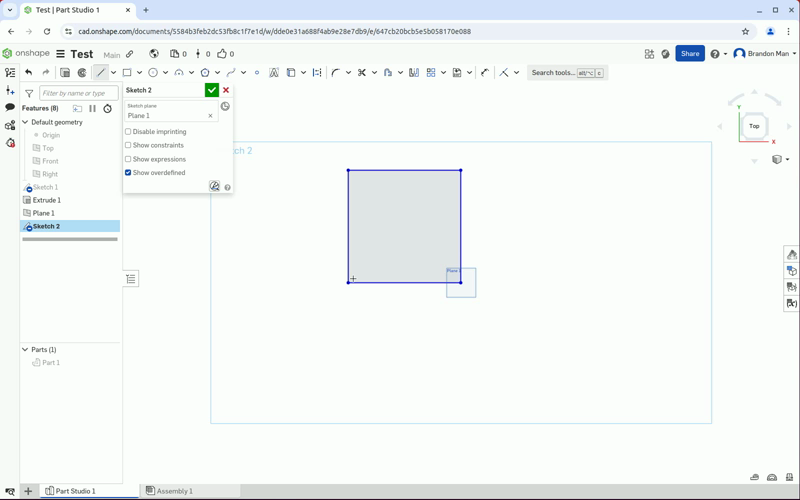
key_up(shift)
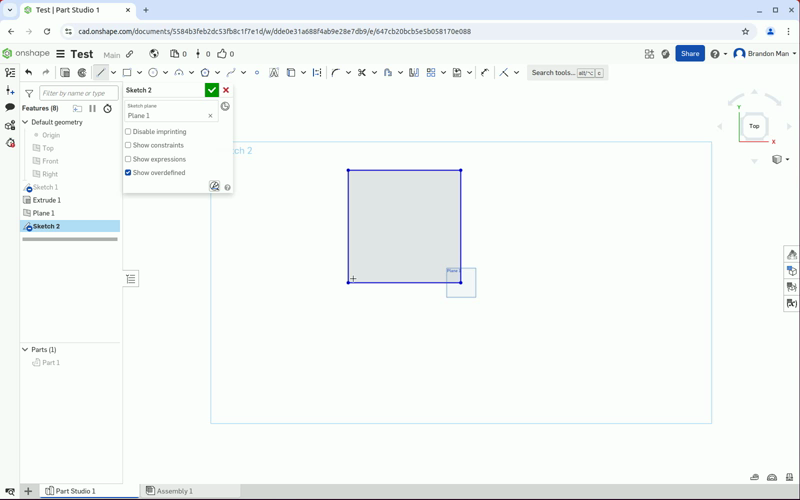
key_down(shift)
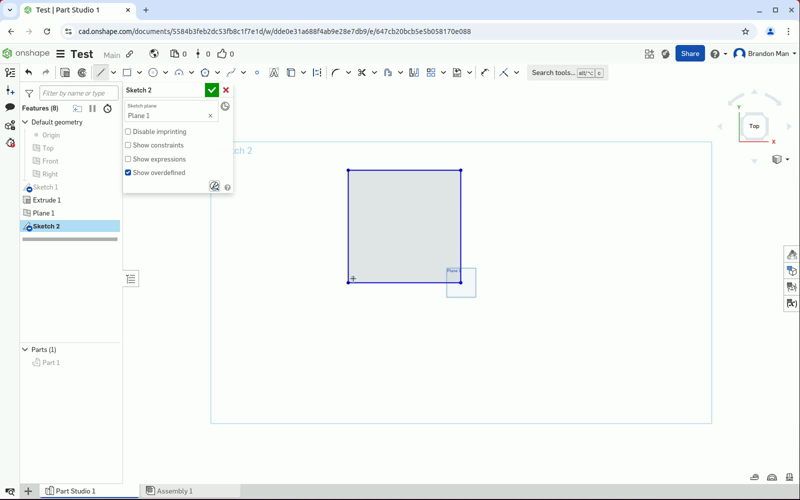
mouse_move(456, 278)
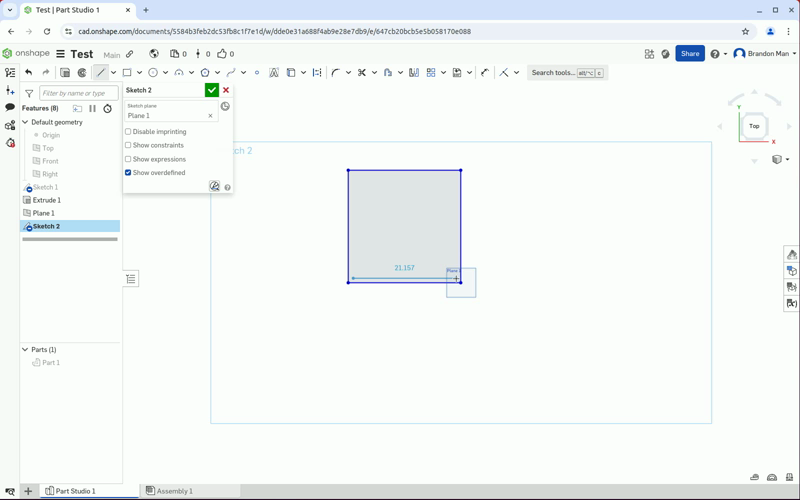
click(456, 278)
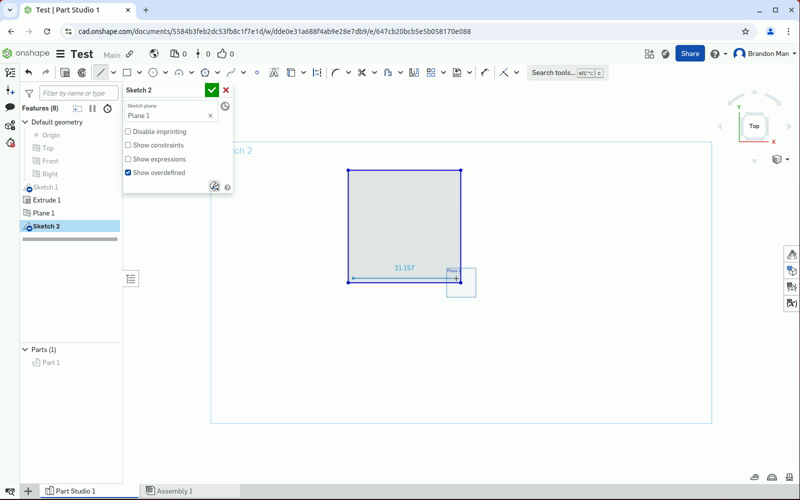
key_up(shift)
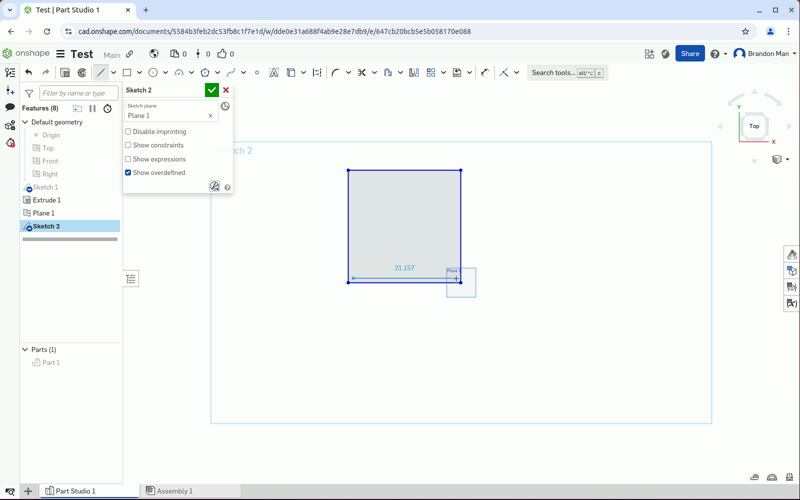
key_down(shift)
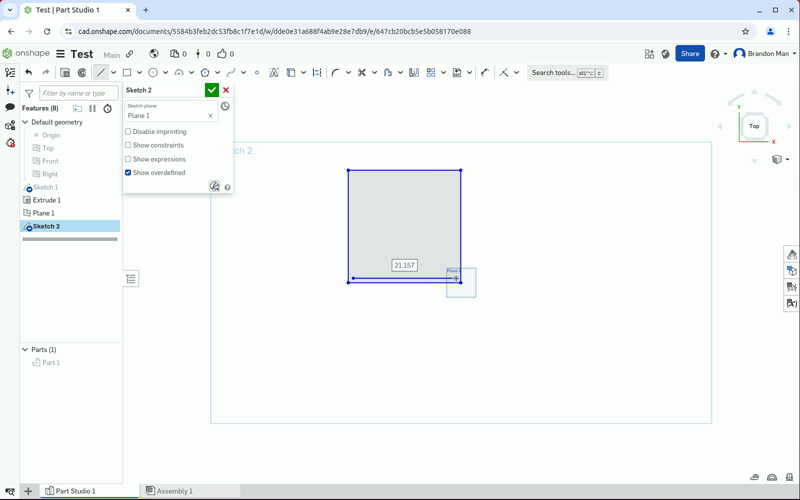
mouse_move(456, 175)
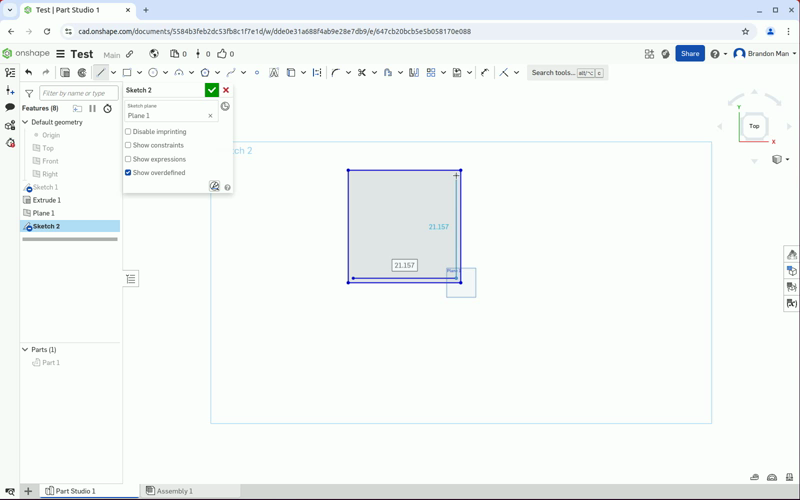
click(456, 175)
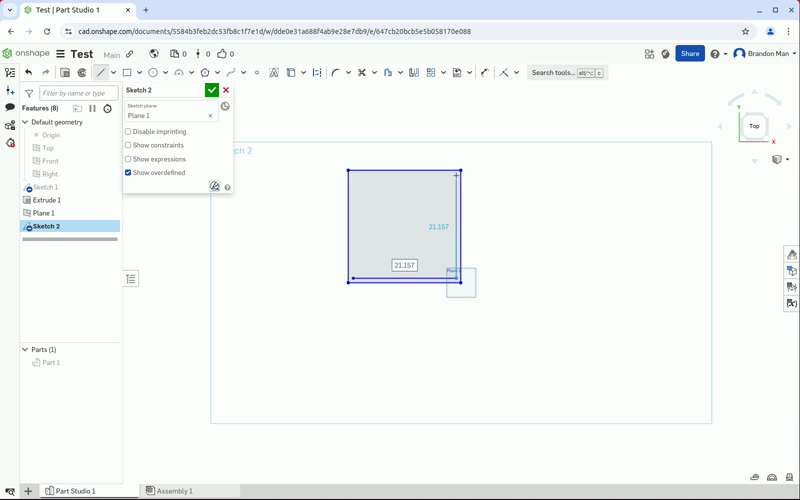
key_up(shift)
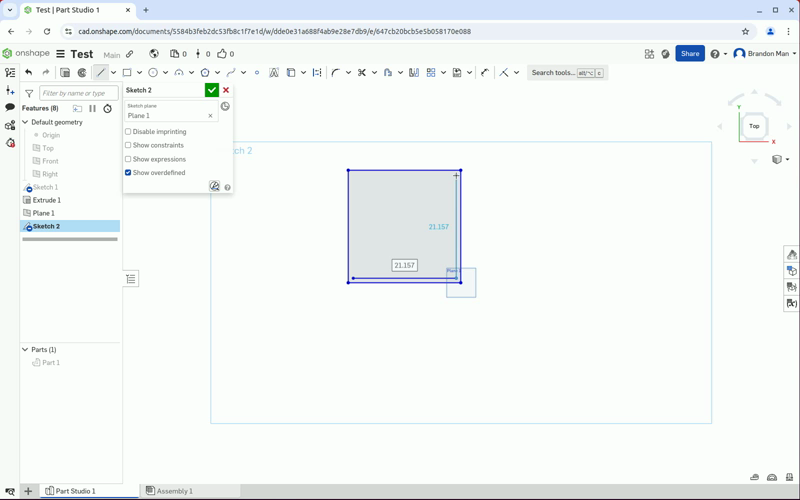
key_down(shift)
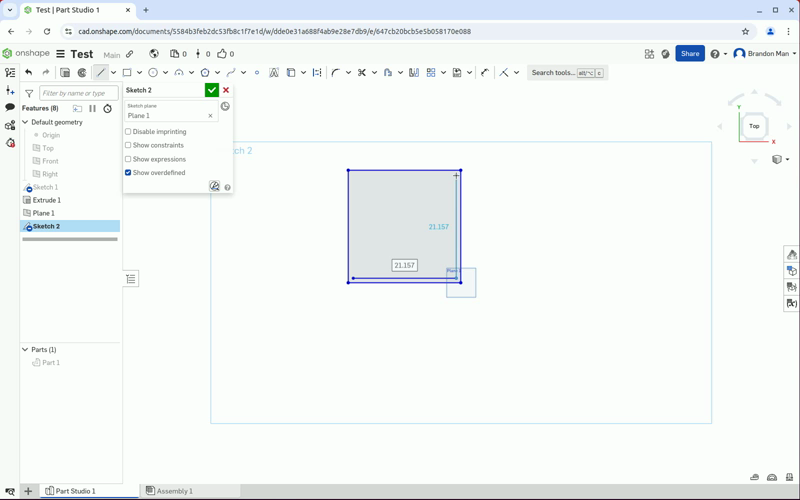
mouse_move(353, 175)
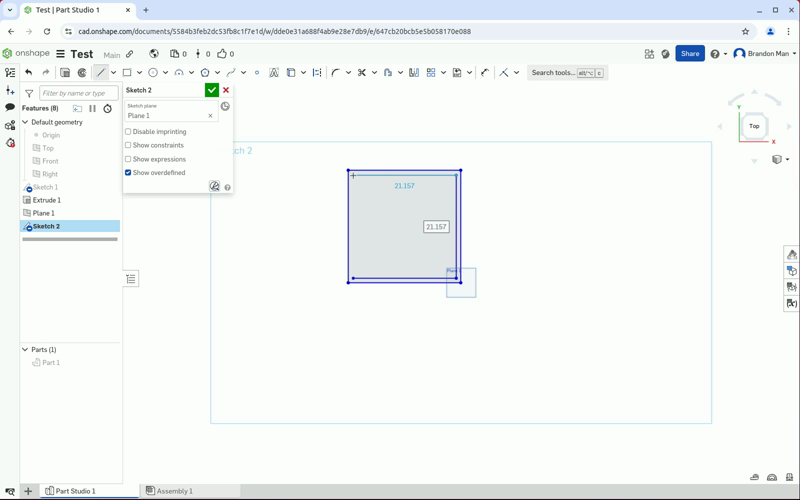
click(353, 175)
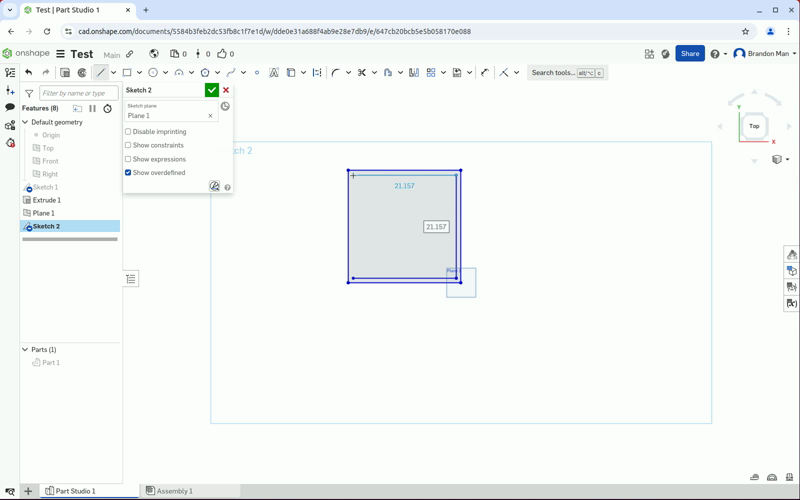
key_up(shift)
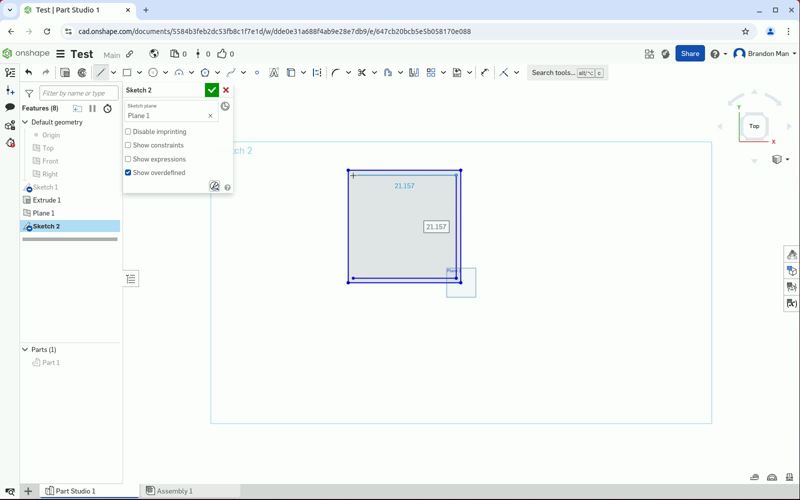
key_down(shift)
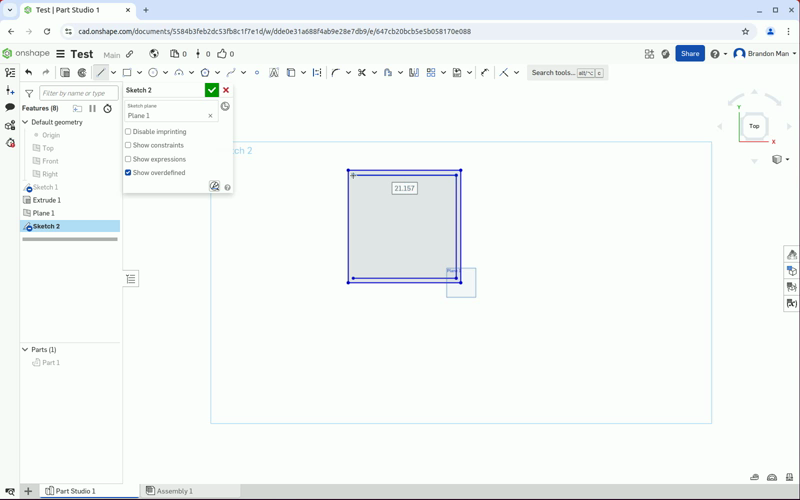
mouse_move(353, 278)
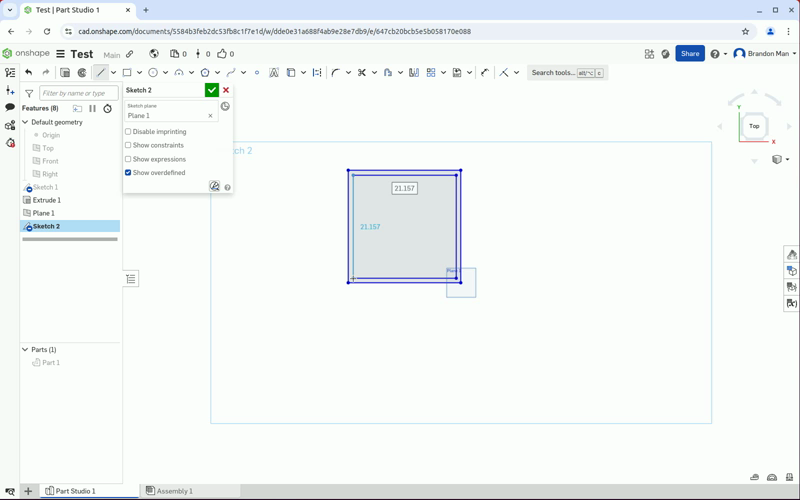
key_up(shift)
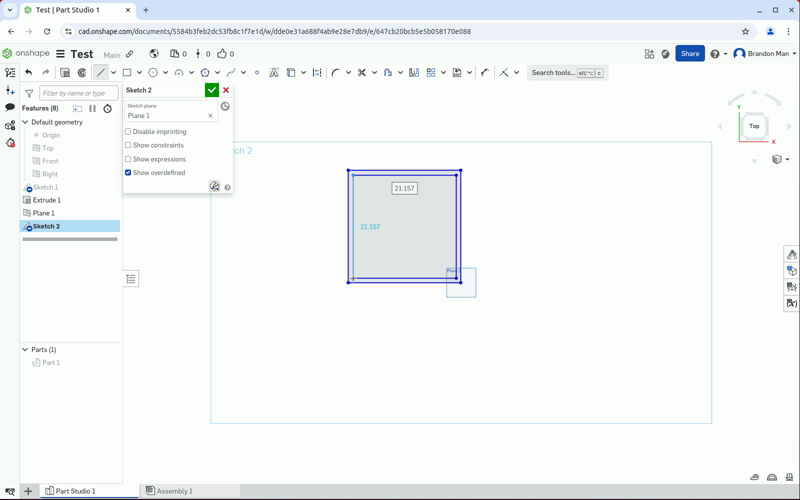
click(353, 278)
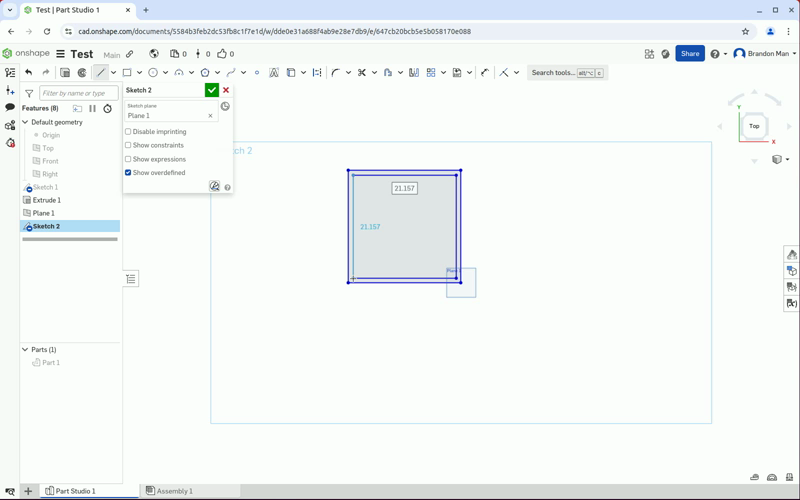
key(esc)
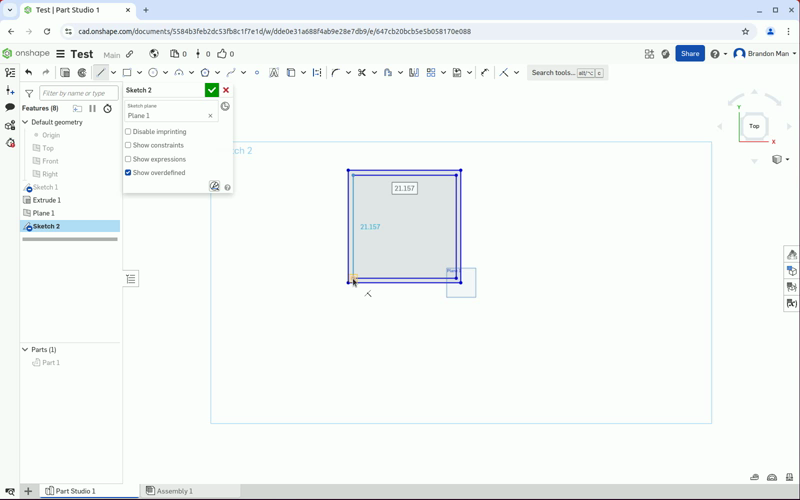
mouse_move(376, 281)
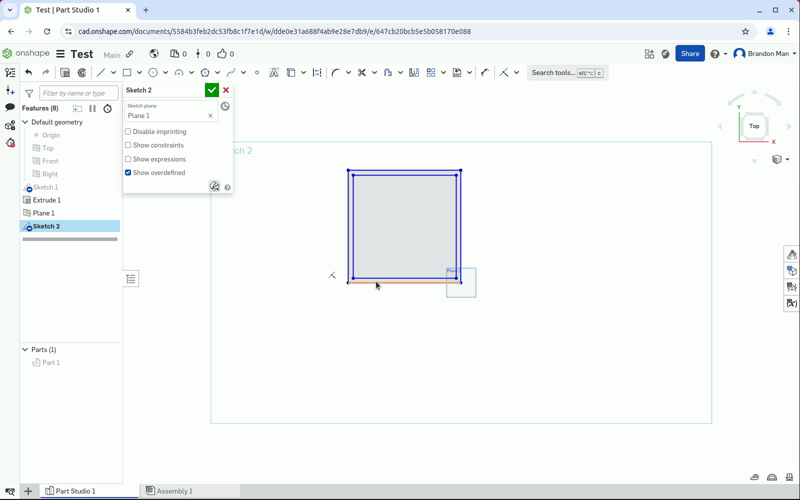
click(376, 281)
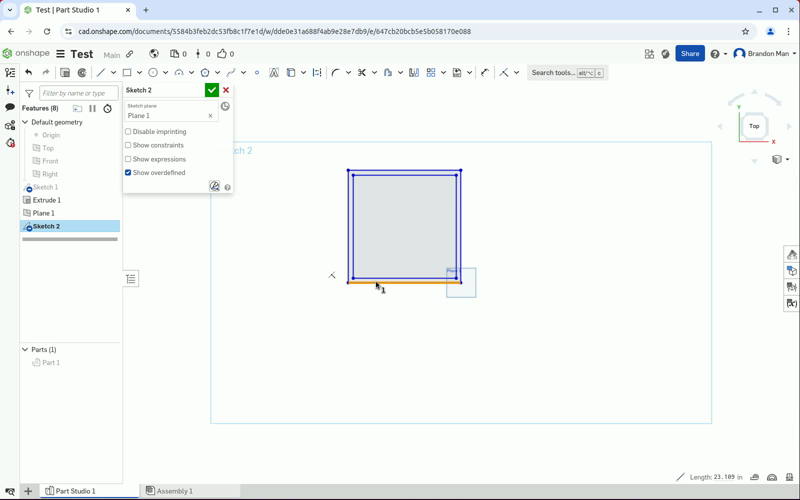
mouse_move(73, 352)
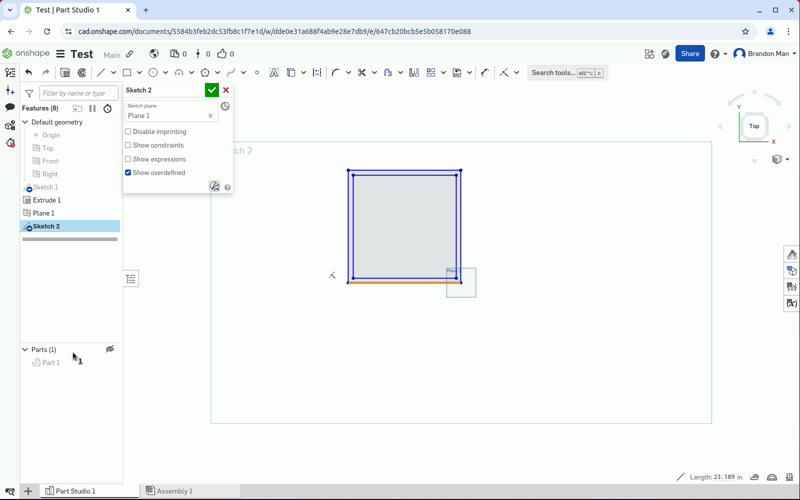
key(shift+y)
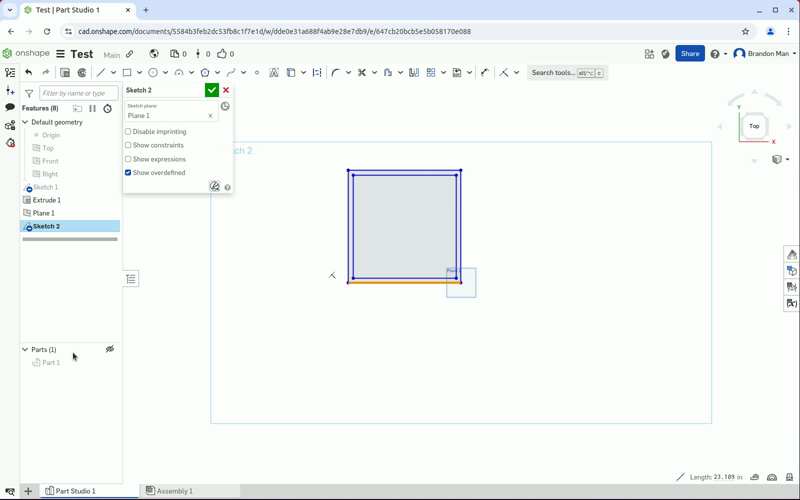
key(shift+e)
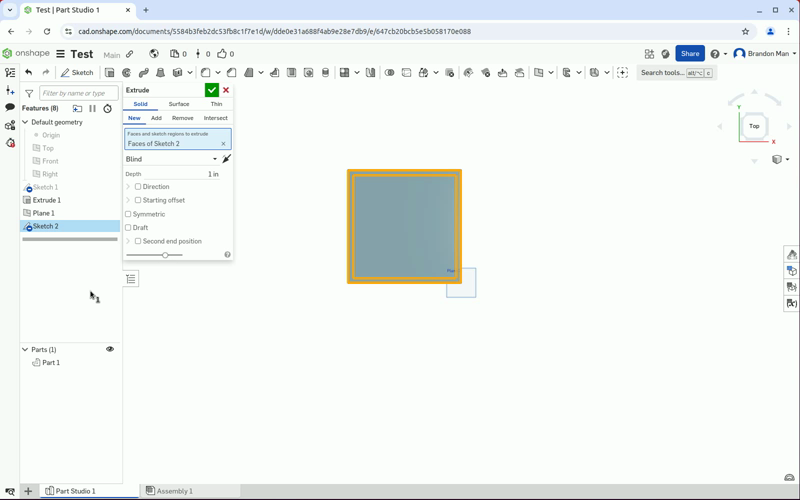
mouse_move(143, 106)
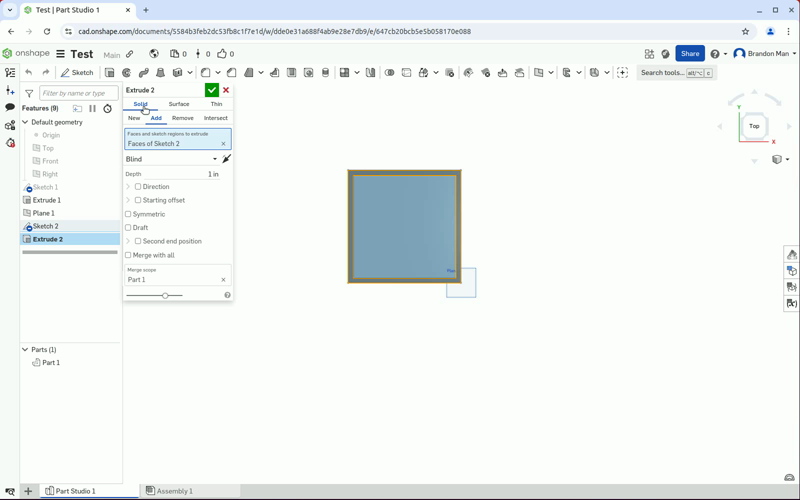
click(143, 106)
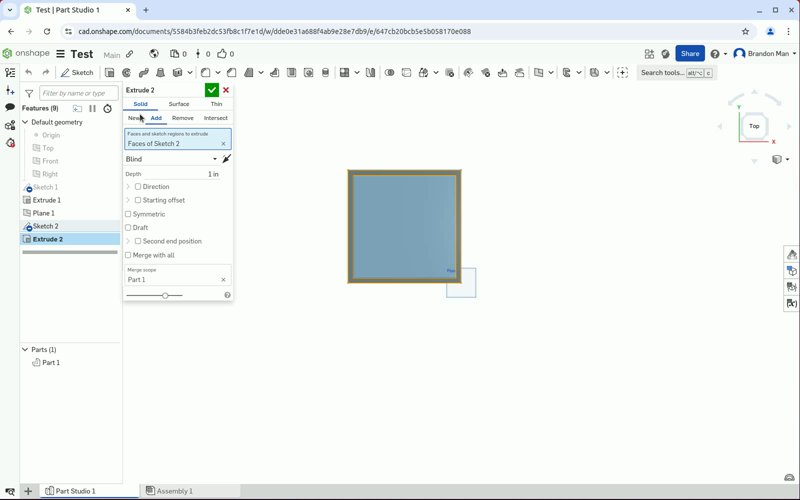
mouse_move(137, 120)
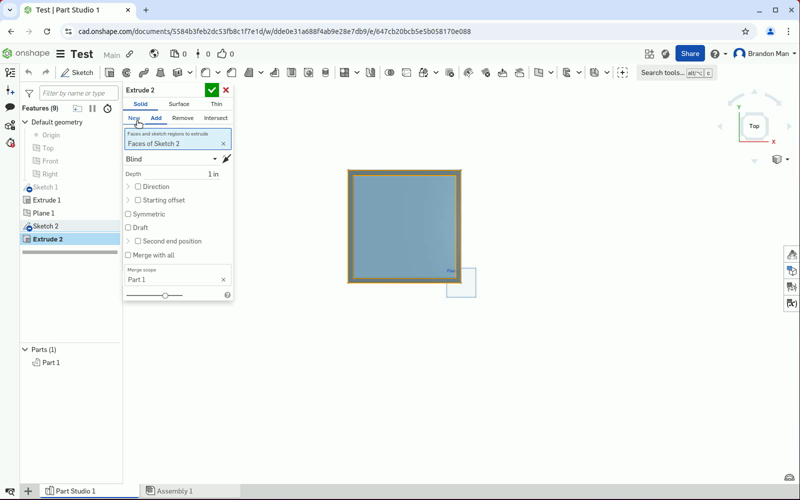
click(137, 120)
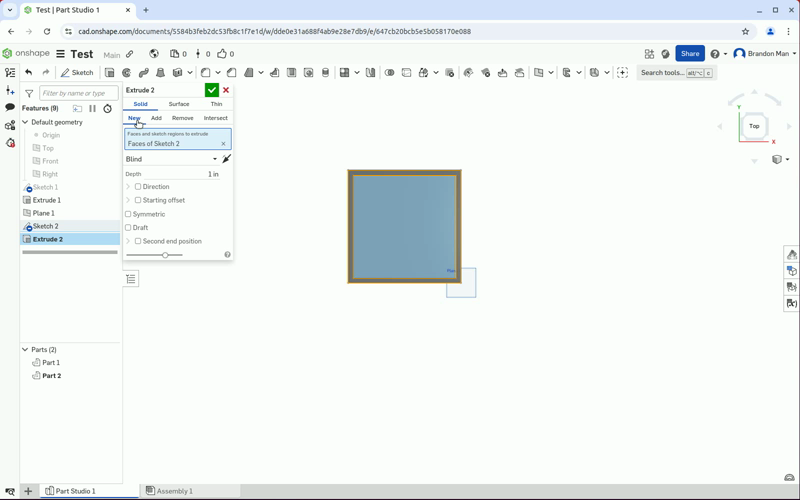
key(tab, 4)
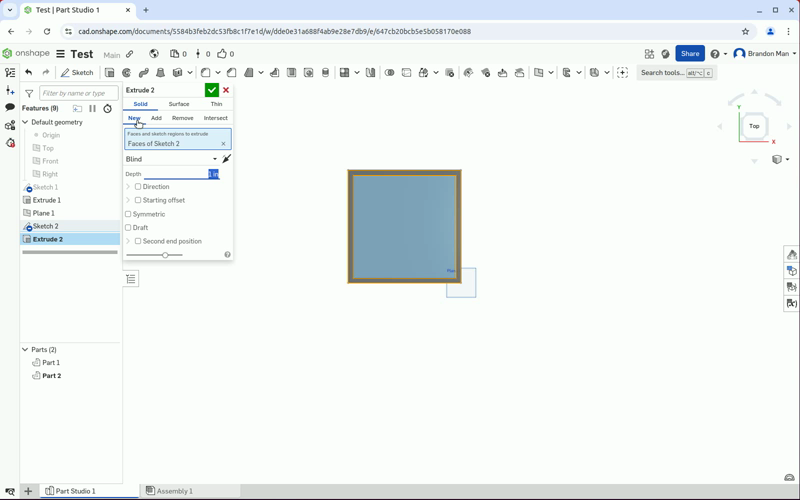
text(11.554)
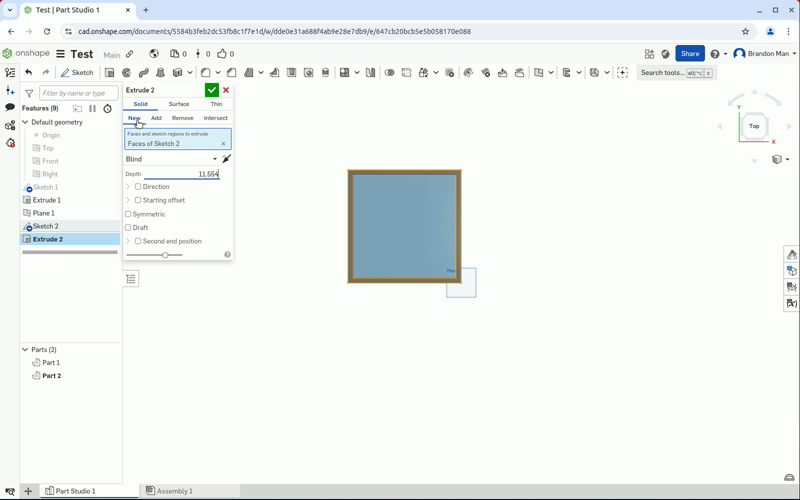
key(enter)
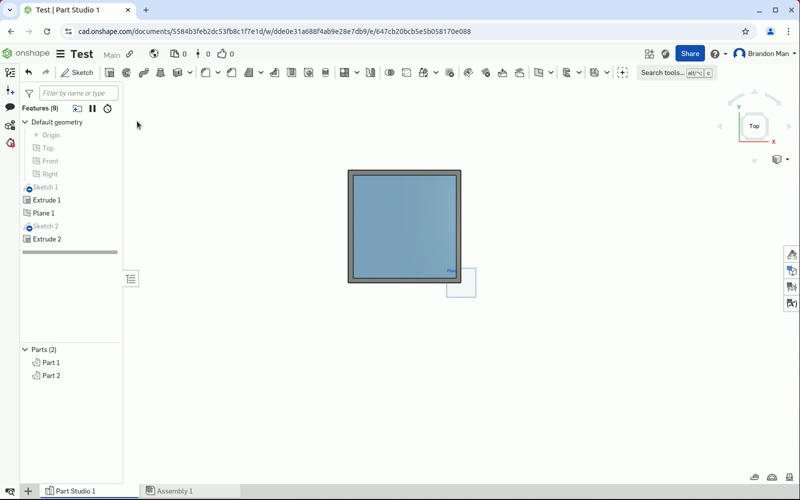
key(shift+h)
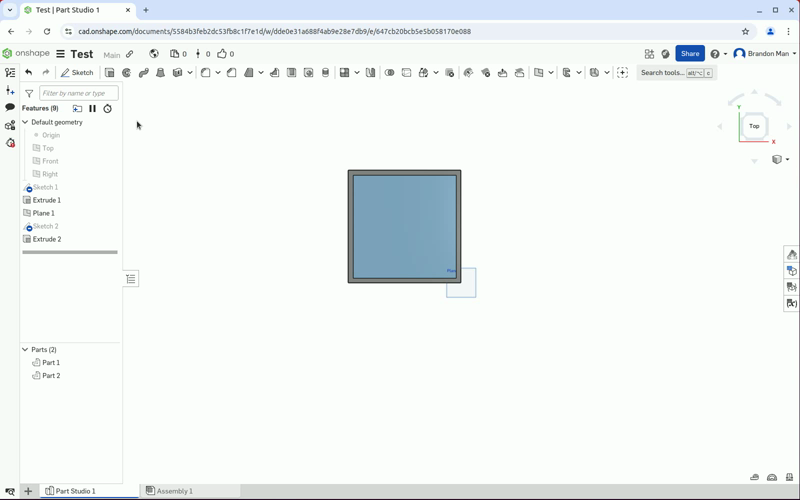
key(shift+h)
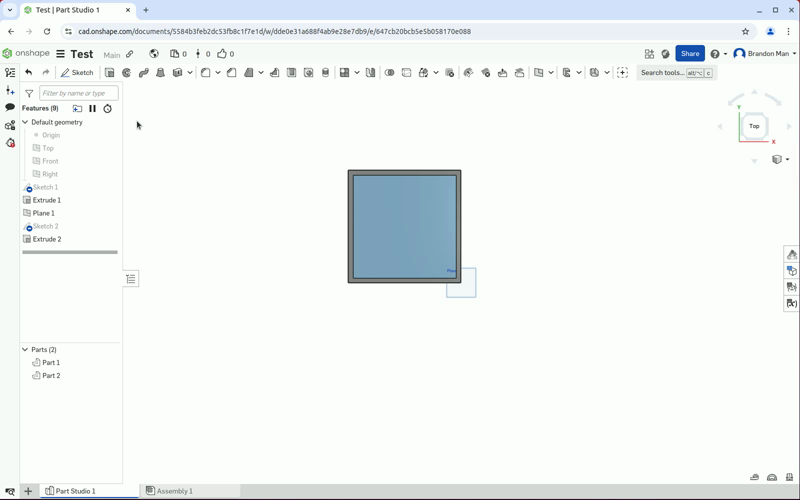
mouse_move(73, 189)
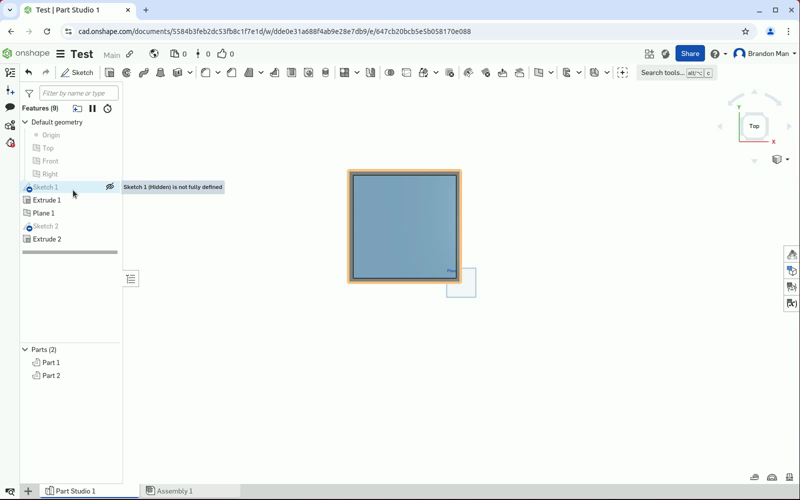
click(73, 189)
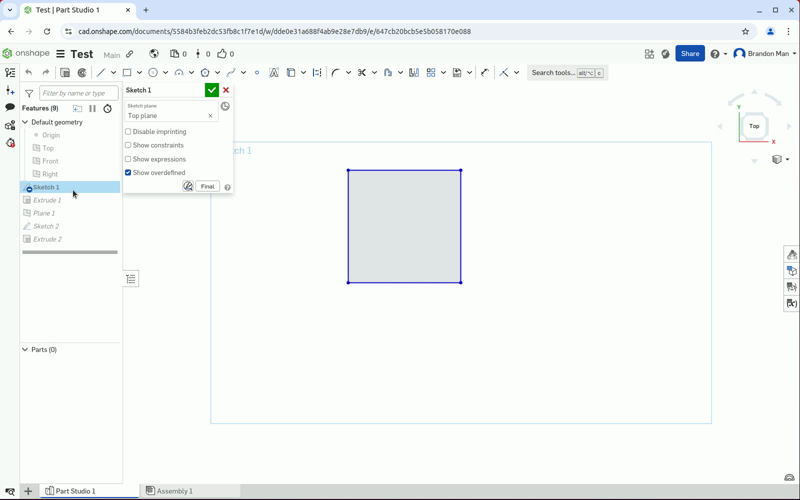
mouse_move(229, 92)
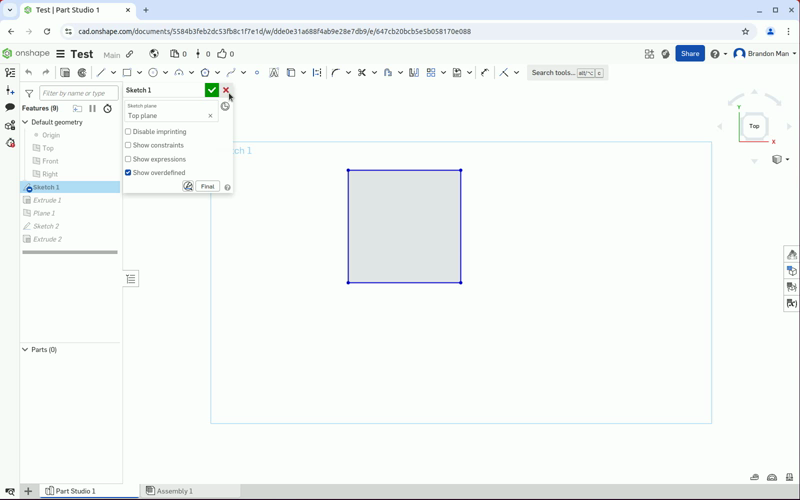
click(229, 92)
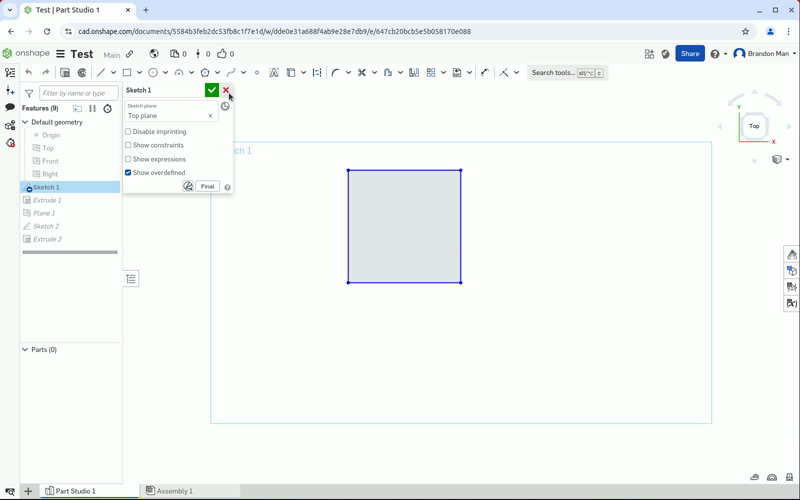
key(shift+s)
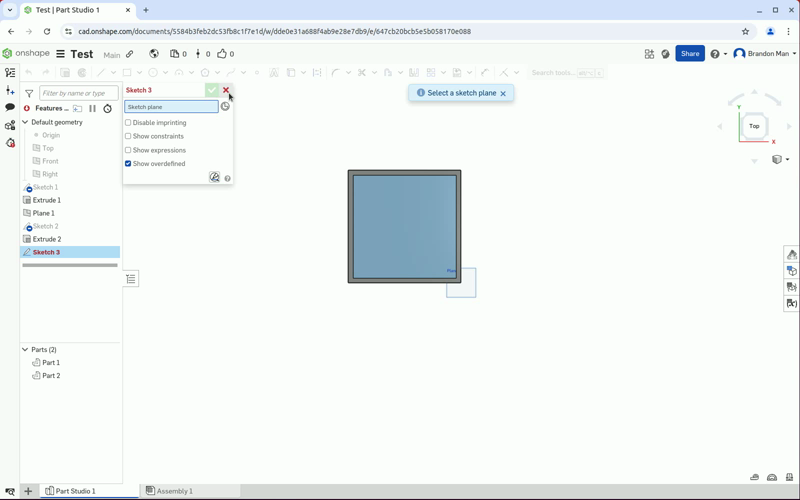
mouse_move(73, 215)
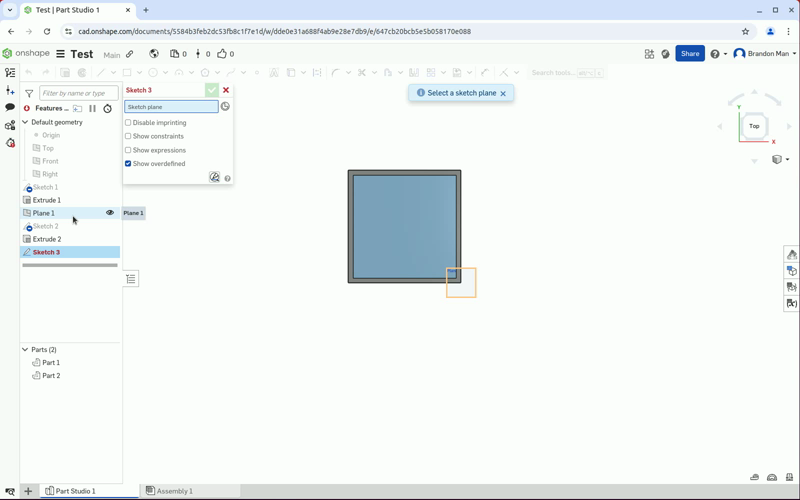
click(73, 215)
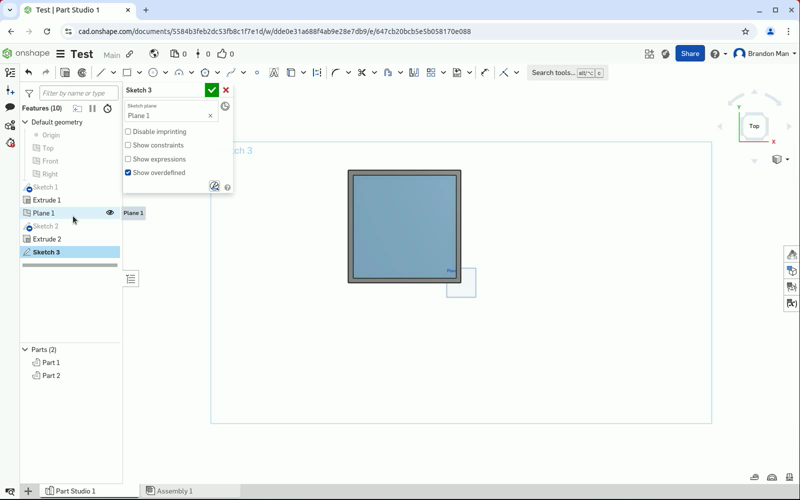
mouse_move(73, 352)
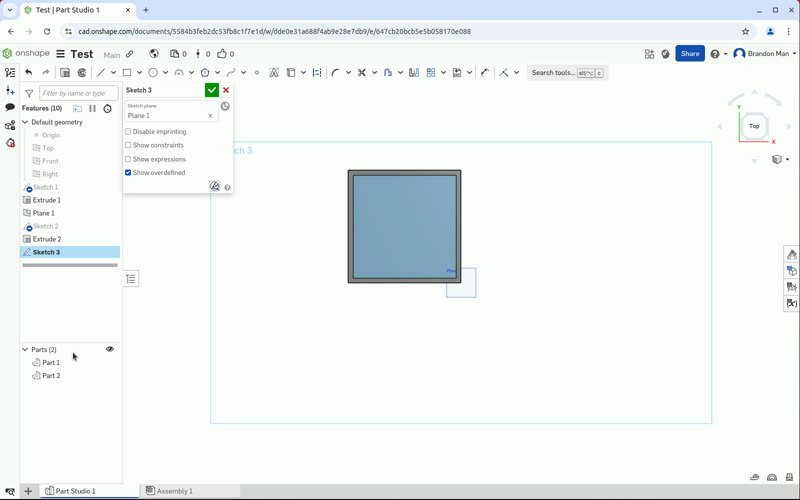
key(y)
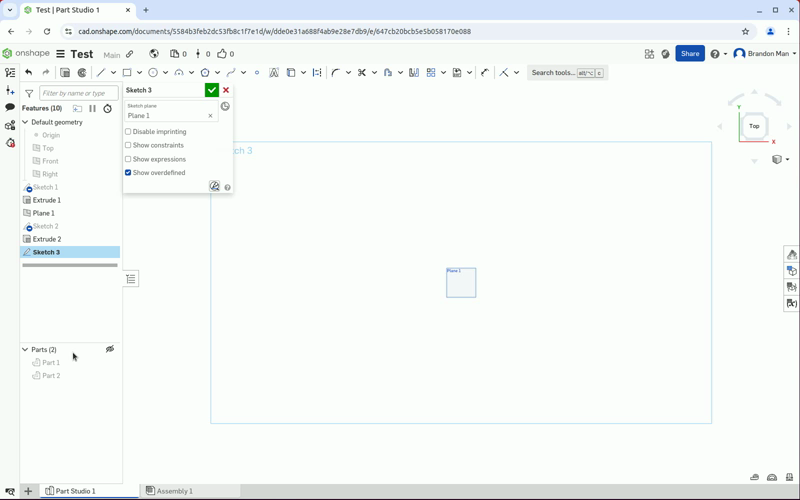
key(c)
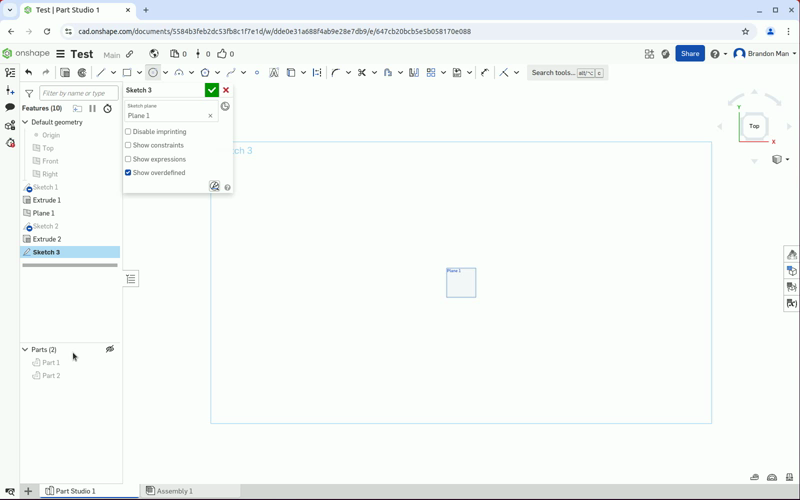
key_down(shift)
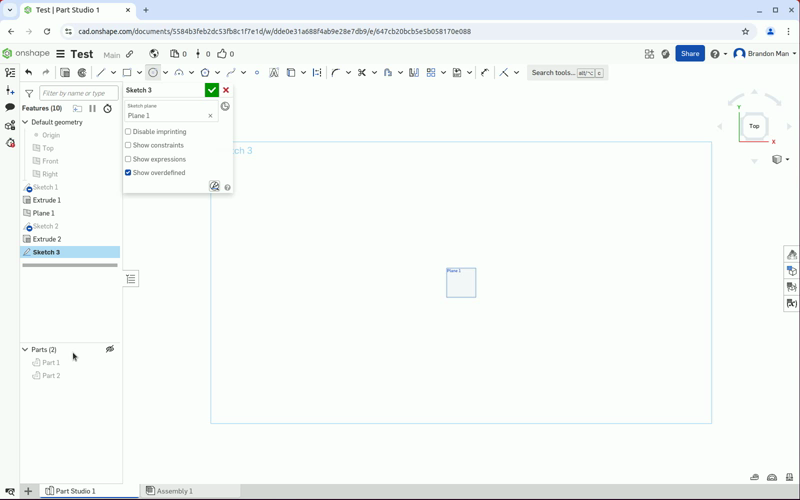
mouse_move(404, 226)
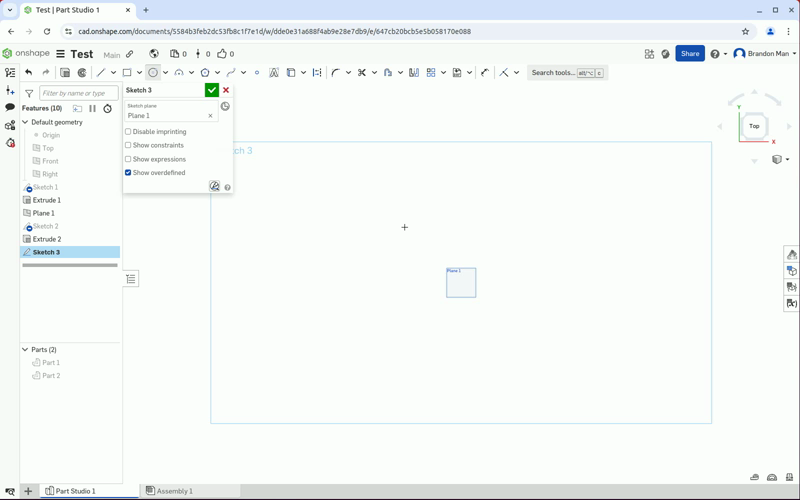
click(404, 226)
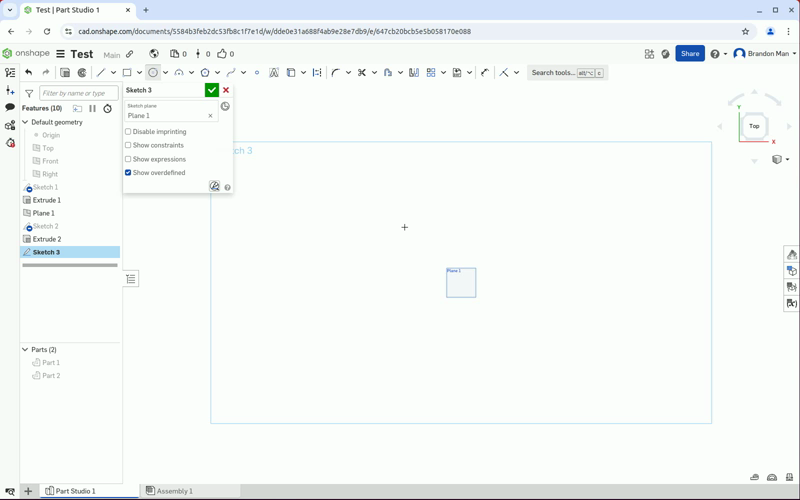
key_up(shift)
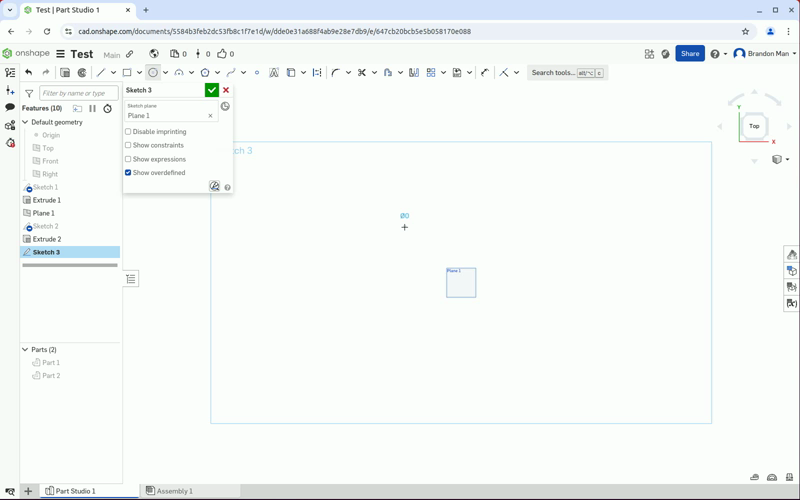
mouse_move(424, 226)
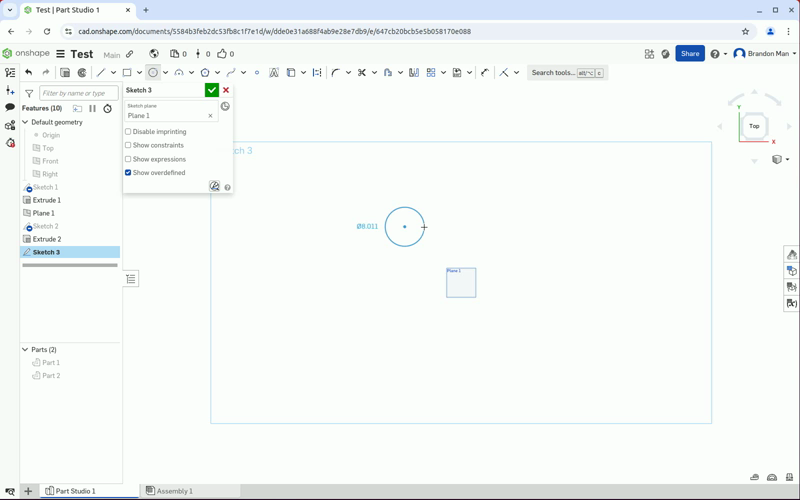
click(424, 226)
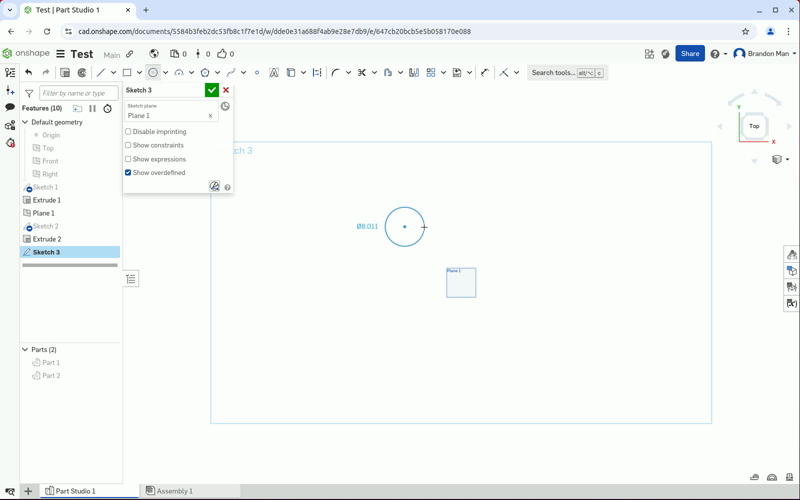
key(esc)
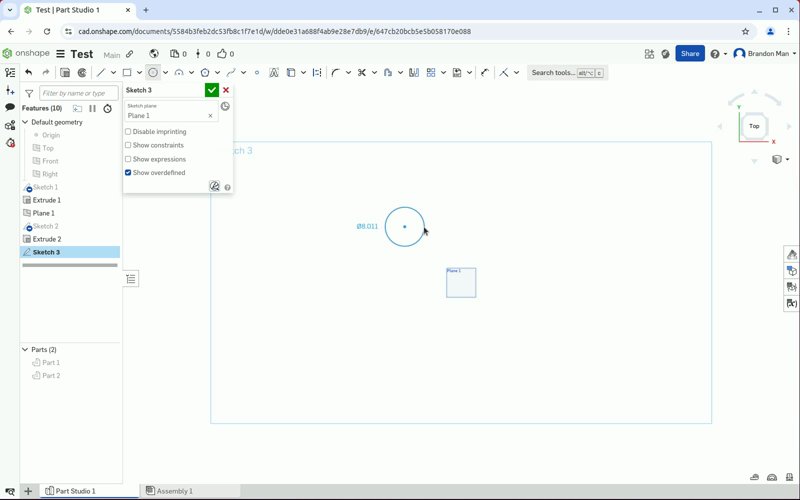
mouse_move(396, 225)
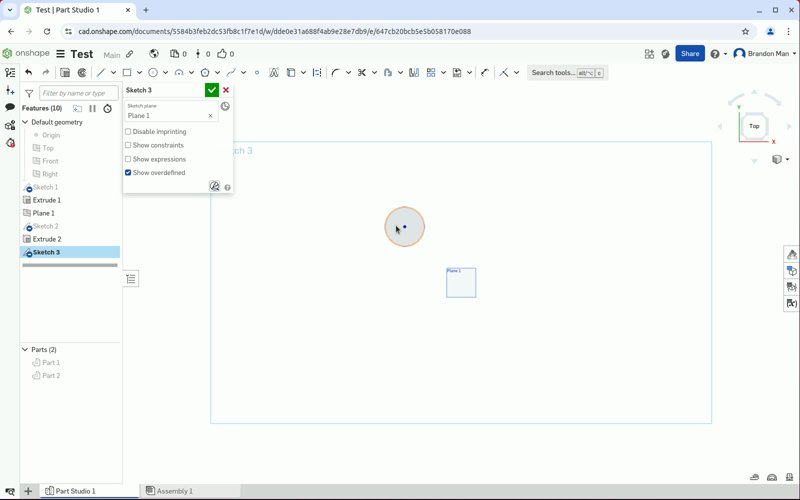
scroll(6)
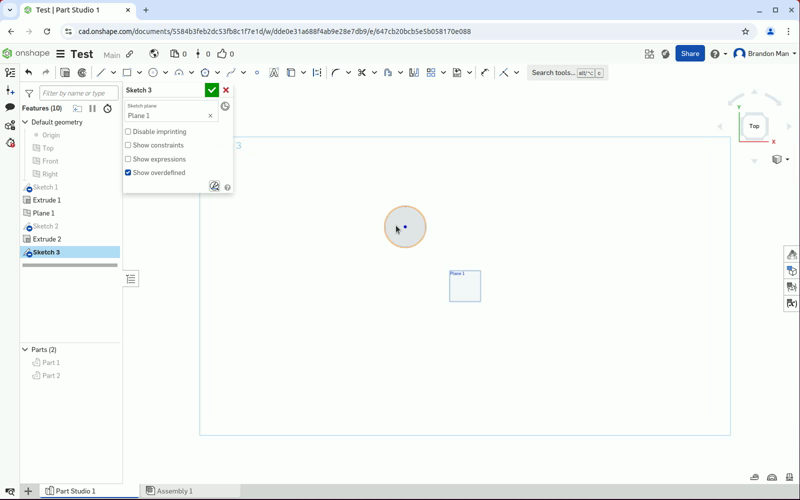
scroll(6)
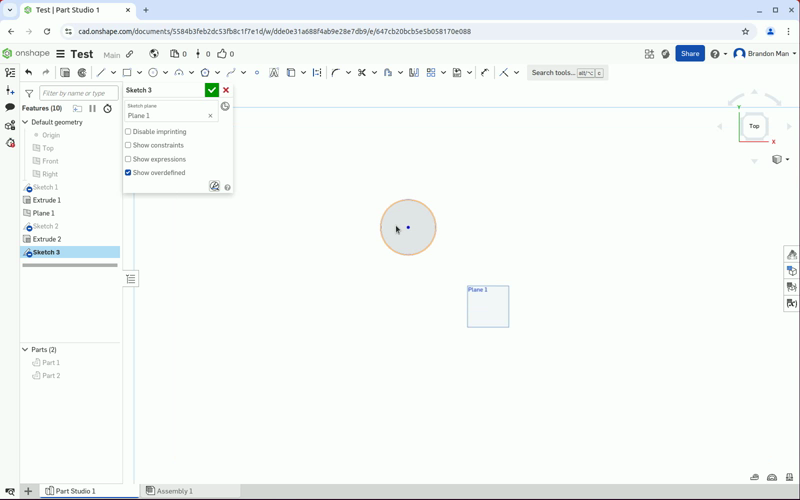
scroll(6)
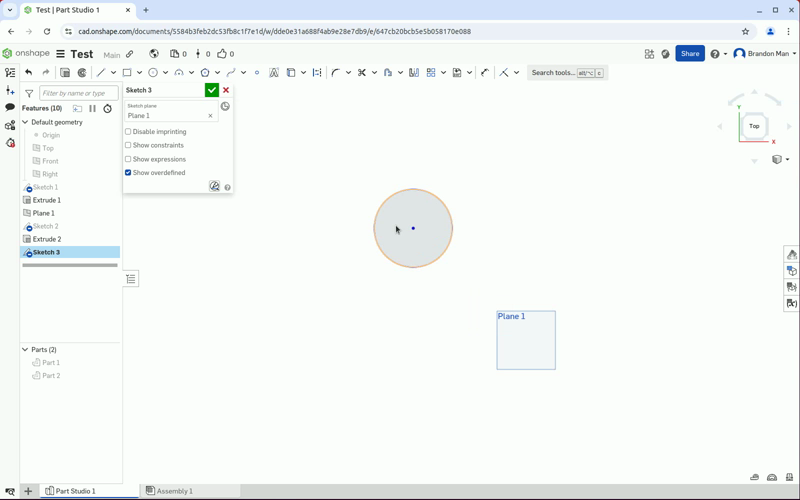
scroll(6)
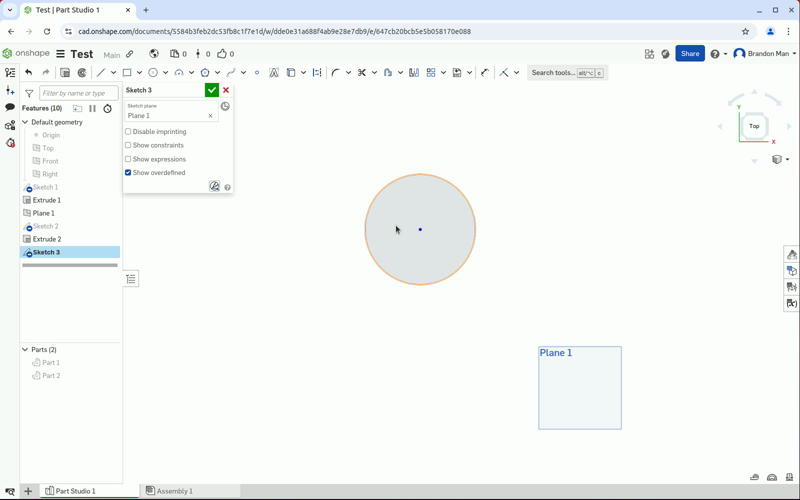
scroll(6)
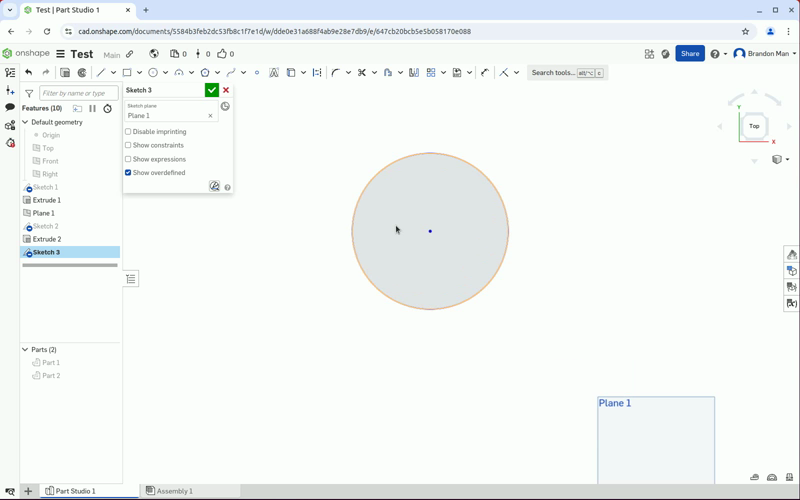
scroll(6)
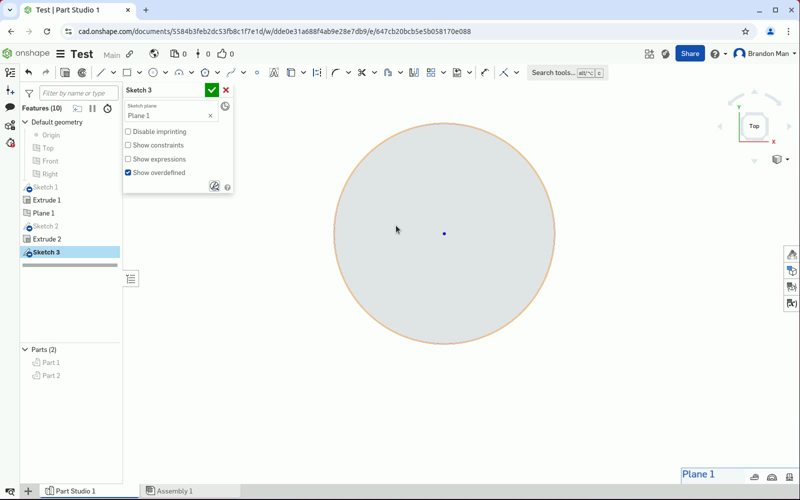
scroll(6)
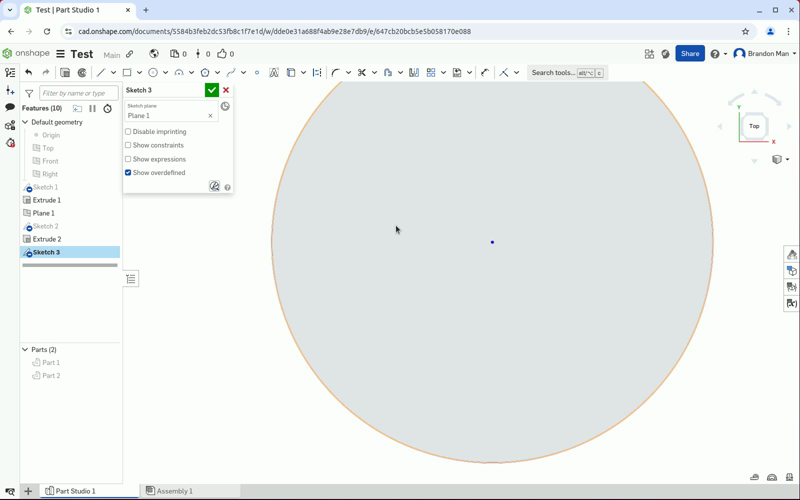
click(396, 225)
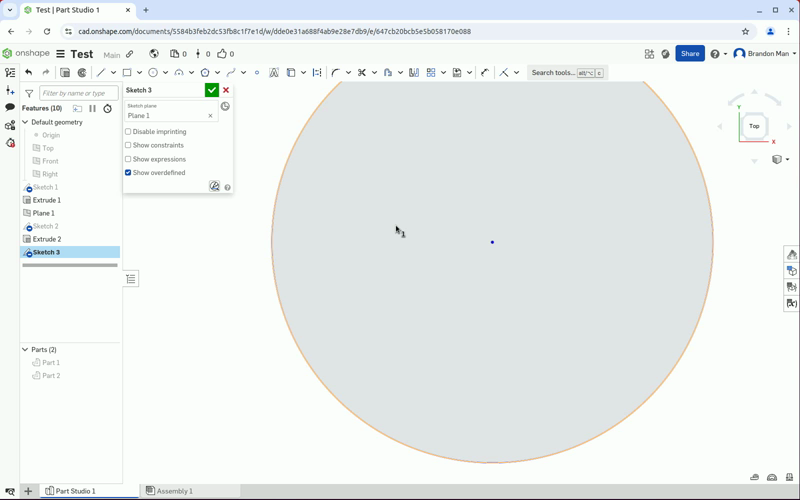
scroll(-6)
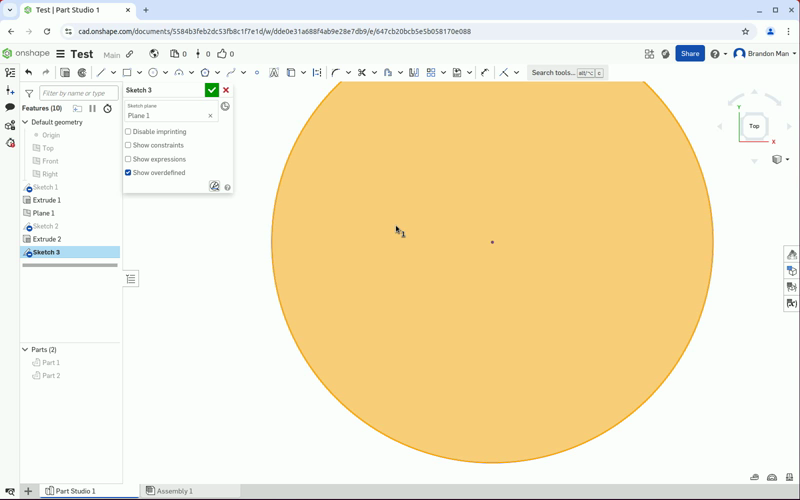
scroll(-6)
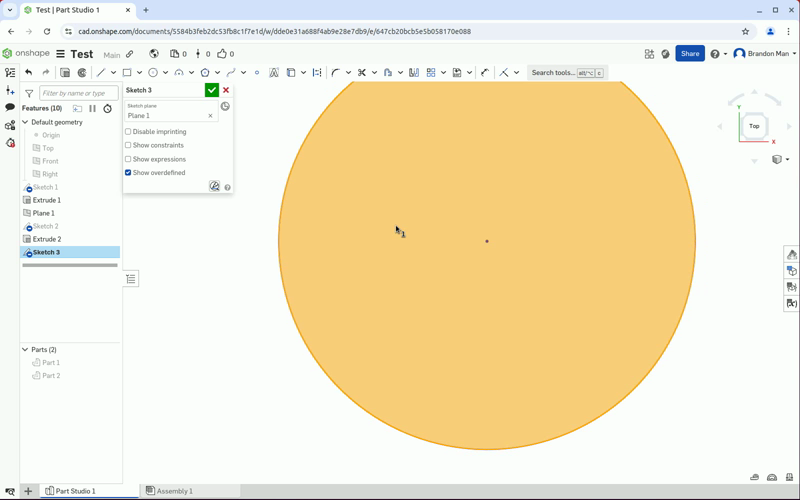
scroll(-6)
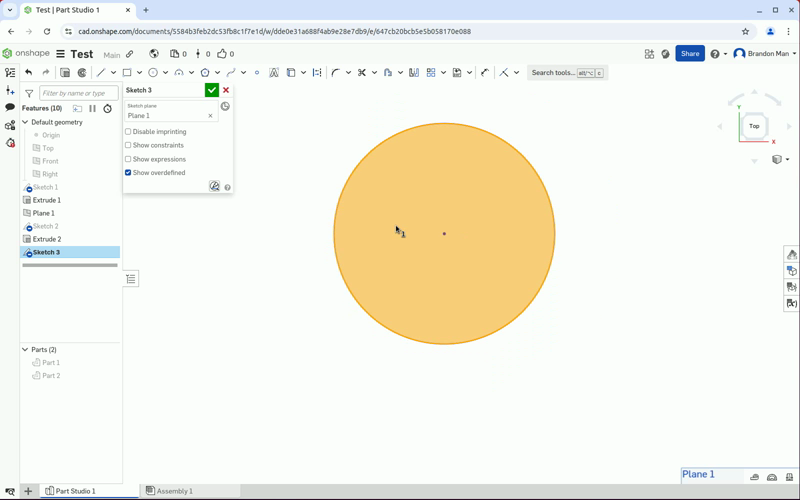
scroll(-6)
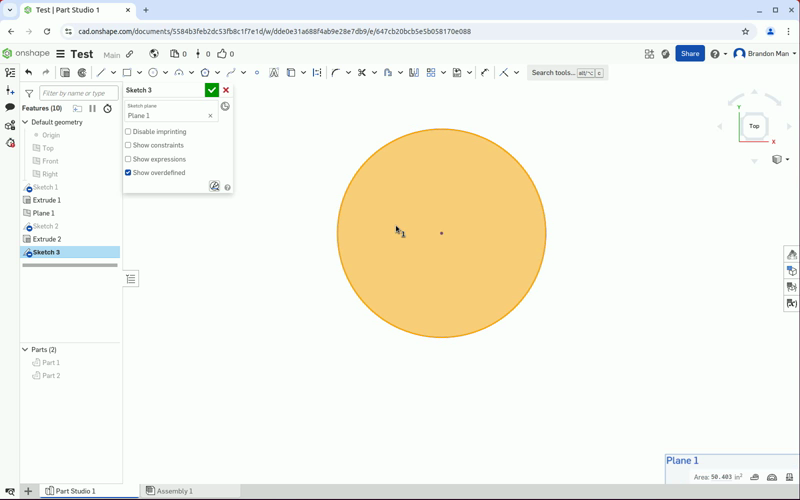
scroll(-6)
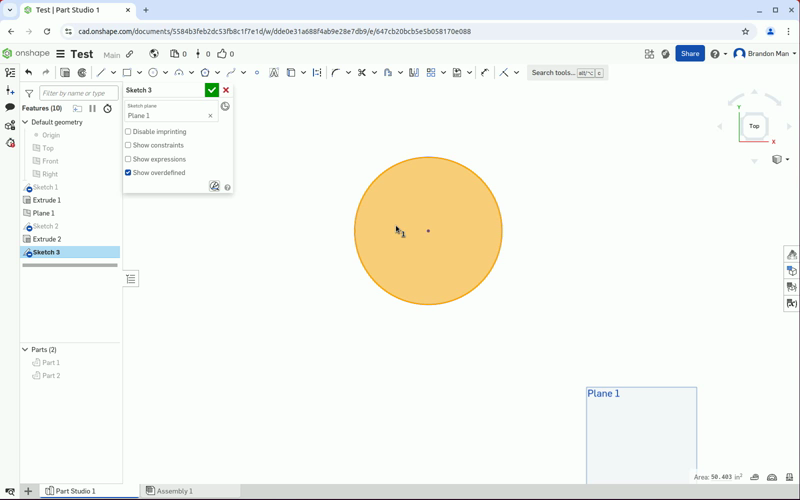
scroll(-6)
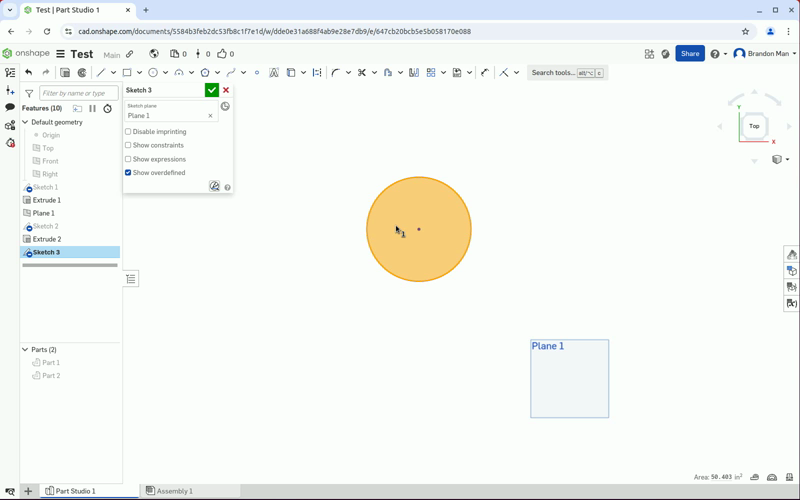
scroll(-6)
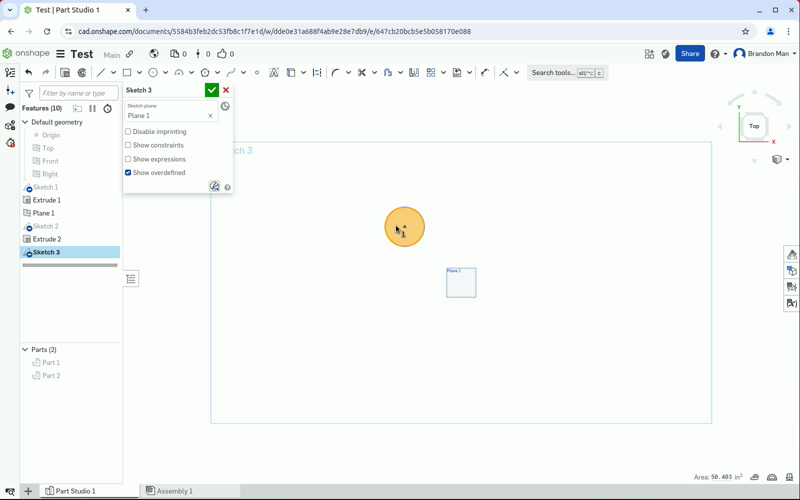
mouse_move(73, 352)
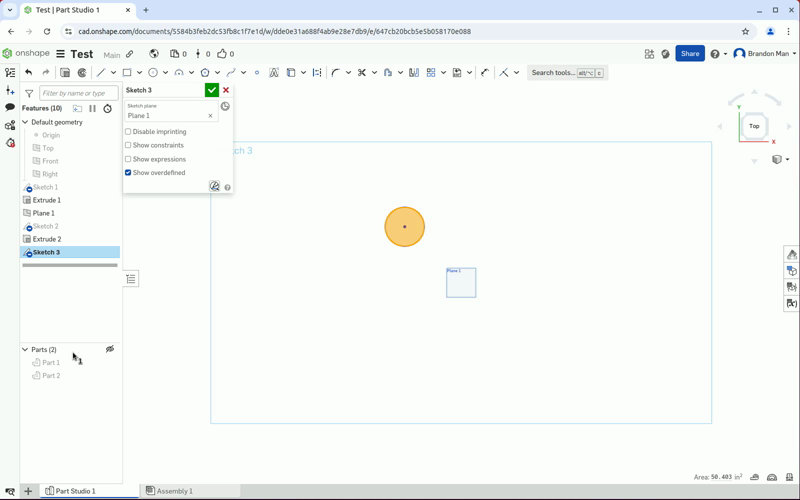
key(shift+y)
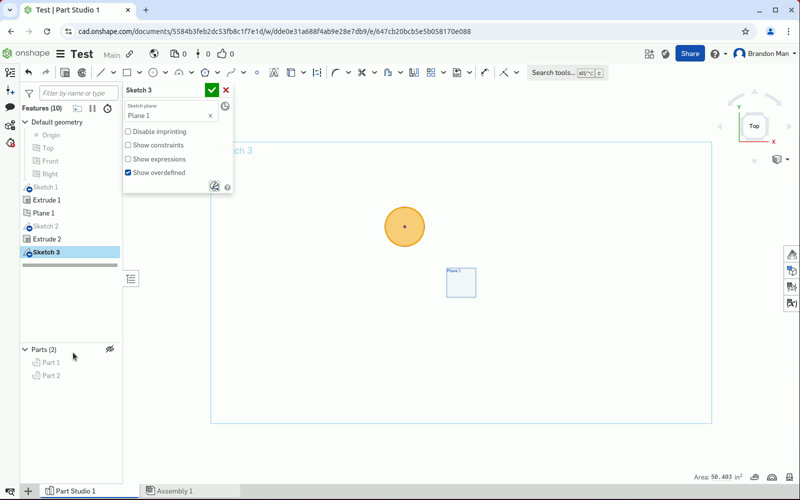
key(shift+e)
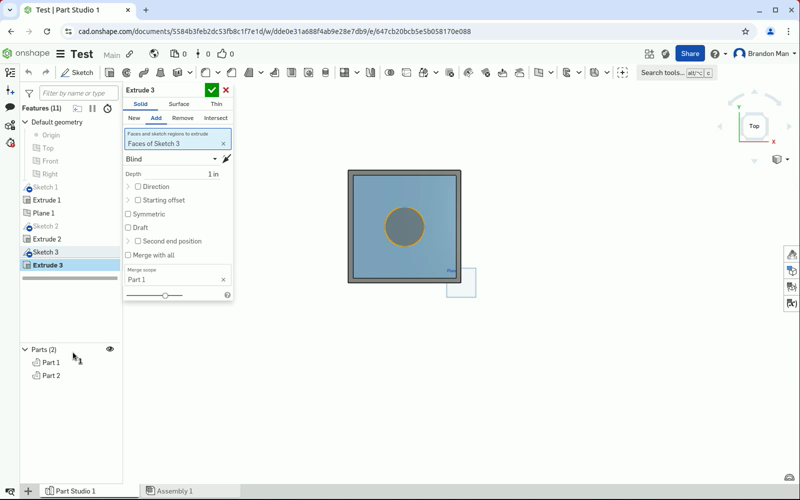
mouse_move(143, 106)
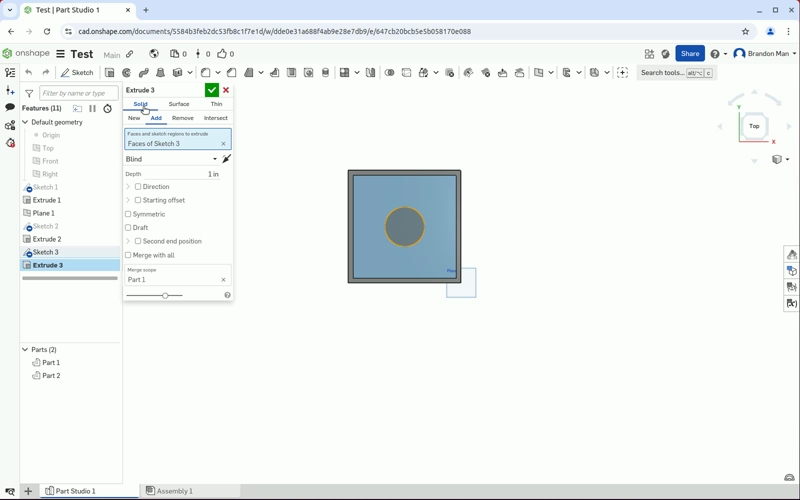
click(143, 106)
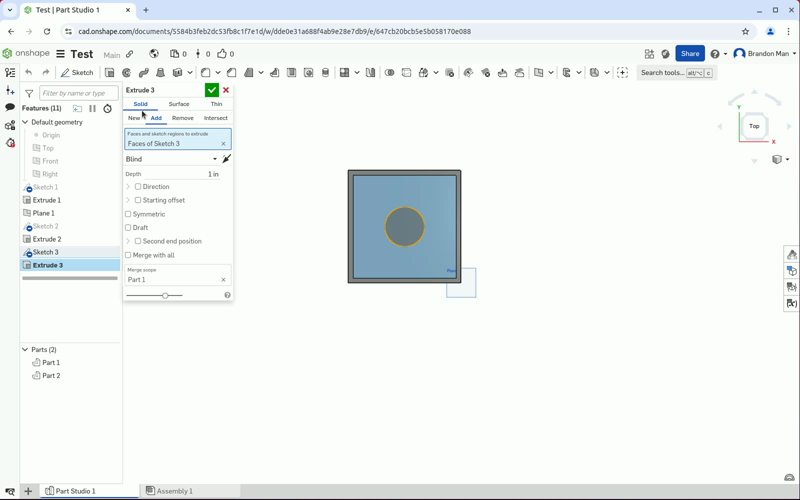
mouse_move(137, 120)
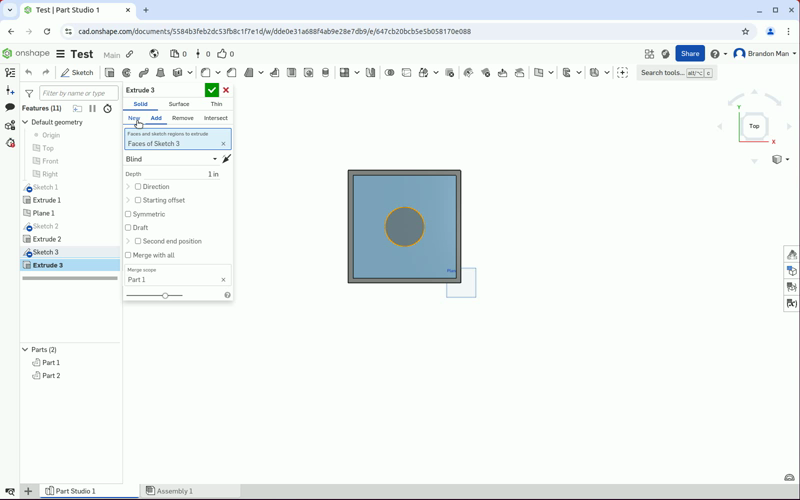
click(137, 120)
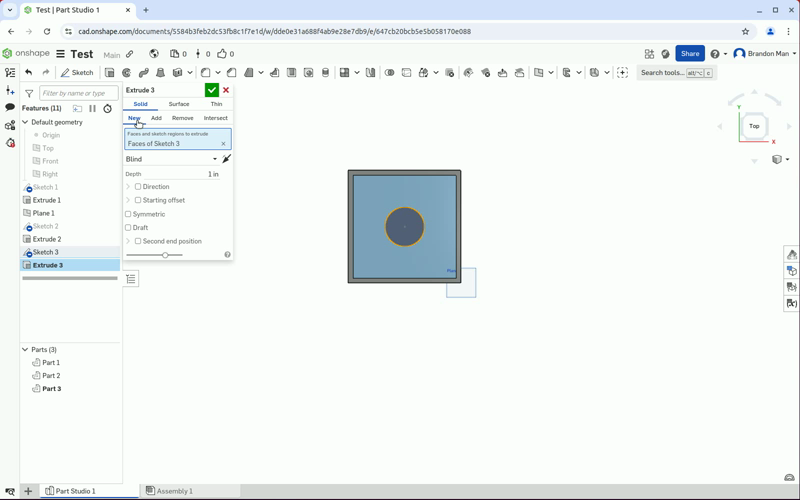
key(tab, 4)
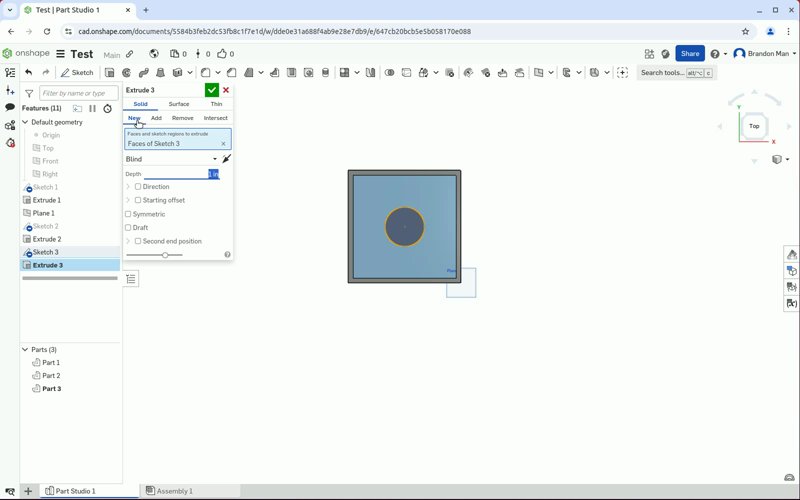
text(3.851)
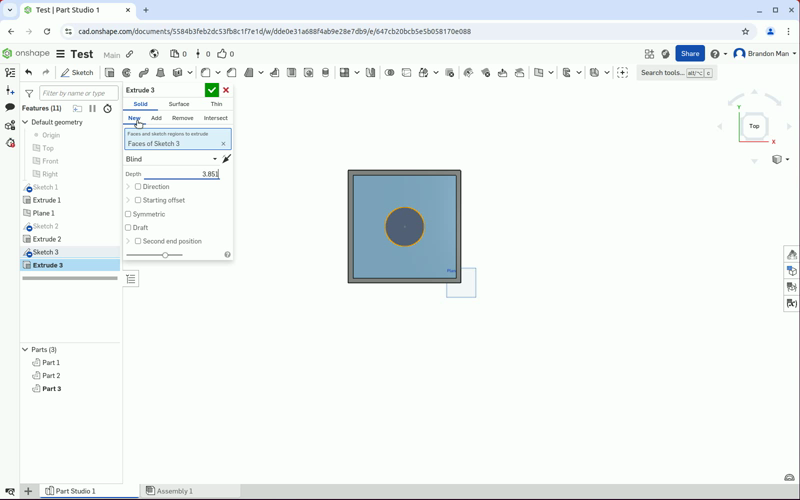
key(enter)
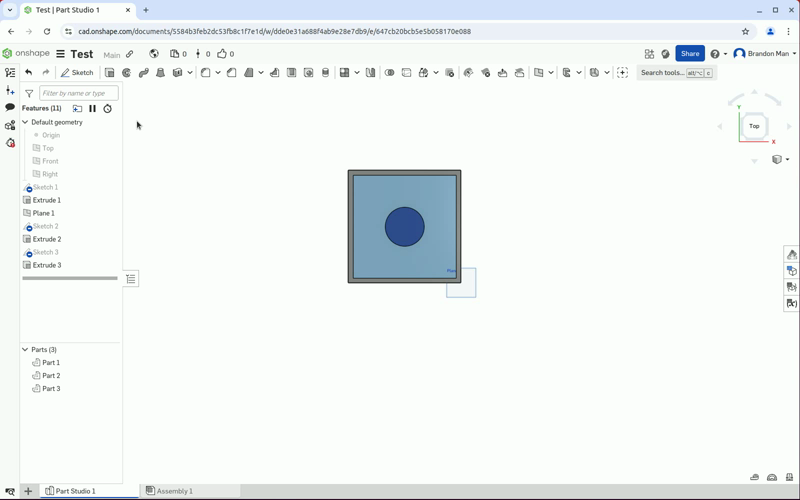
key(shift+h)
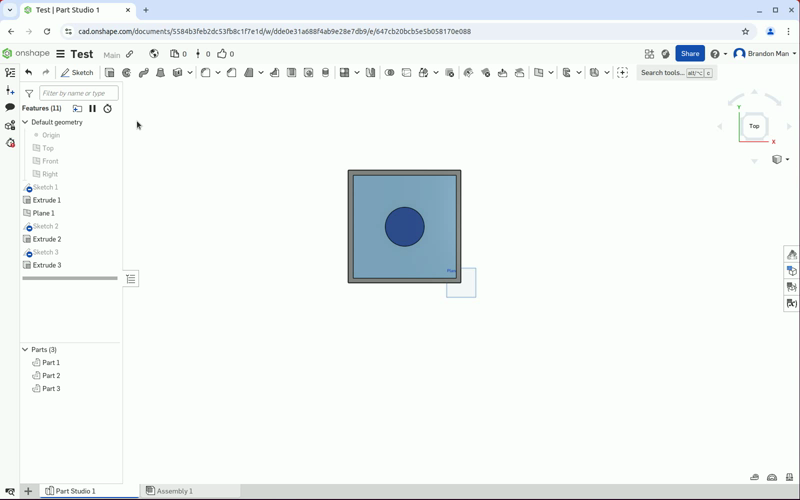
key(shift+h)
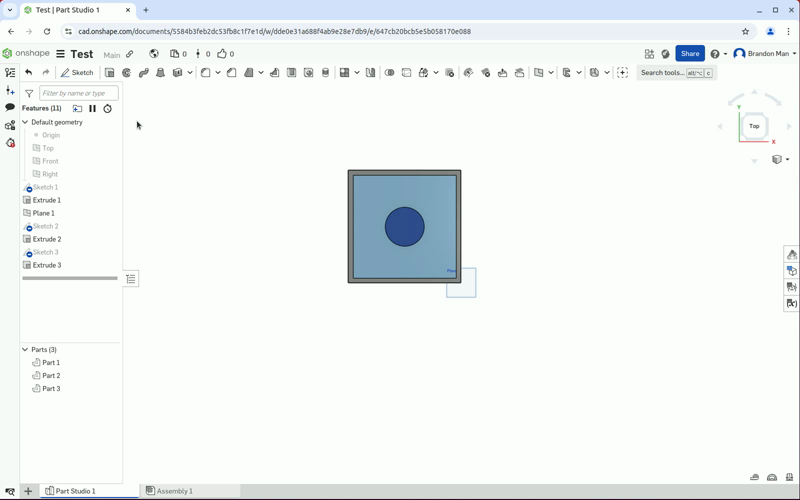
mouse_move(73, 189)
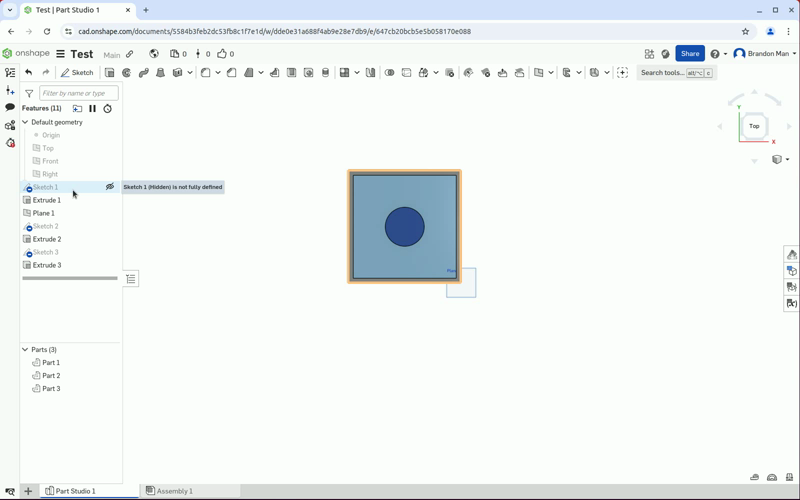
click(73, 189)
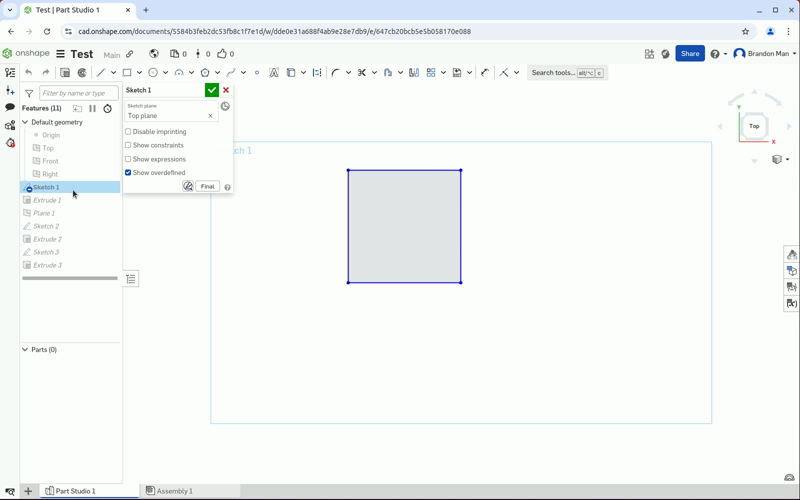
mouse_move(229, 92)
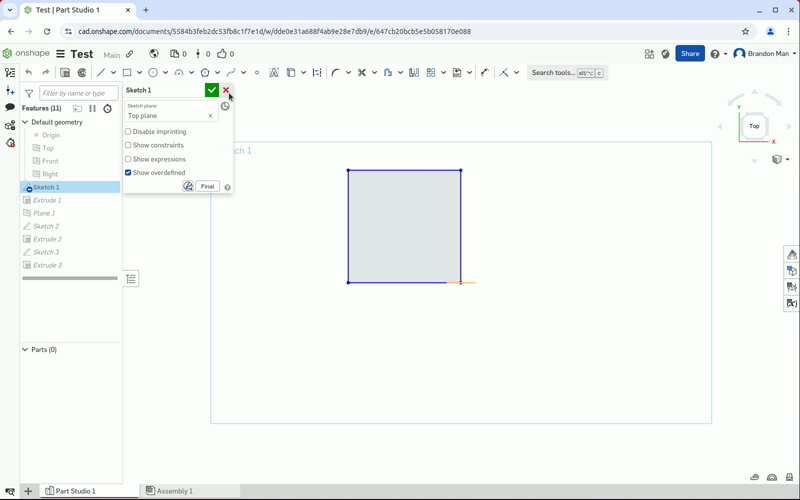
click(229, 92)
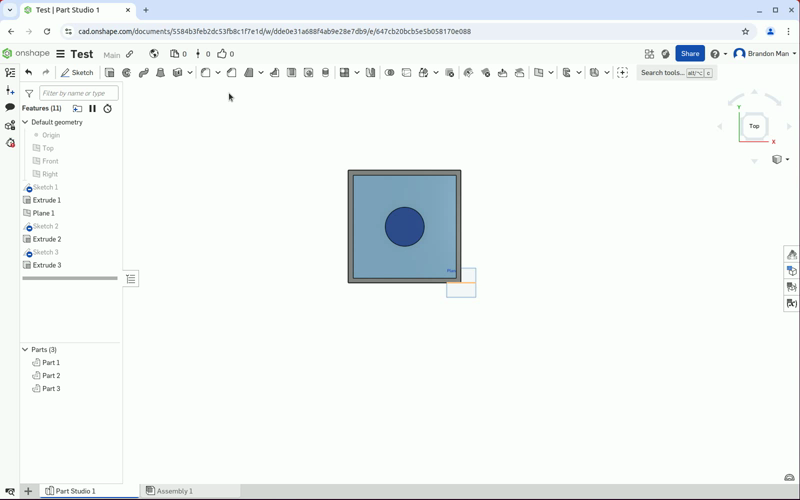
mouse_move(541, 75)
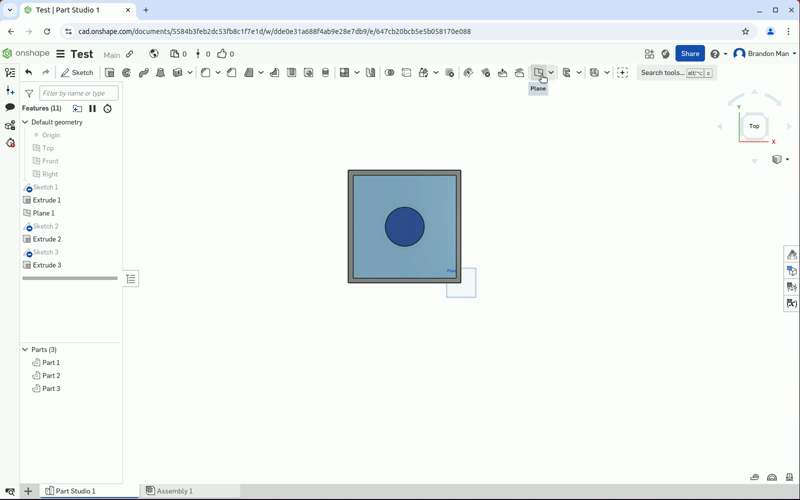
click(541, 75)
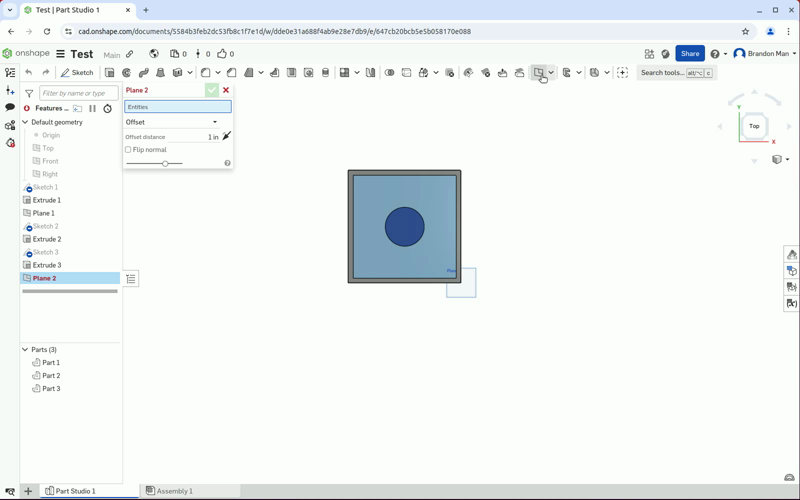
mouse_move(73, 150)
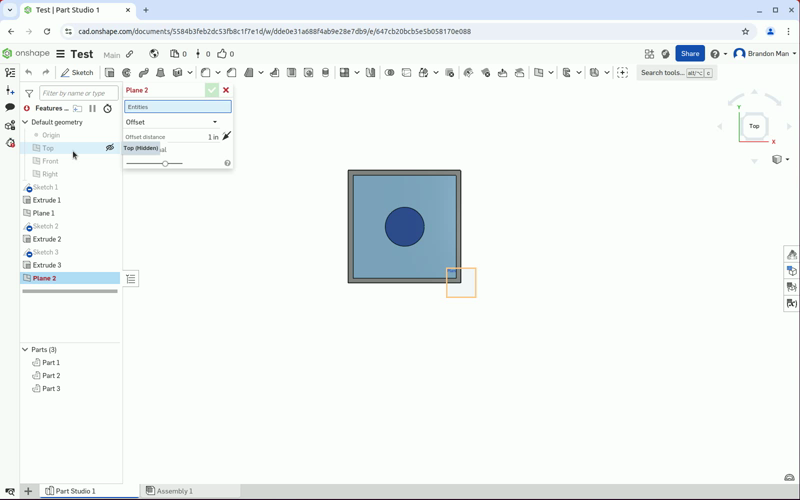
click(73, 150)
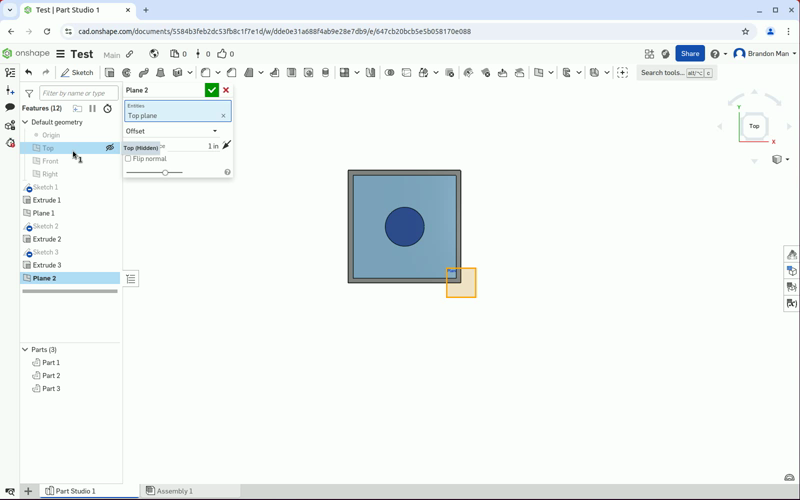
key(tab, 2)
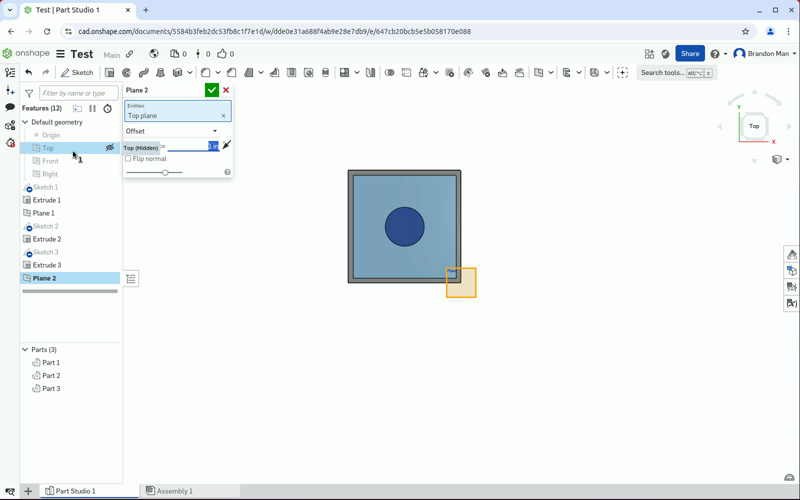
text(4.807)
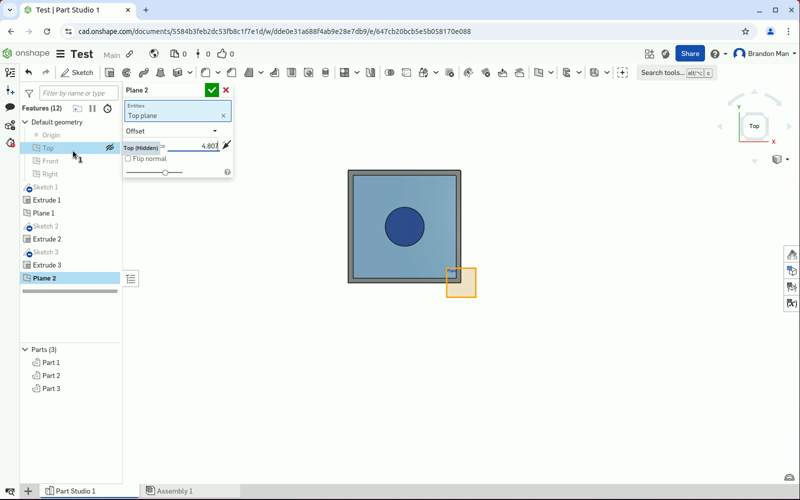
key(enter, 2)
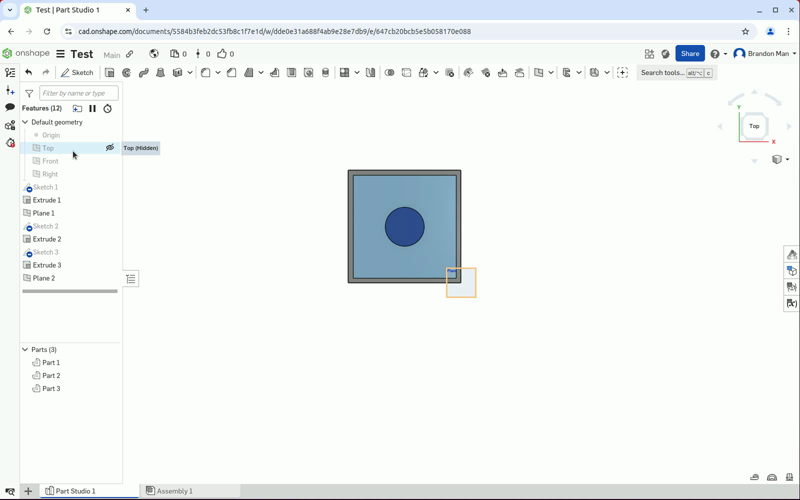
key(shift+s)
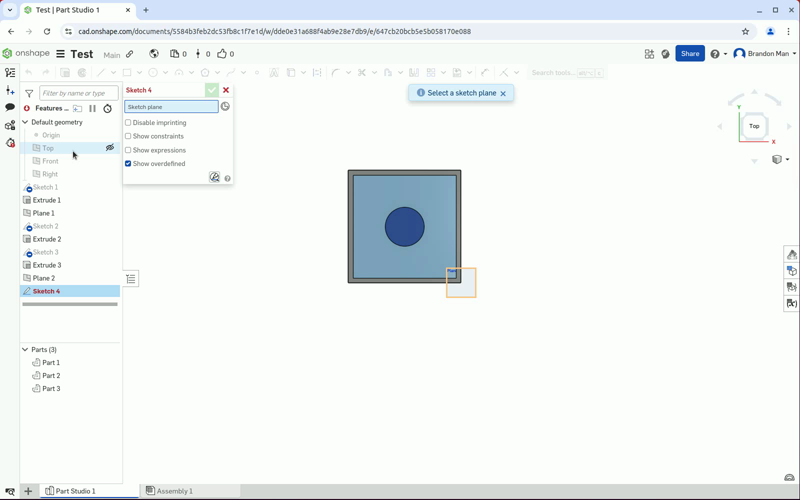
mouse_move(73, 280)
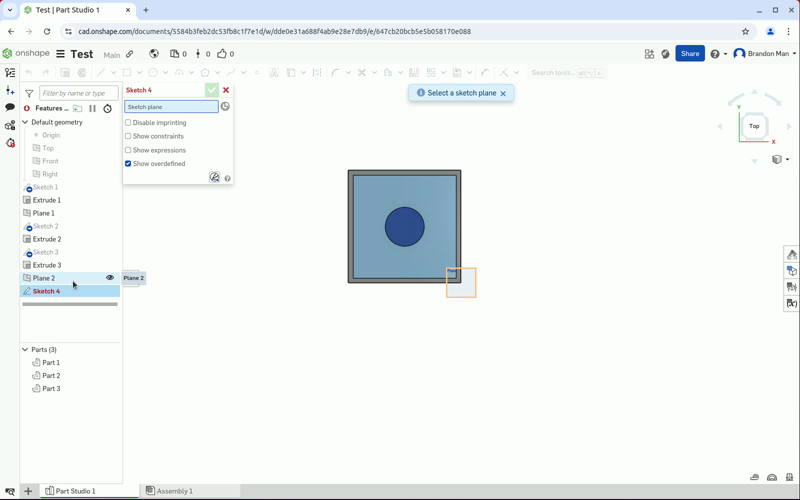
click(73, 280)
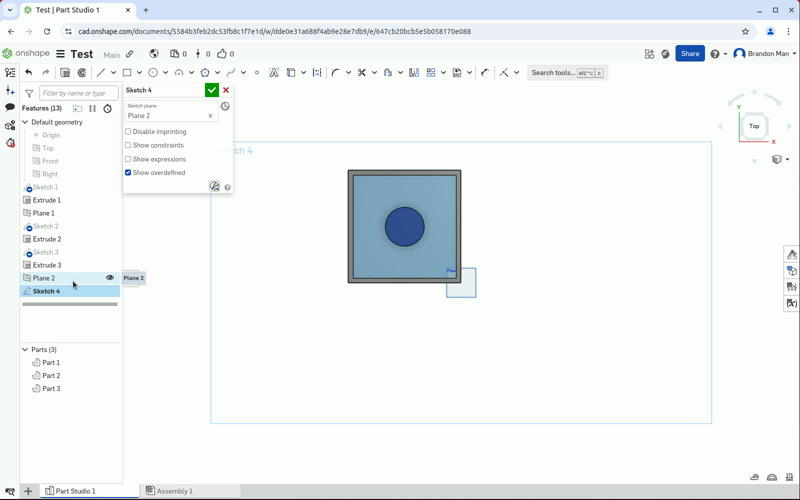
mouse_move(73, 352)
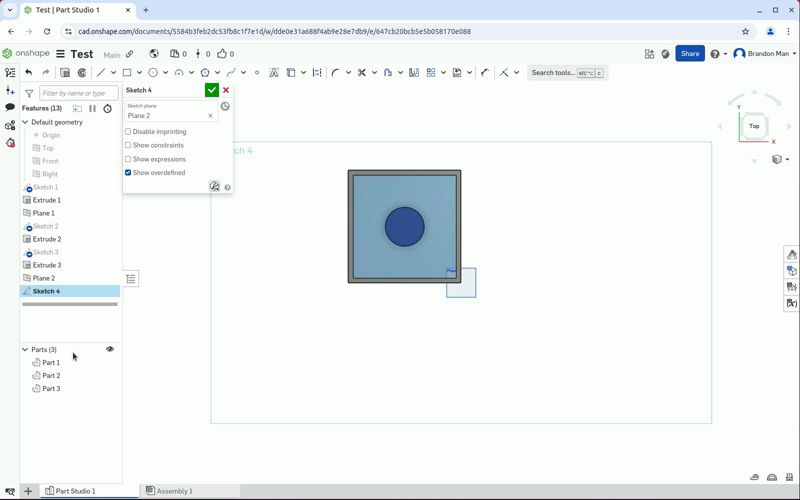
key(y)
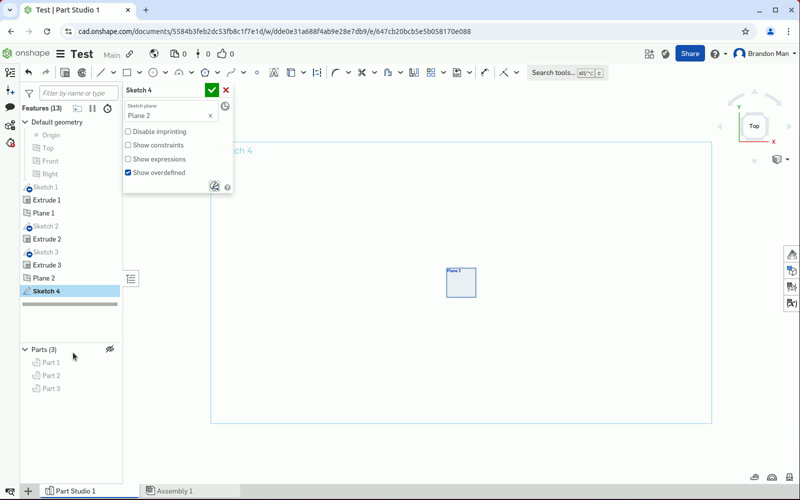
key(c)
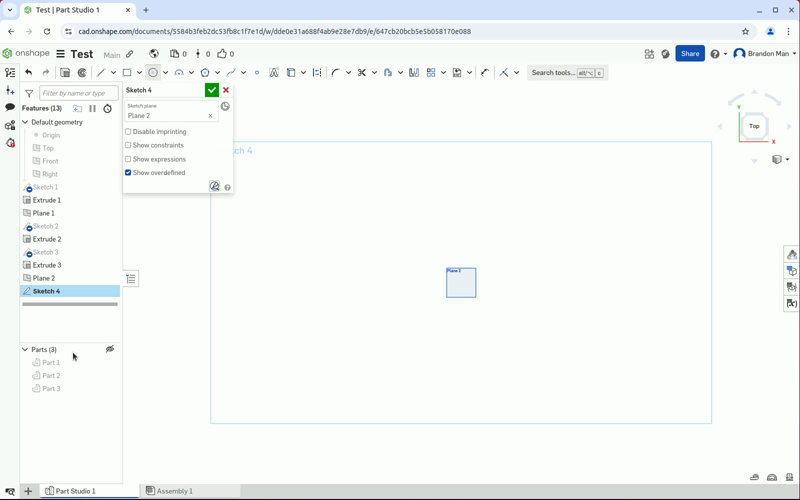
key_down(shift)
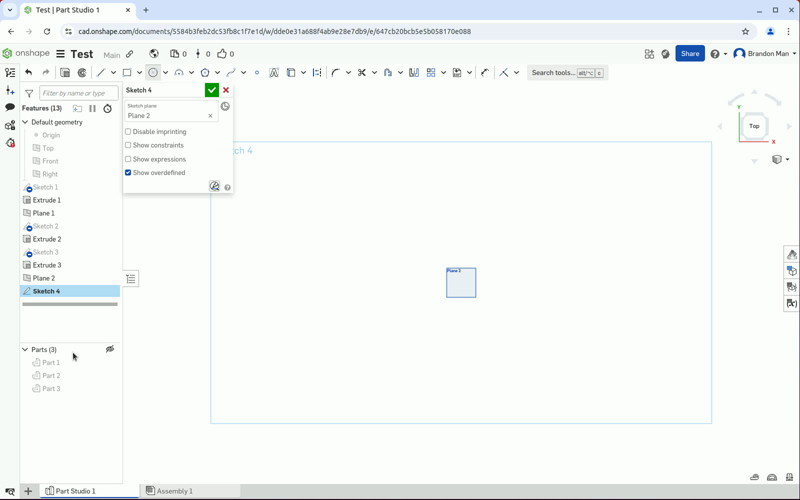
mouse_move(405, 226)
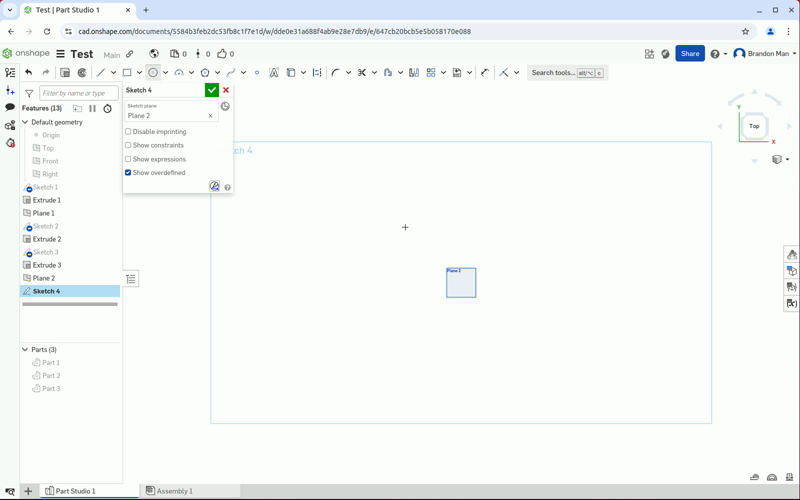
click(405, 226)
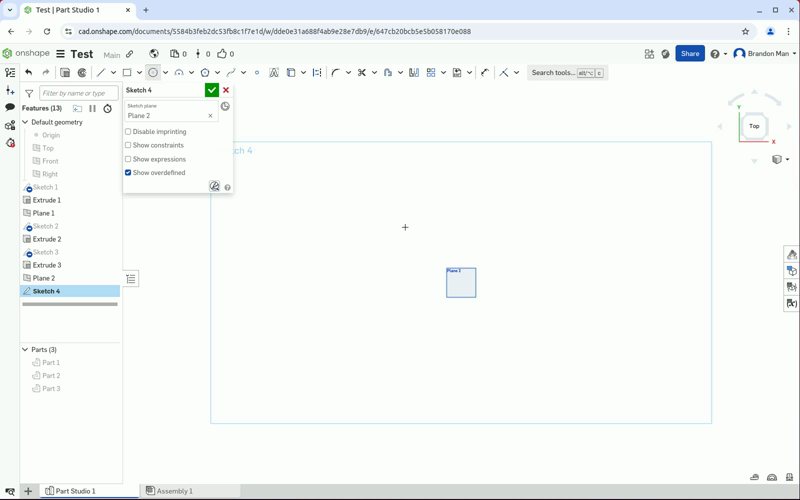
key_up(shift)
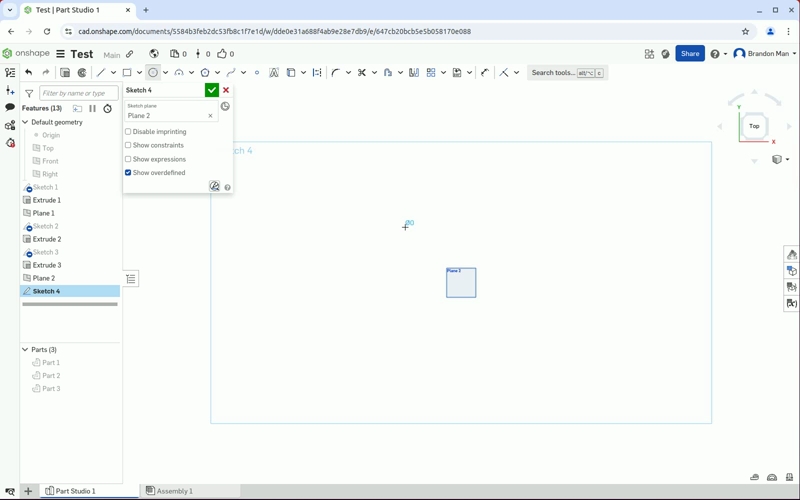
mouse_move(410, 226)
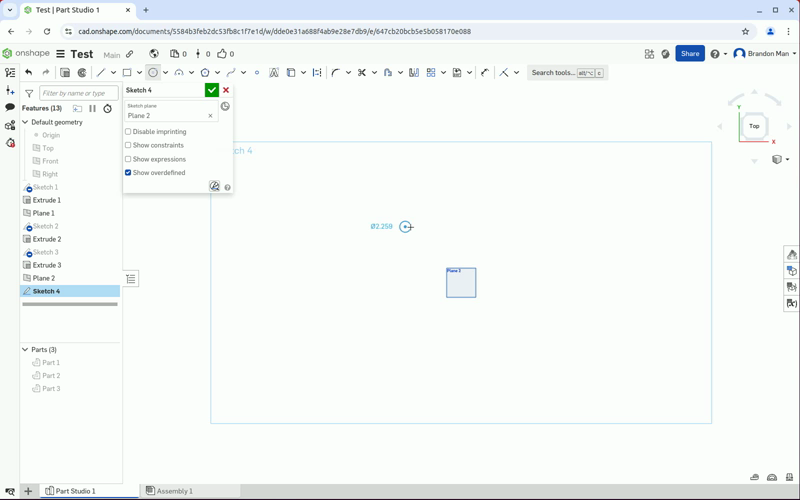
click(410, 226)
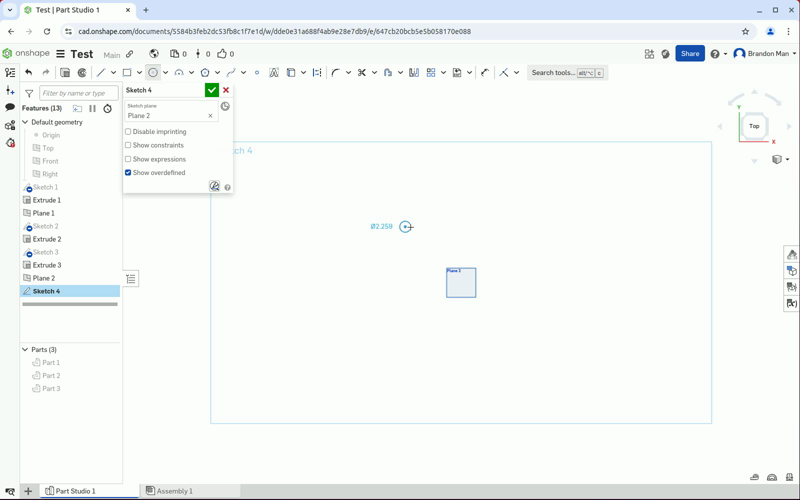
key(esc)
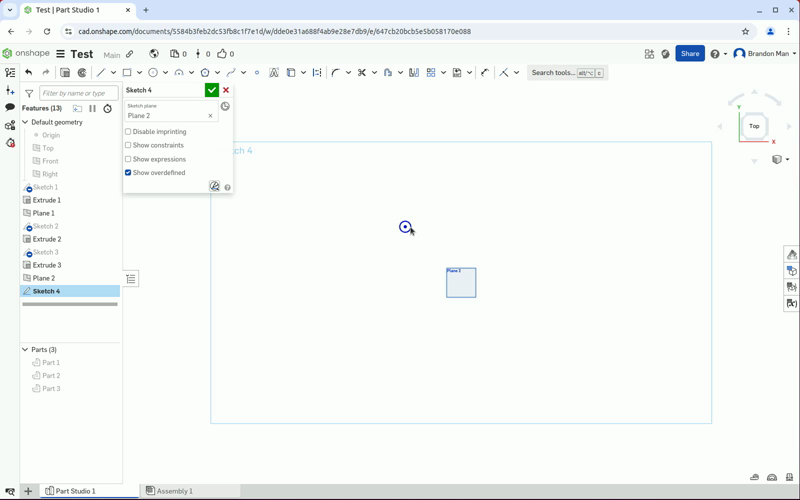
mouse_move(407, 226)
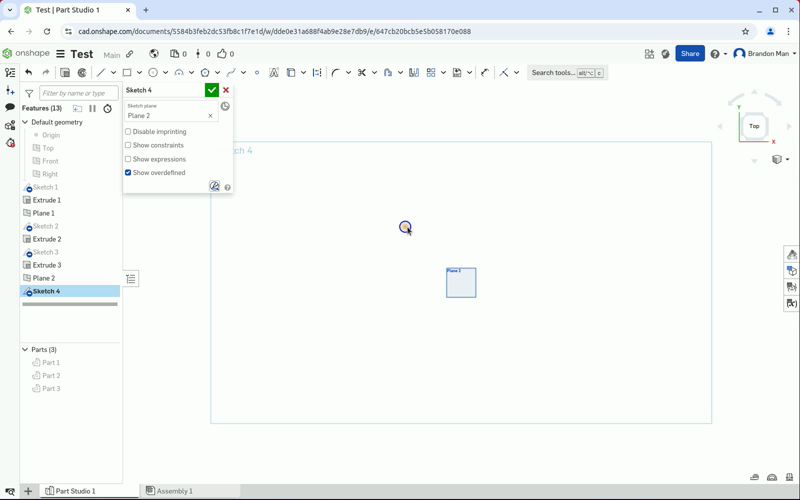
scroll(6)
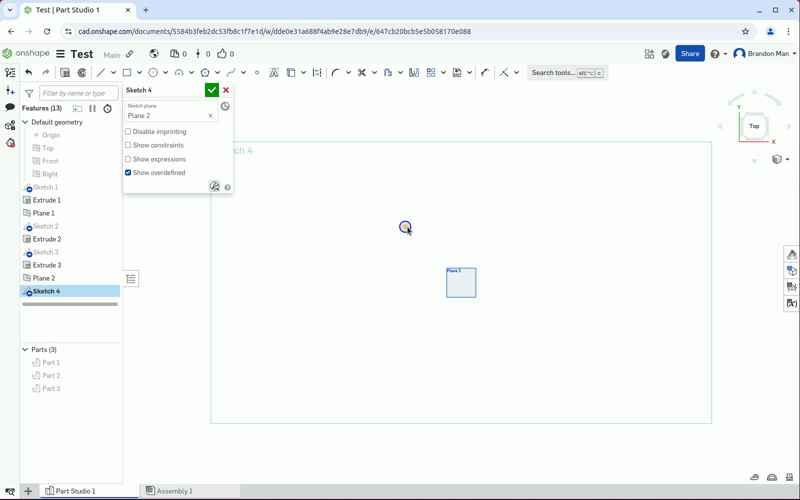
scroll(6)
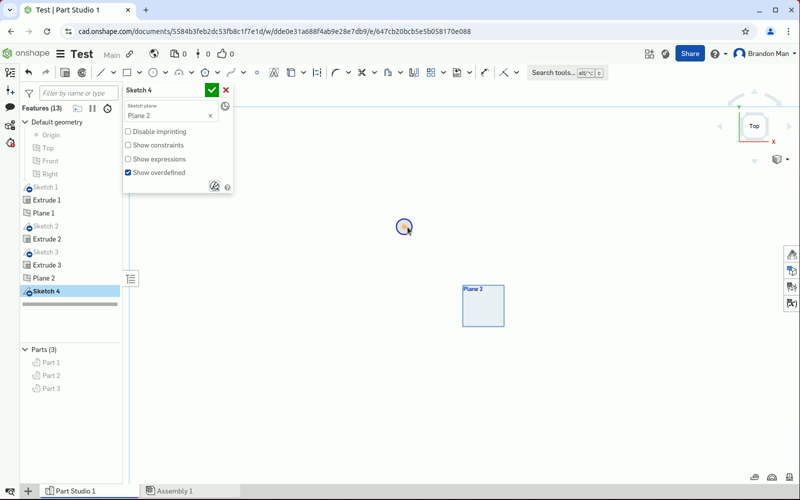
scroll(6)
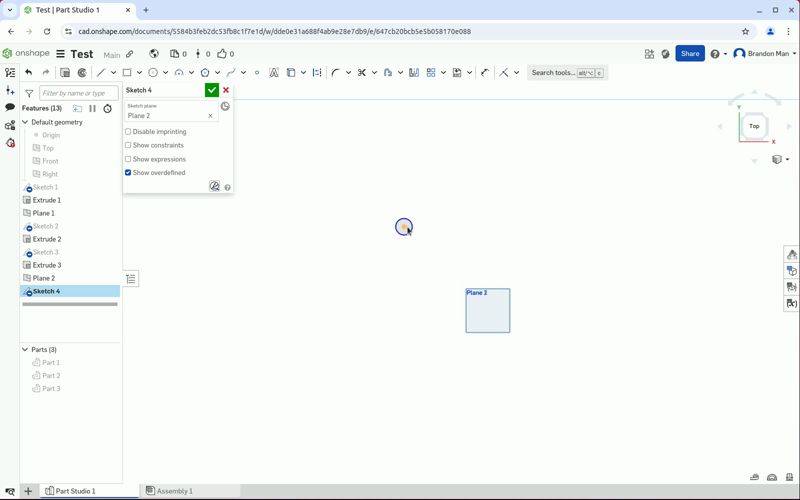
scroll(6)
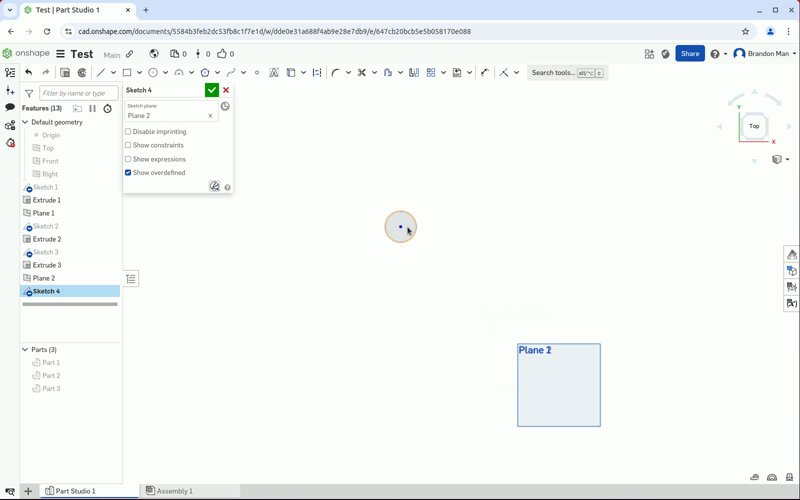
scroll(6)
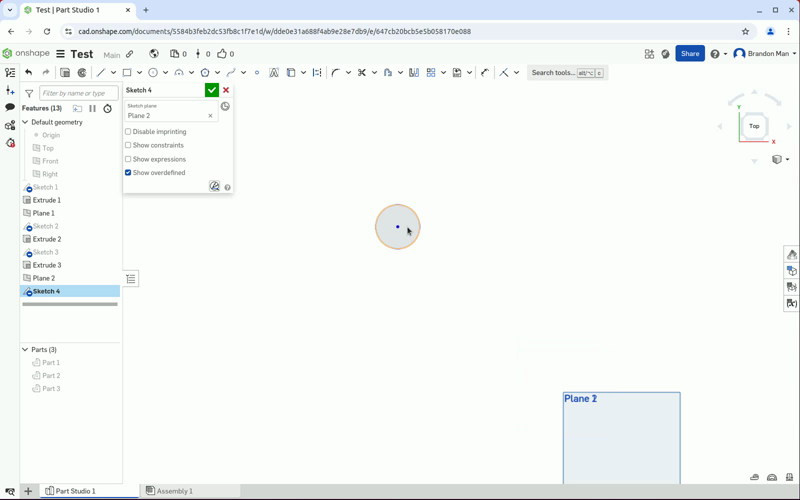
scroll(6)
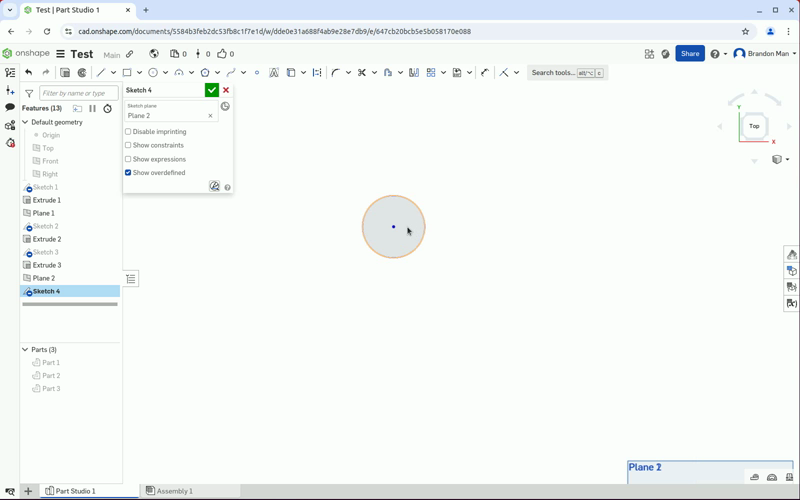
scroll(6)
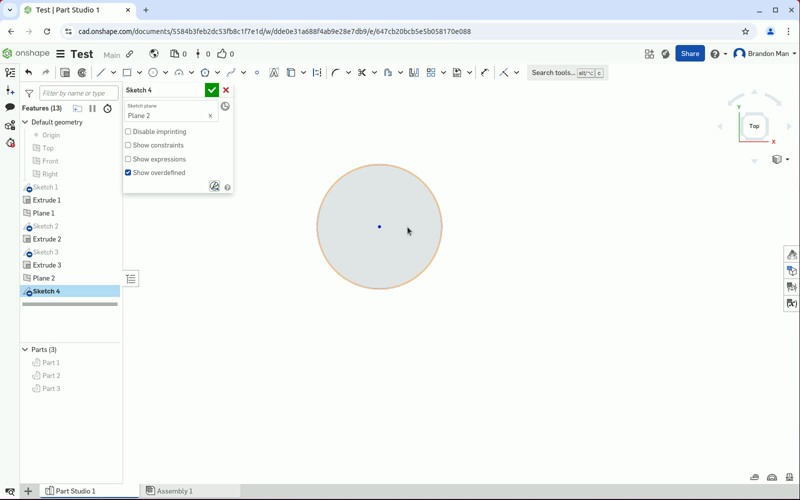
click(407, 226)
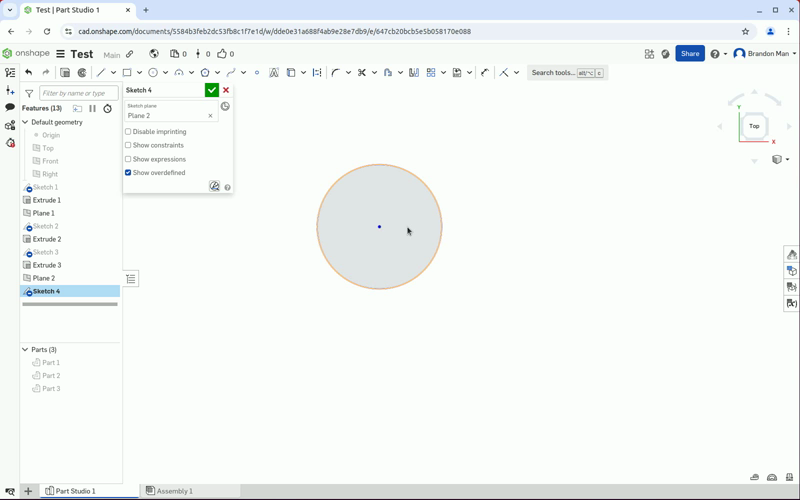
scroll(-6)
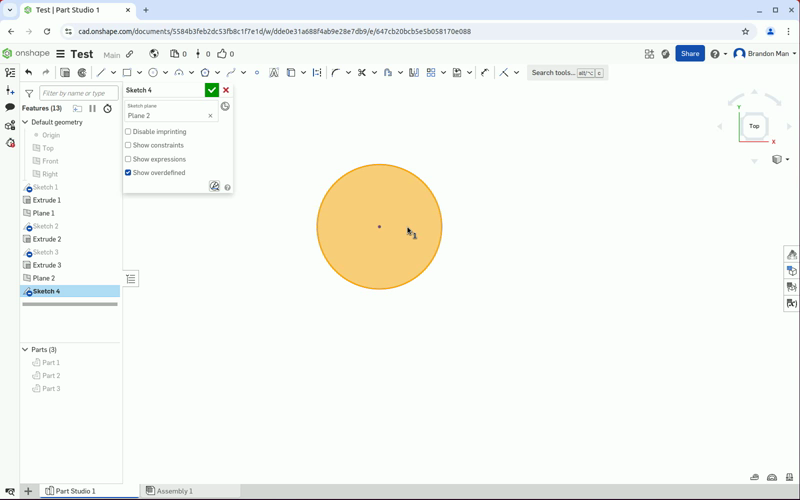
scroll(-6)
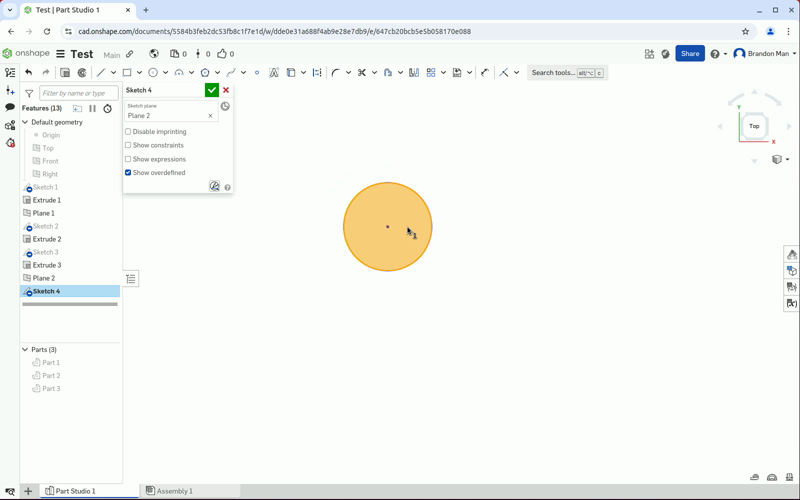
scroll(-6)
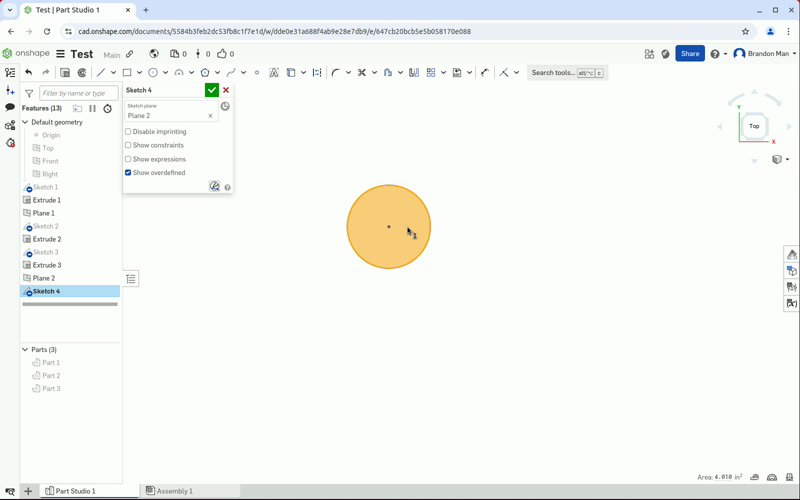
scroll(-6)
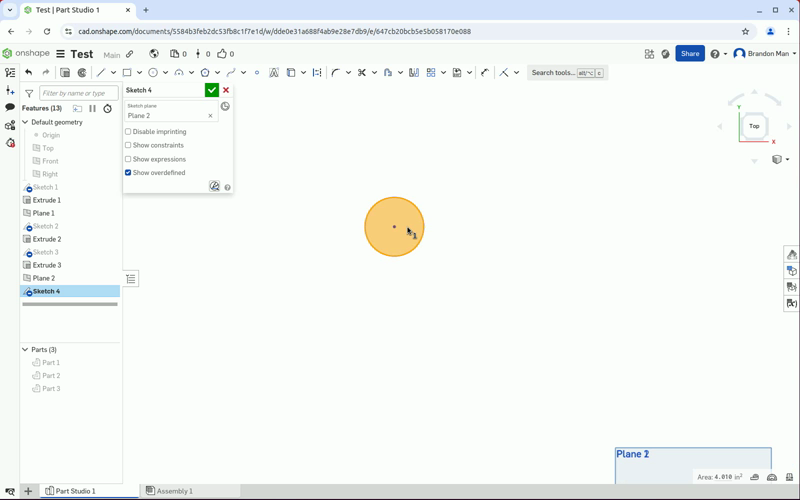
scroll(-6)
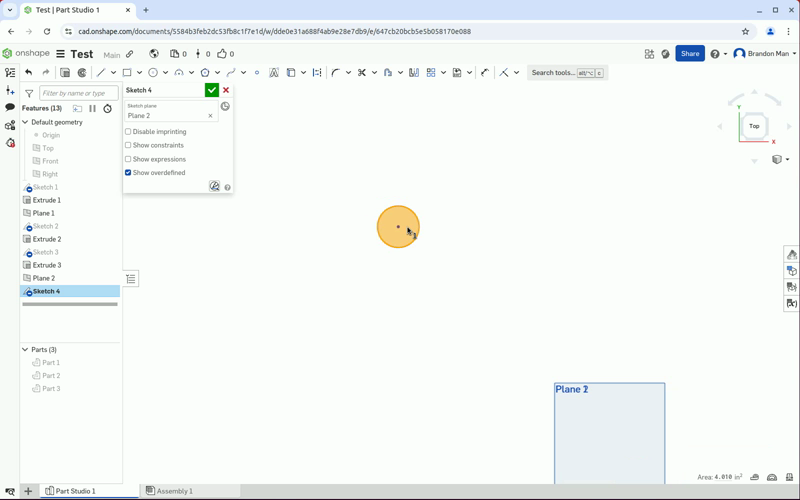
scroll(-6)
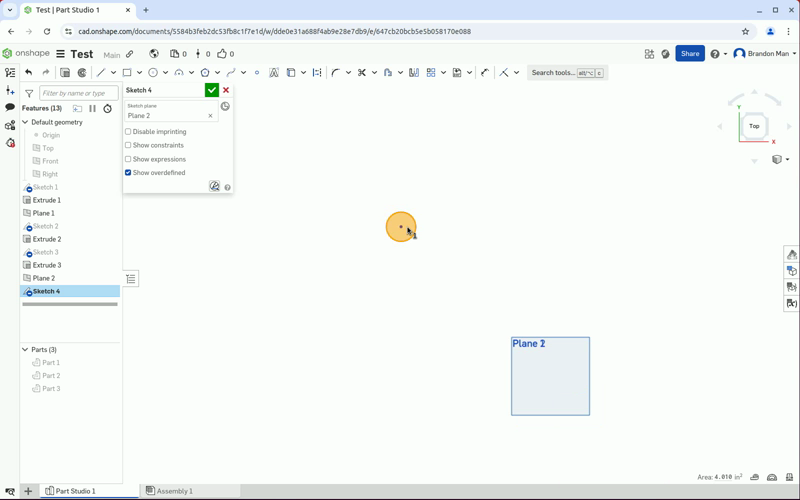
scroll(-6)
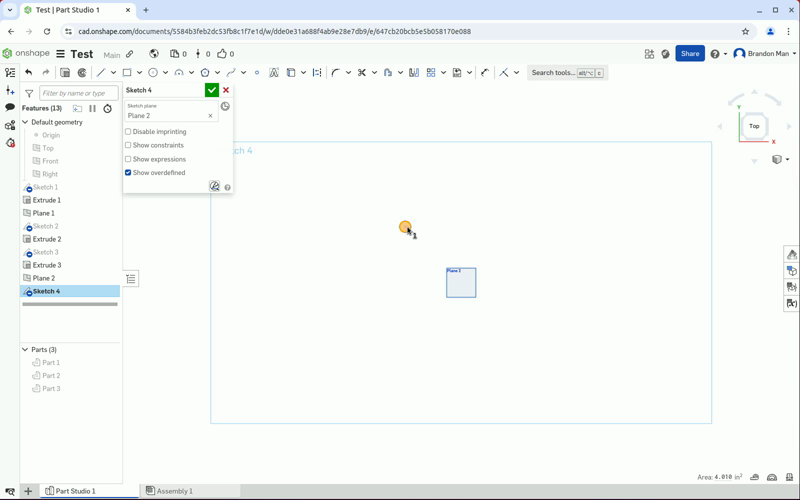
mouse_move(73, 352)
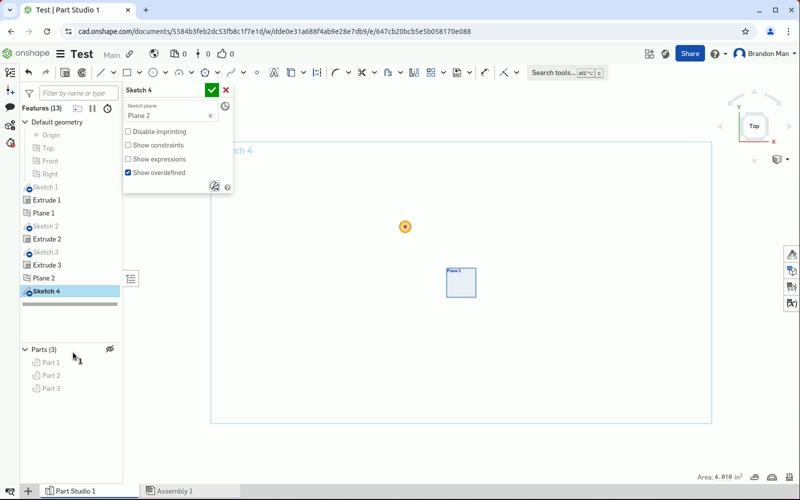
key(shift+y)
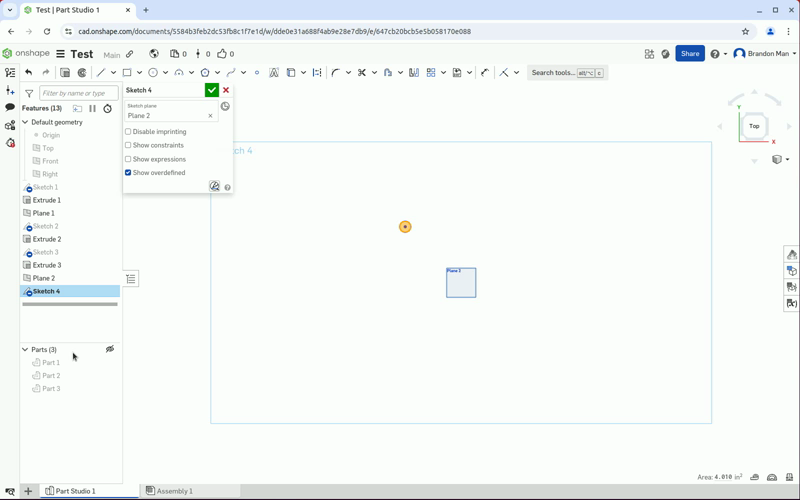
key(shift+e)
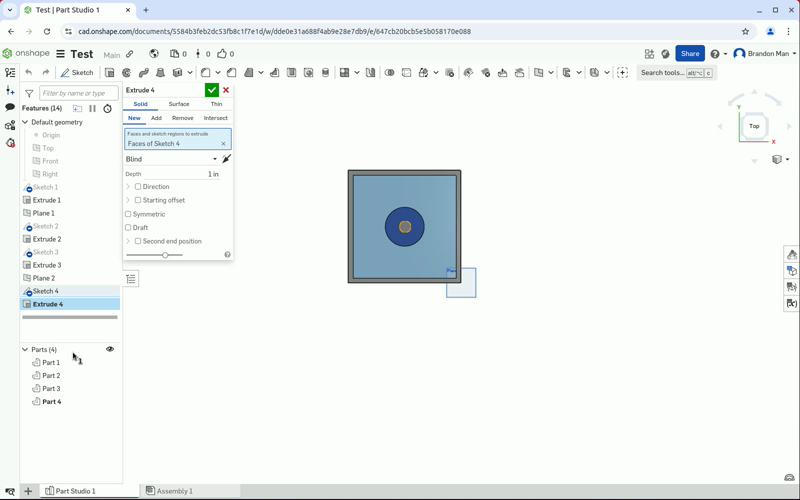
mouse_move(143, 106)
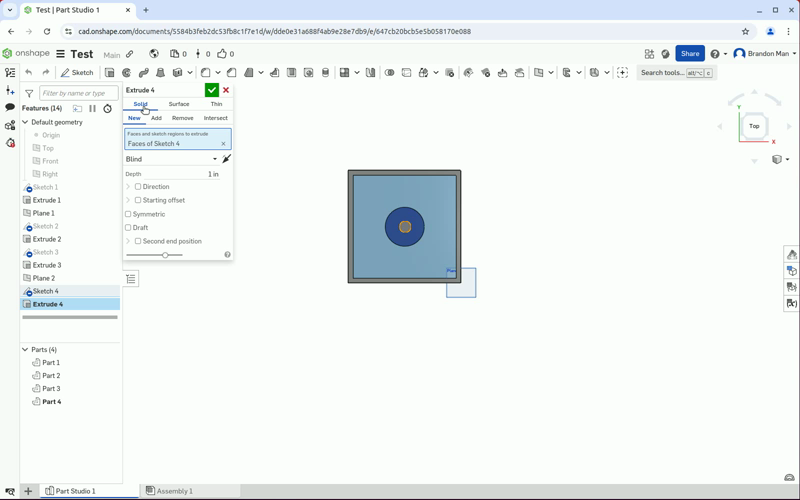
click(143, 106)
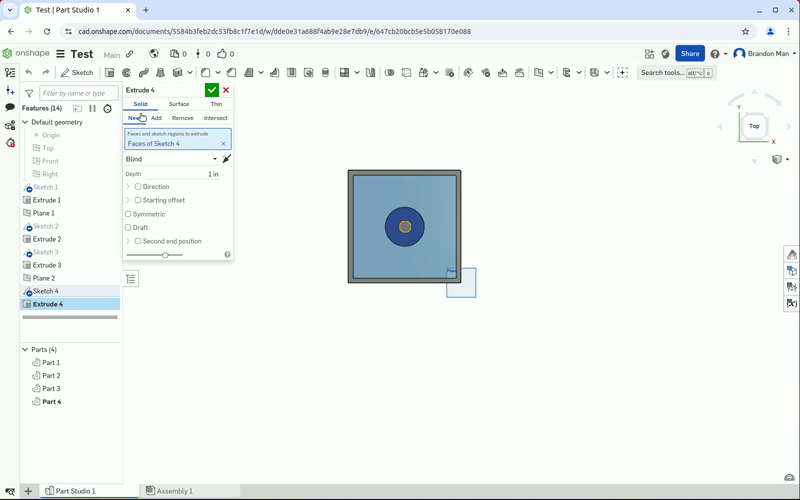
mouse_move(137, 120)
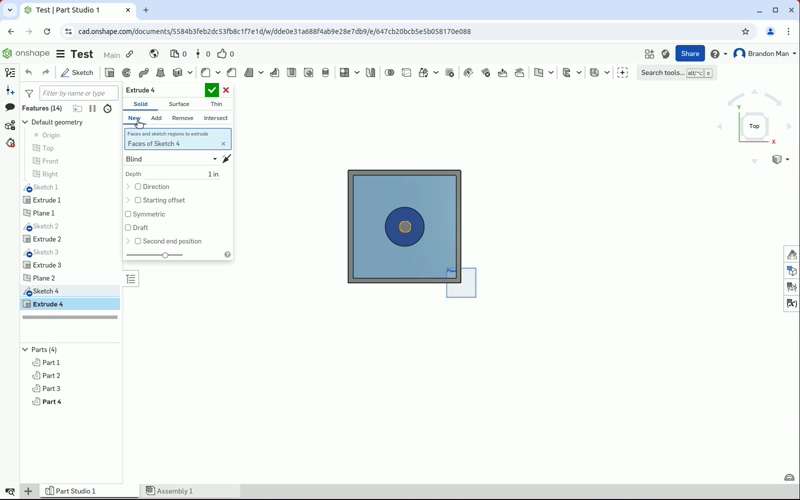
click(137, 120)
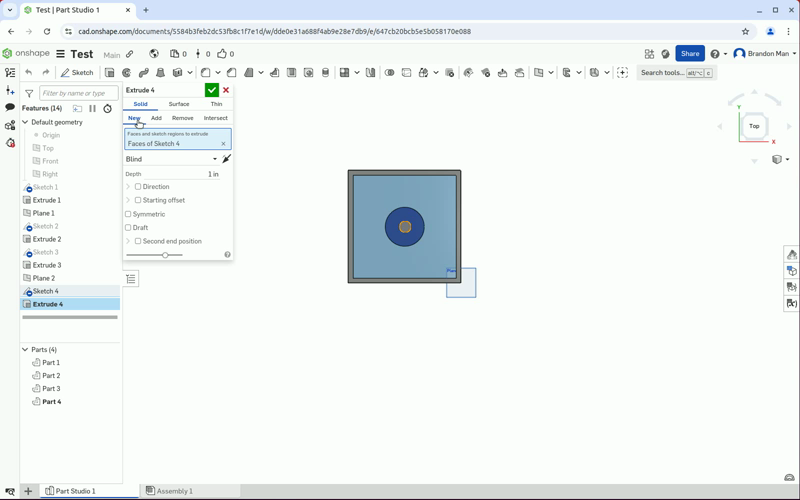
key(tab, 4)
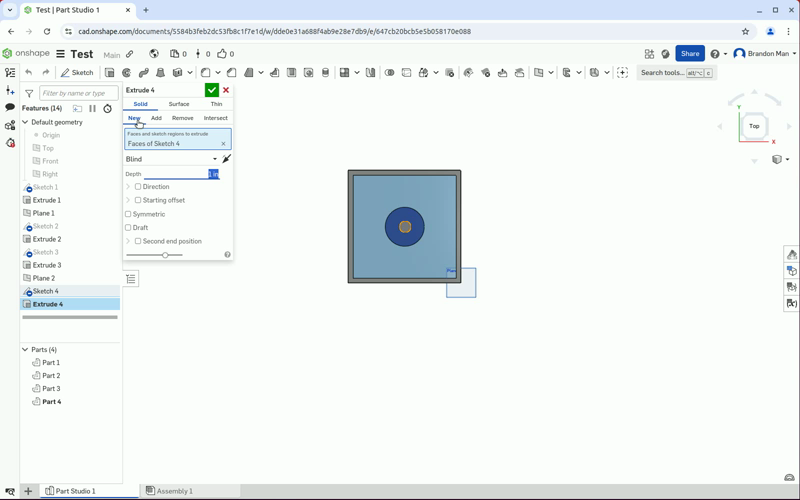
text(7.703)
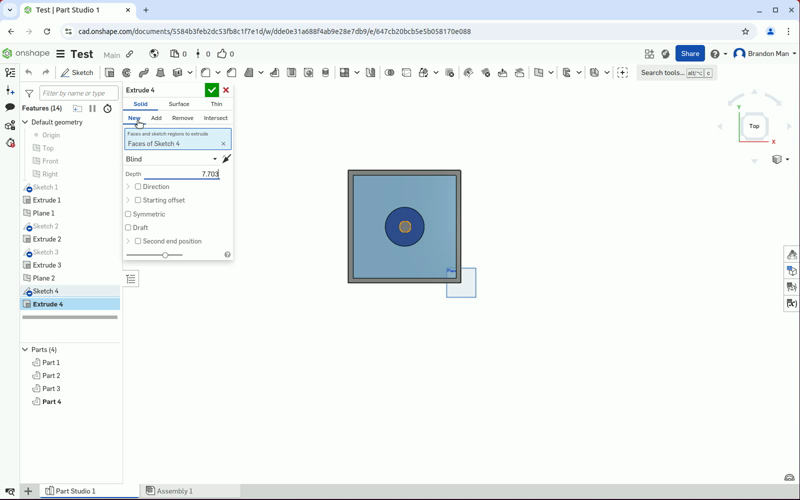
key(enter)
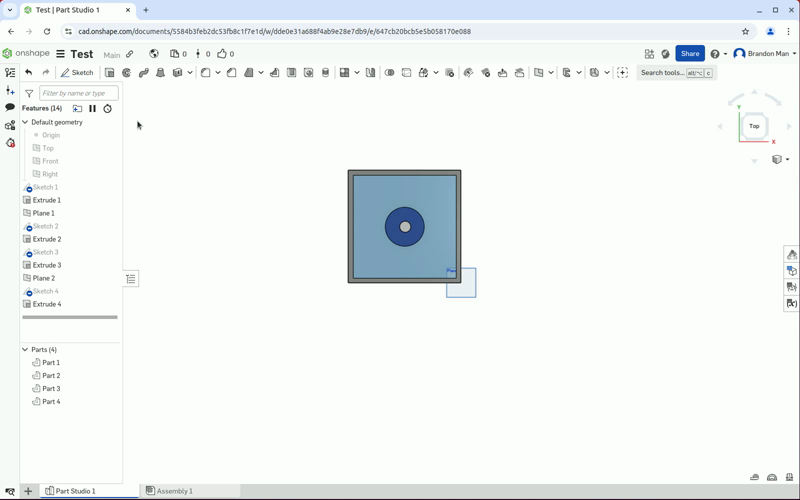
key(shift+h)
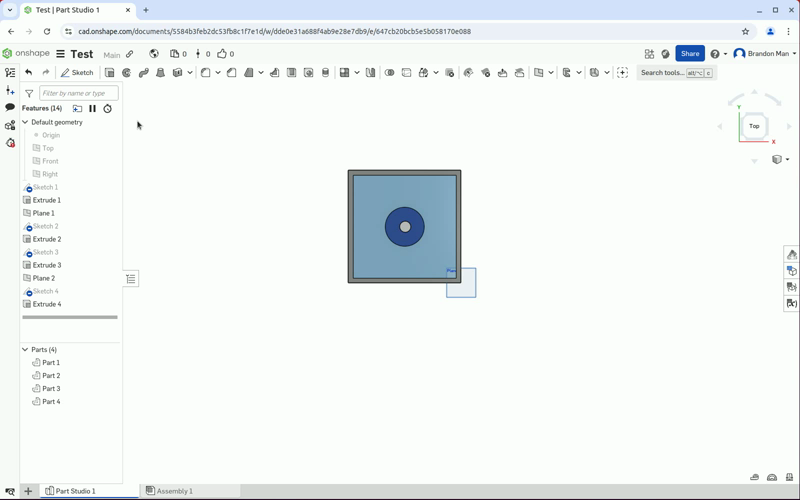
key(shift+h)
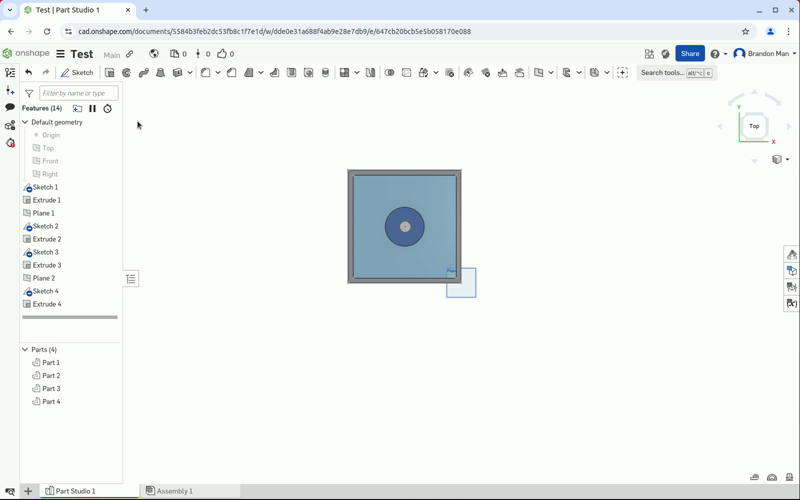
key(shift+7)
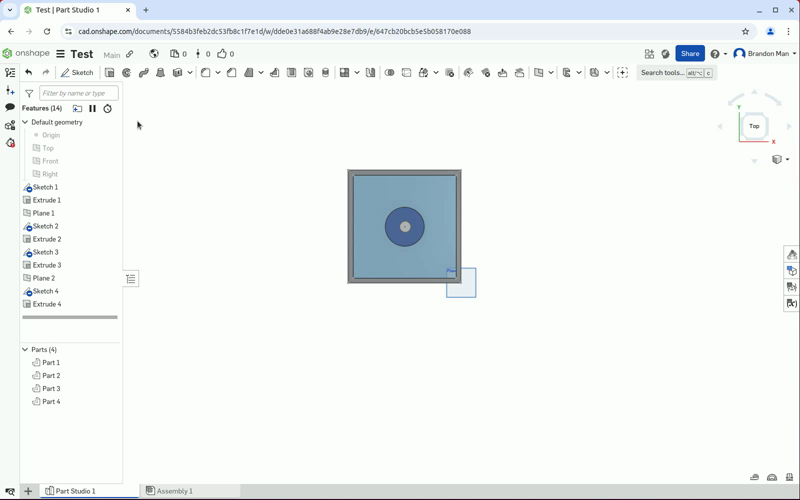
key(up, 3)
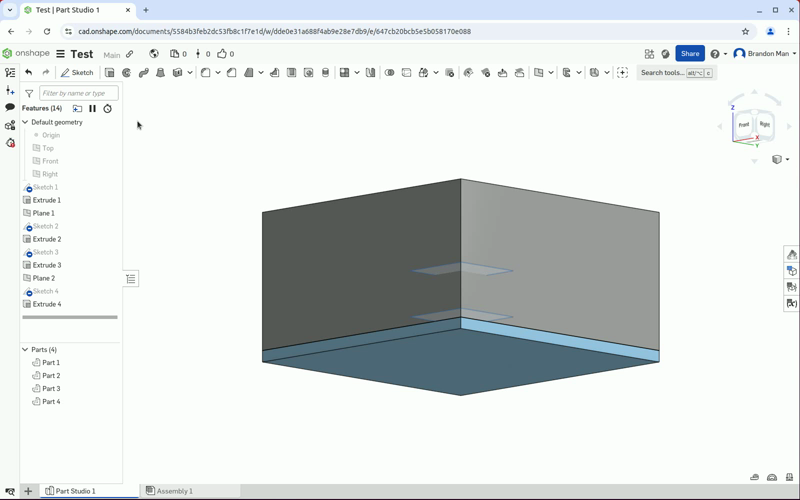
key(left, 3)
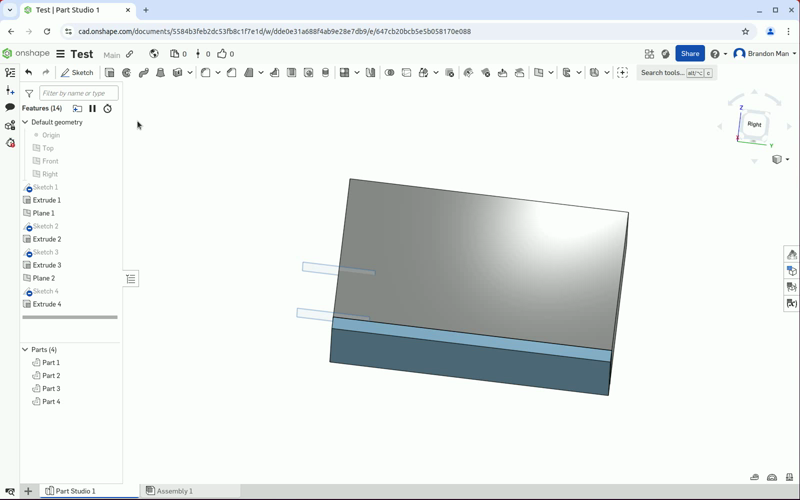
key(right, 3)
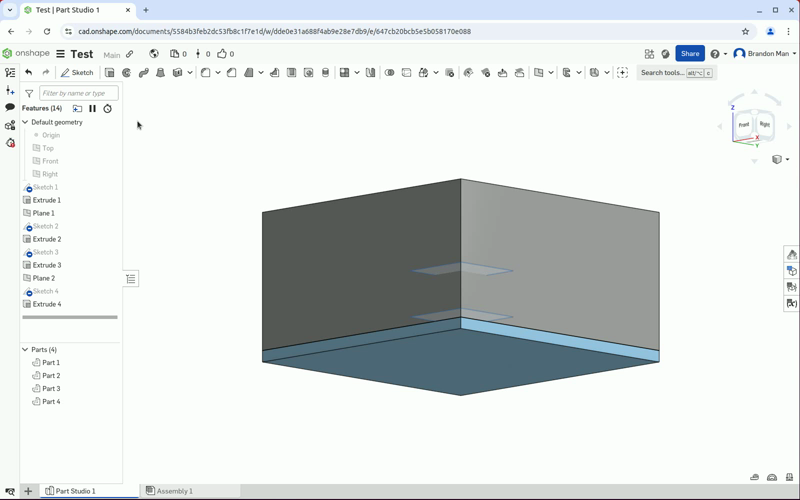
key(down, 3)
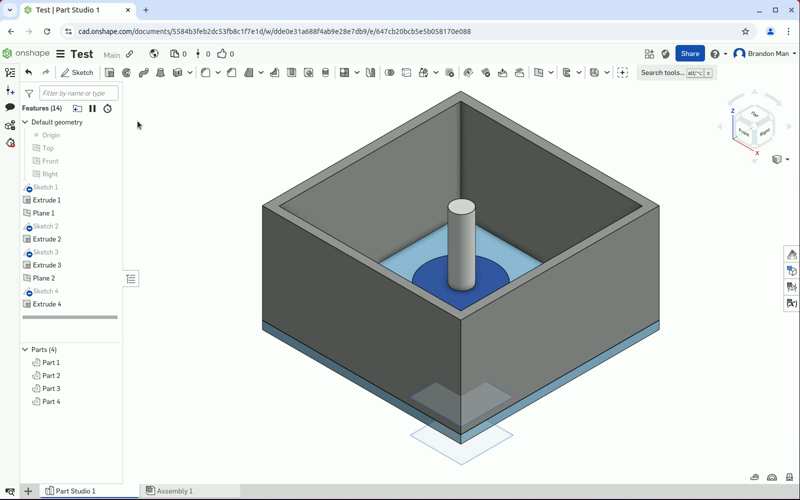
mouse_move(73, 189)
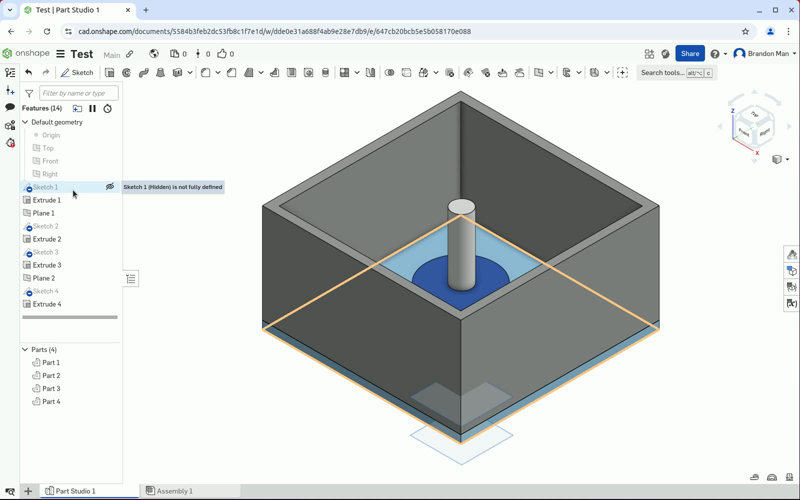
click(73, 189)